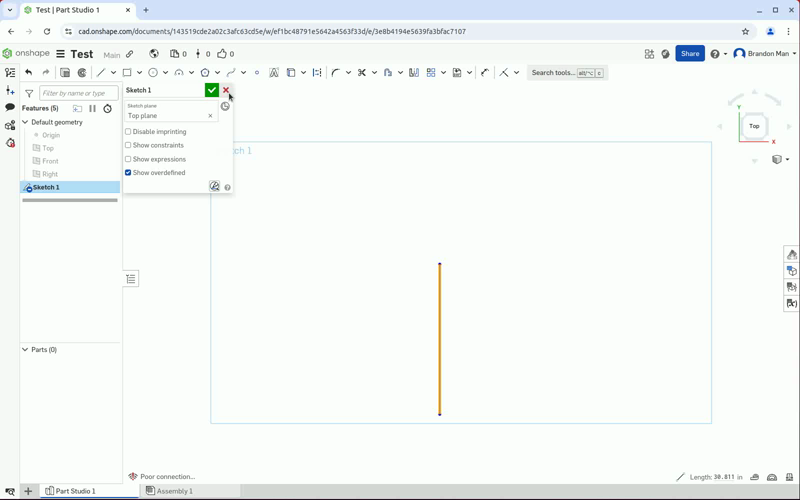
key(shift+h)
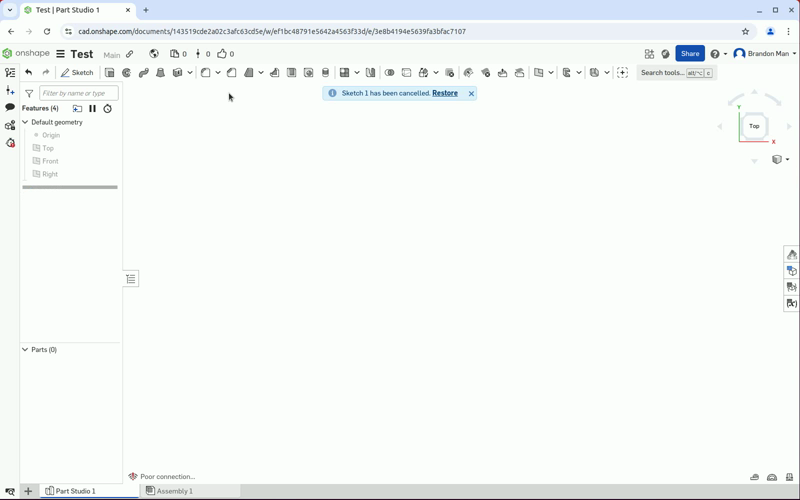
mouse_move(73, 352)
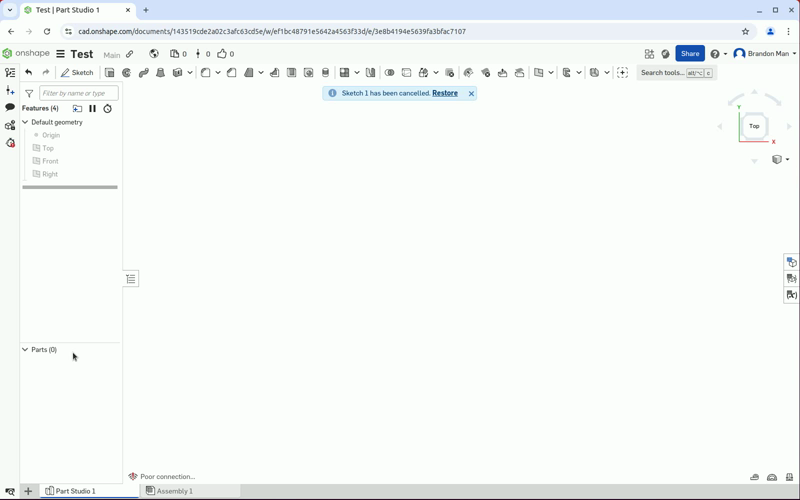
key(y)
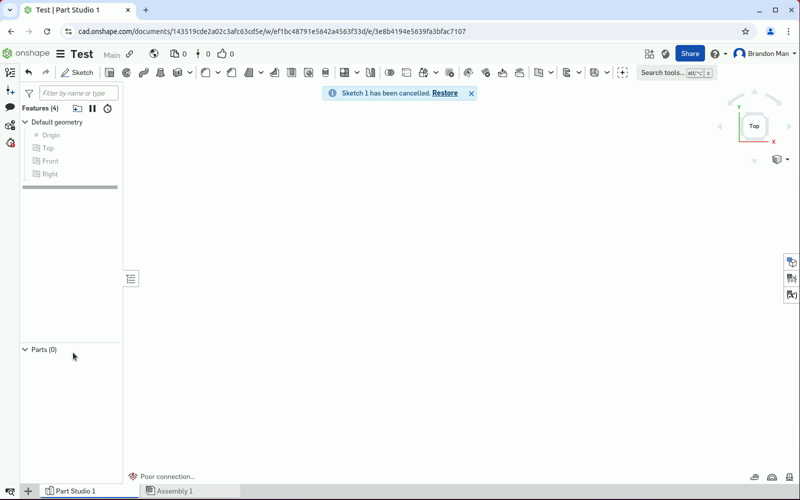
key(shift+p)
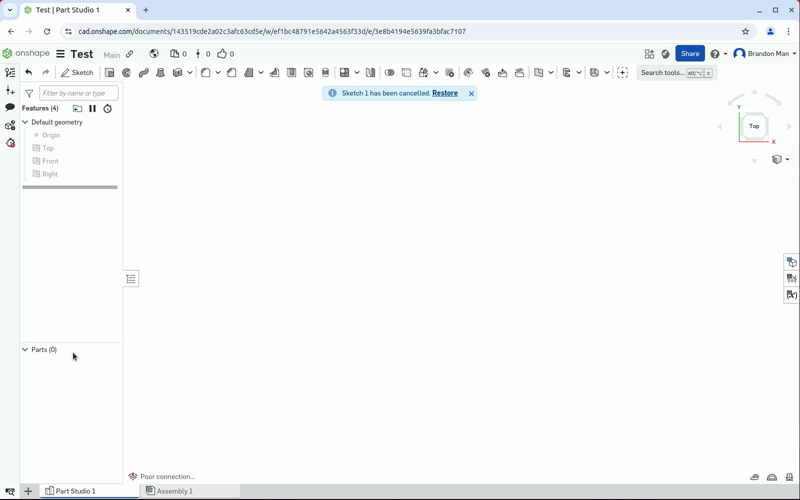
key(space)
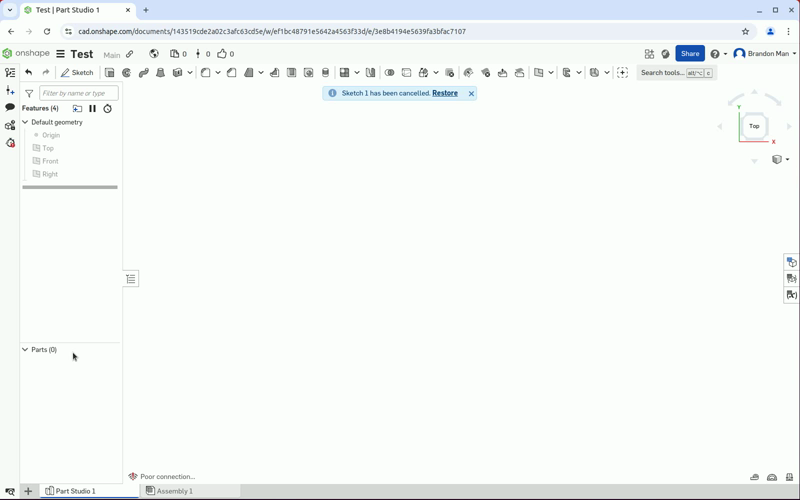
key_down(shift)
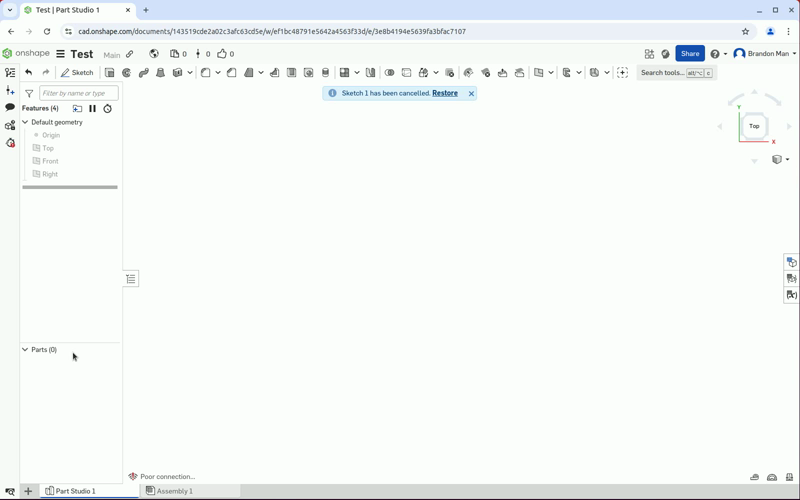
key(up)
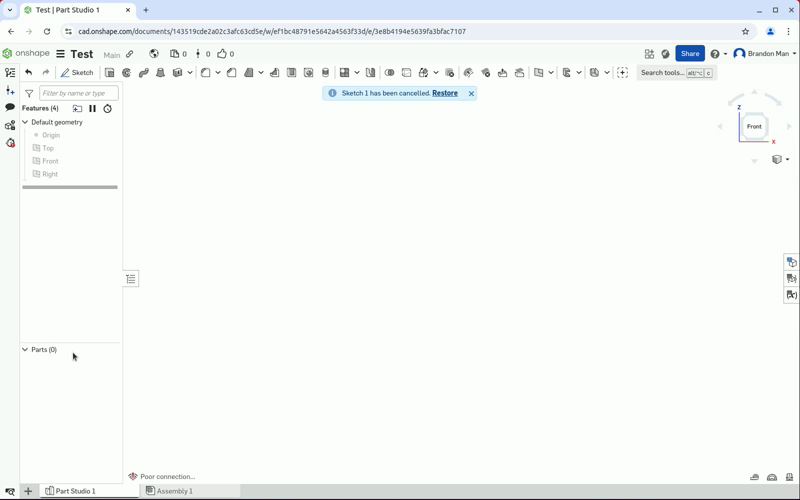
key_up(shift)
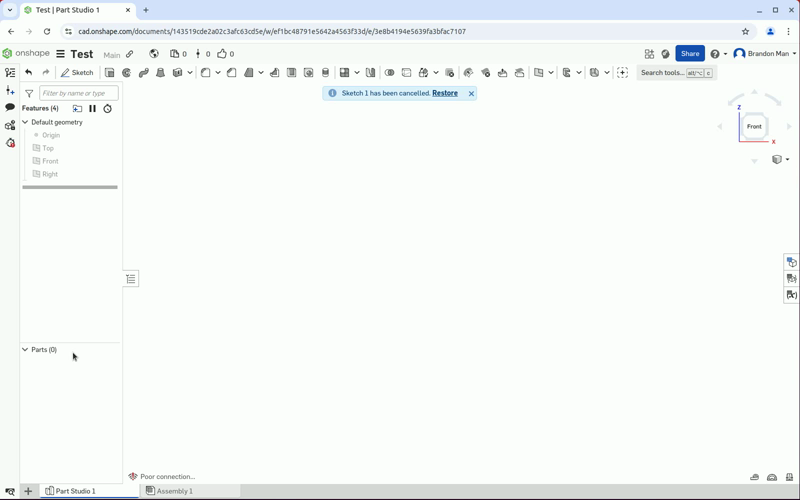
mouse_move(73, 352)
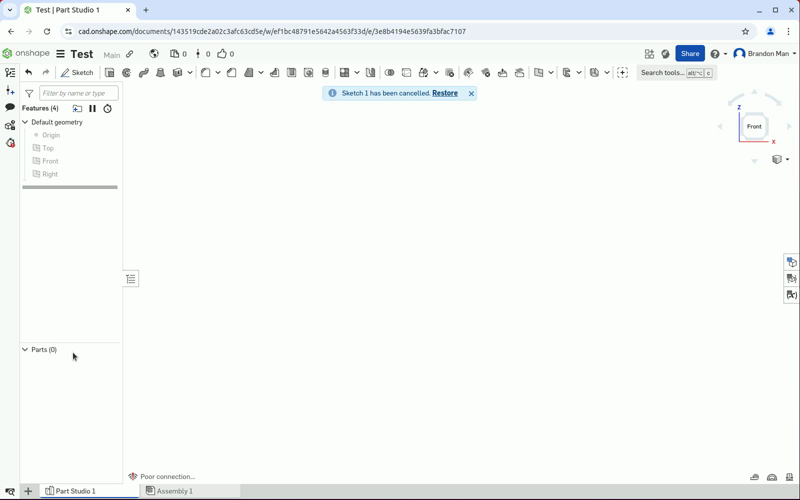
key(shift+y)
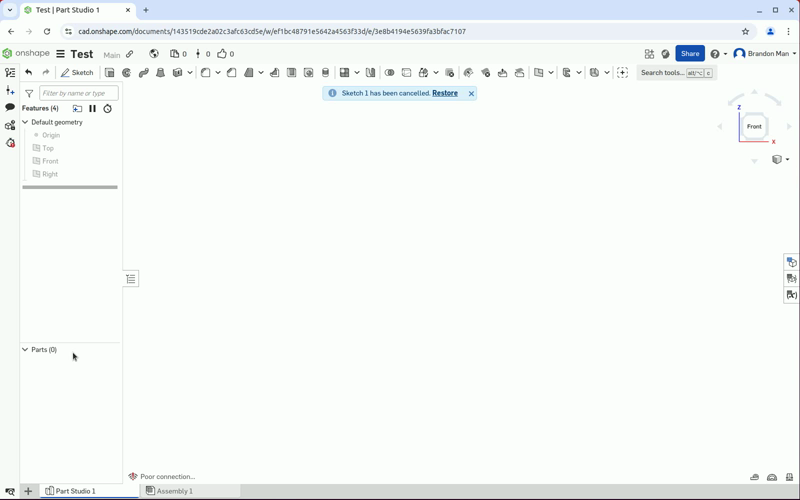
key(shift+s)
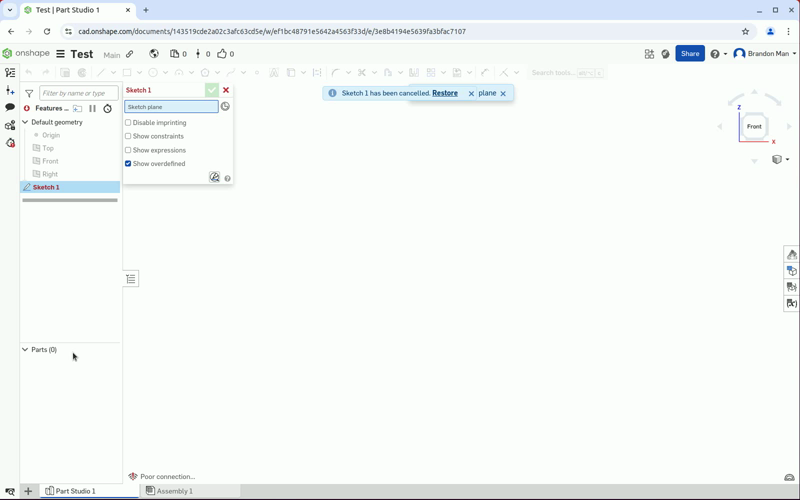
mouse_move(73, 163)
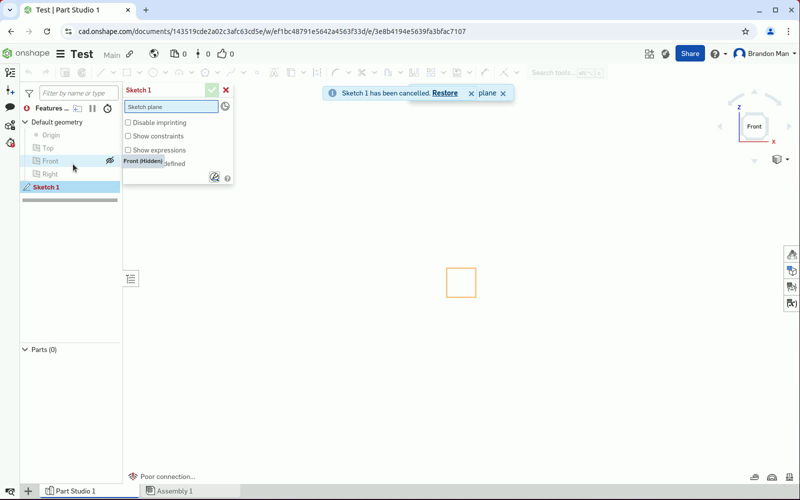
click(73, 163)
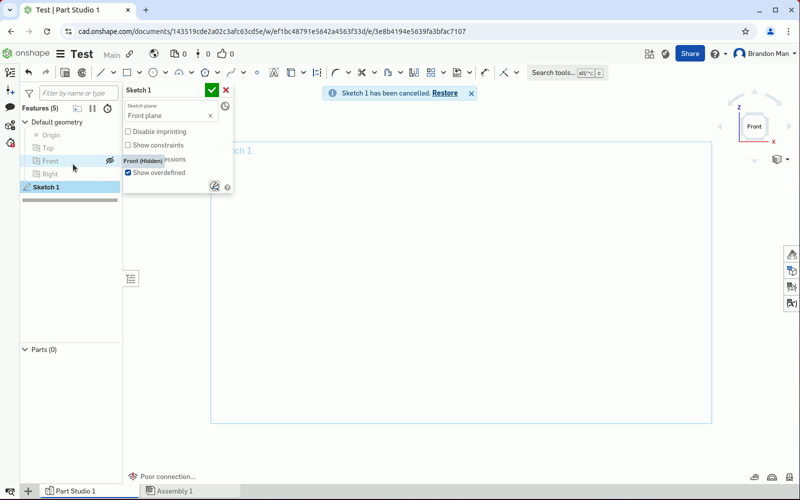
mouse_move(73, 352)
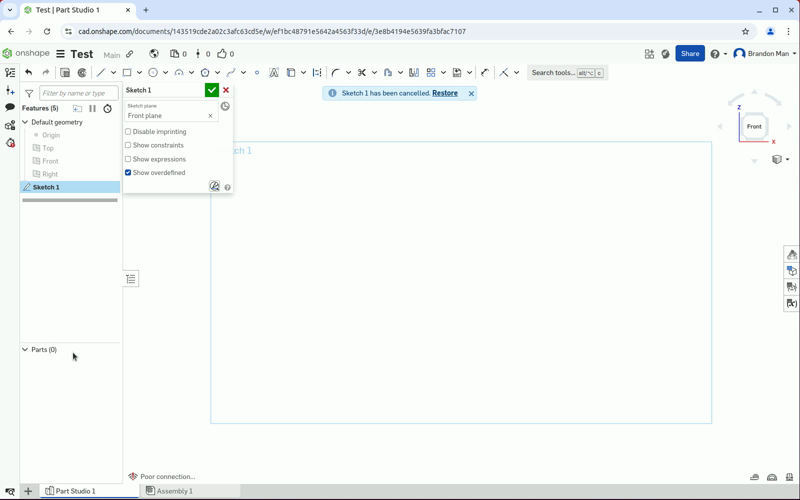
key(y)
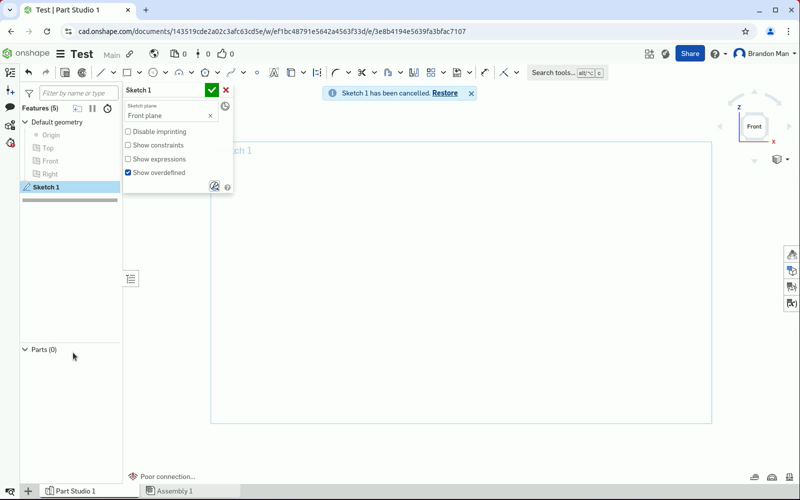
key(l)
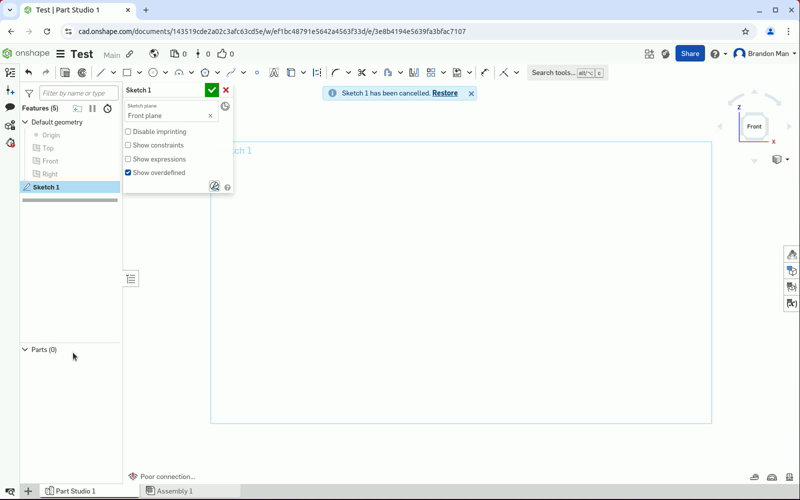
key_down(shift)
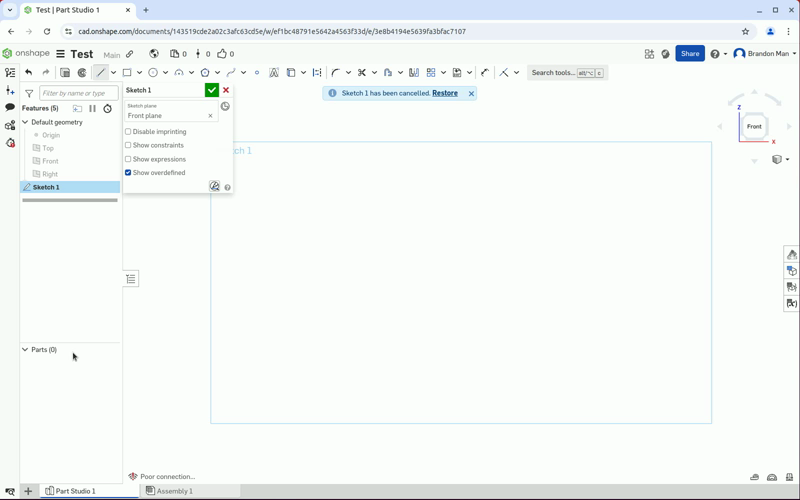
mouse_move(426, 282)
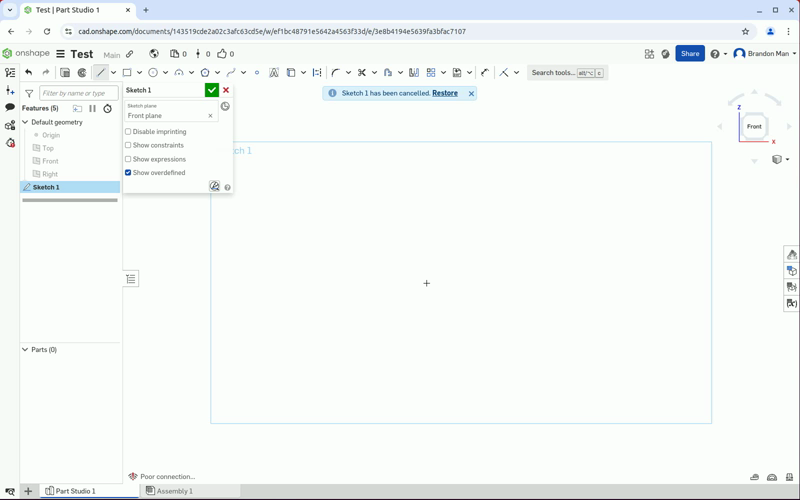
click(426, 282)
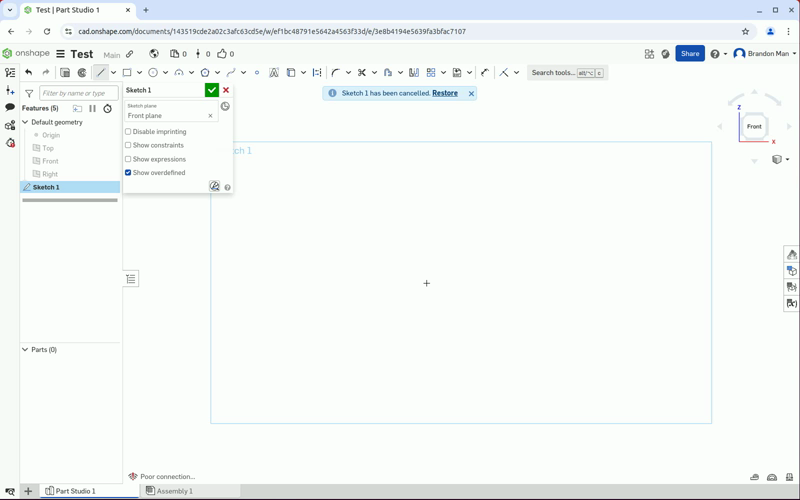
key_up(shift)
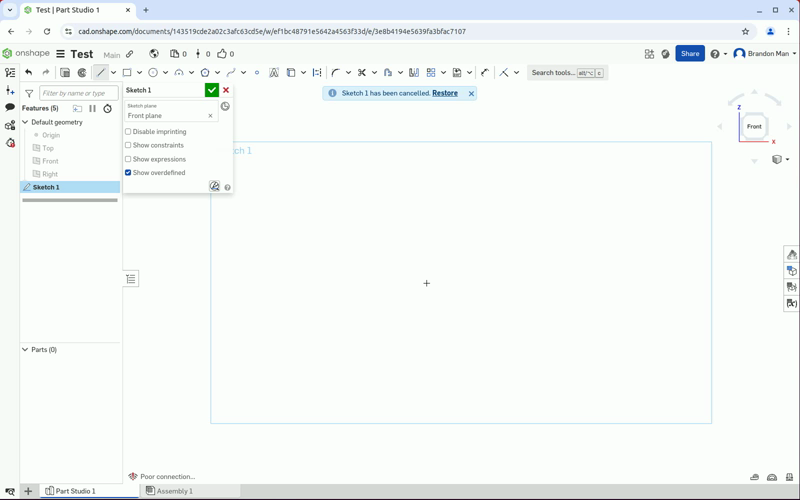
key_down(shift)
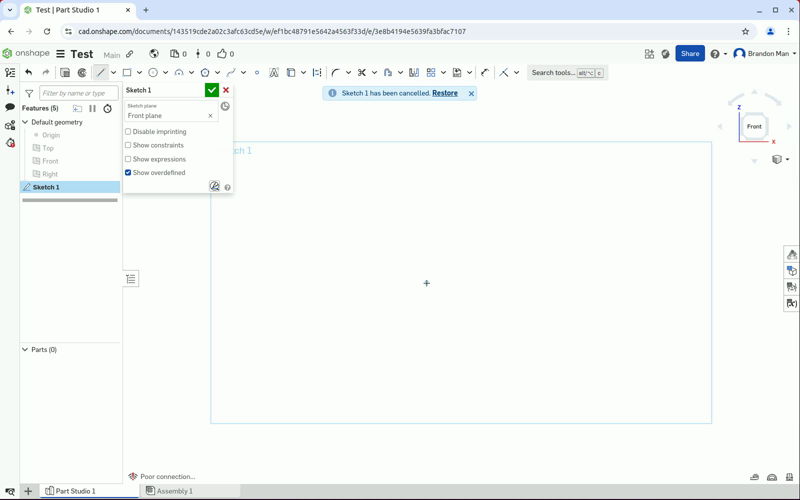
mouse_move(494, 282)
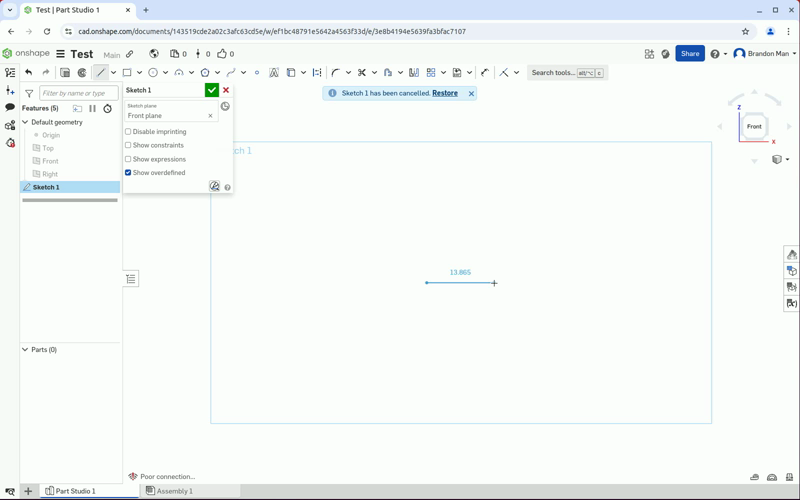
click(494, 282)
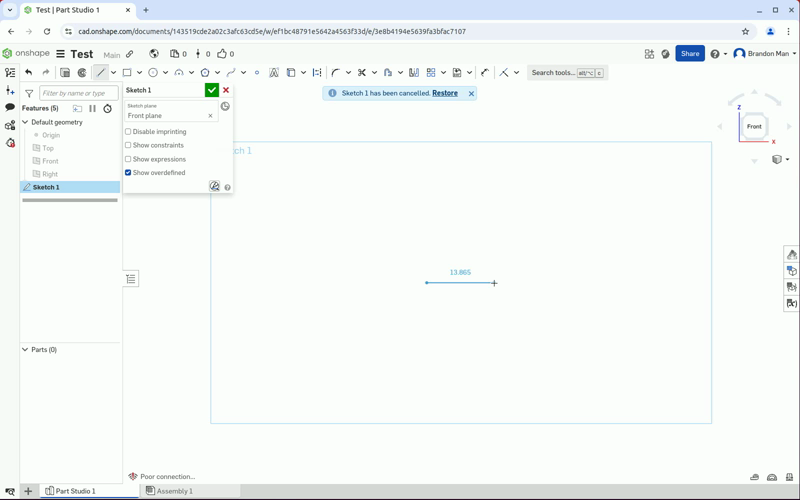
key_up(shift)
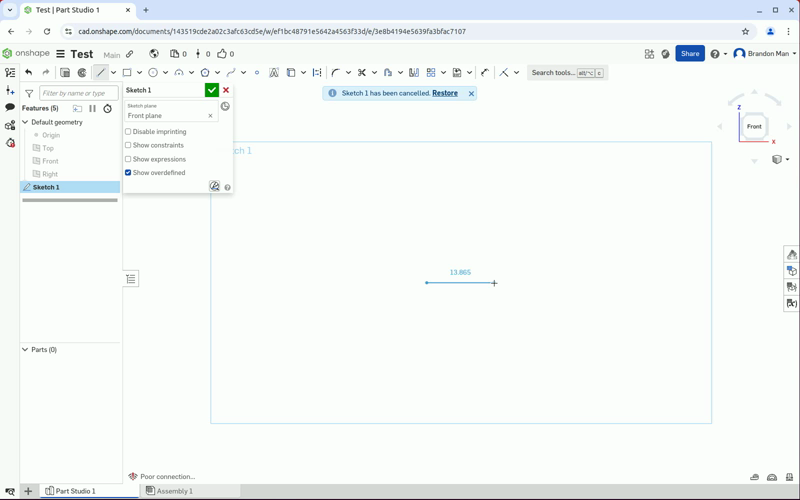
key_down(shift)
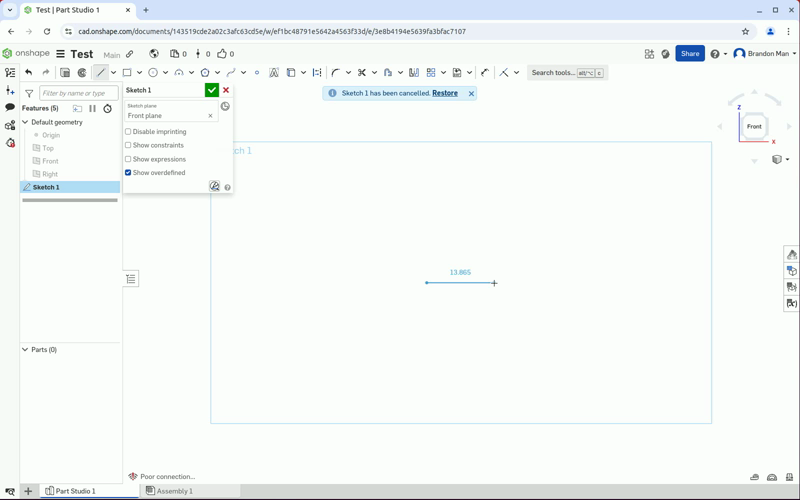
mouse_move(494, 170)
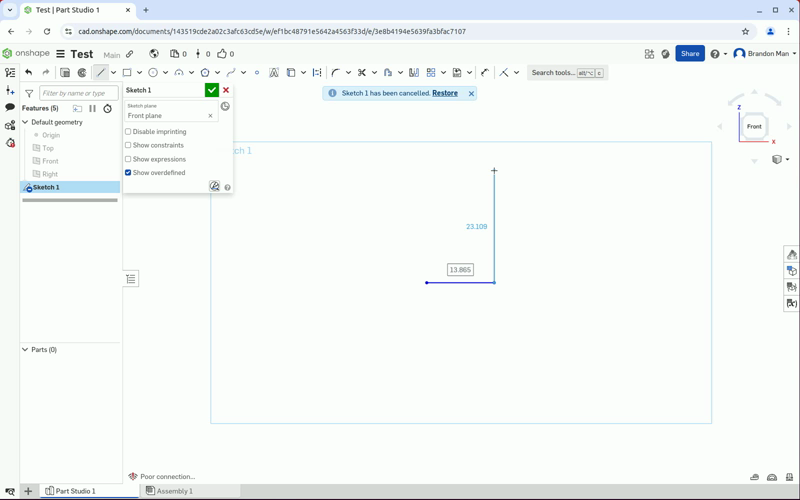
click(494, 170)
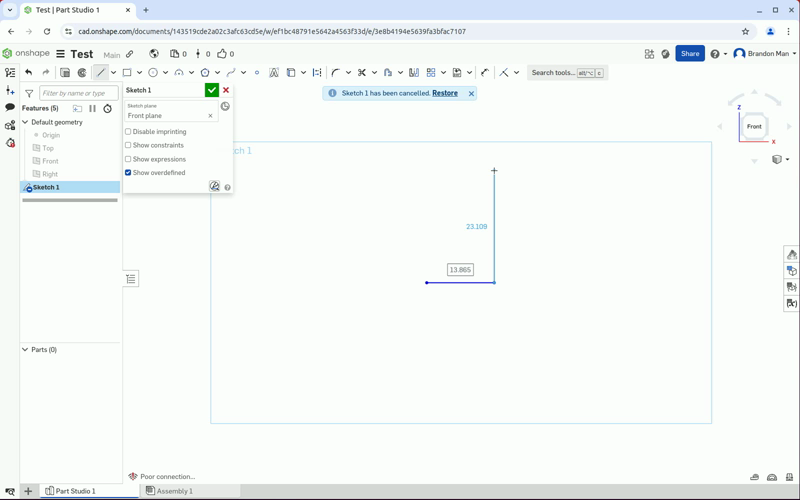
key_up(shift)
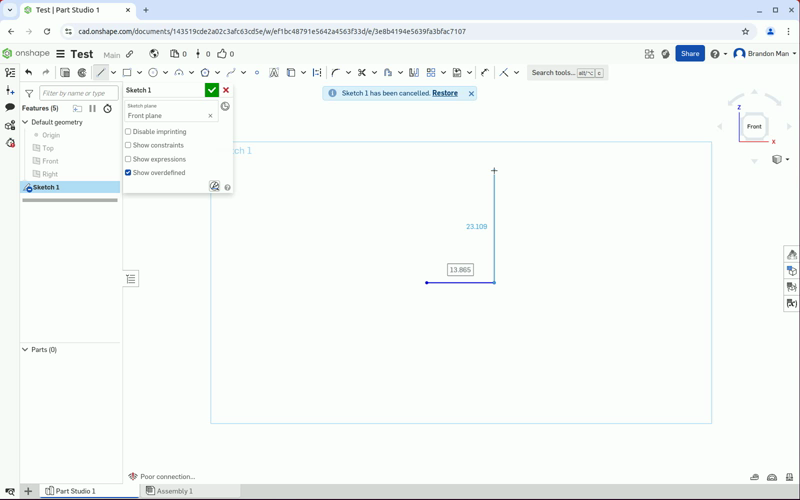
key_down(shift)
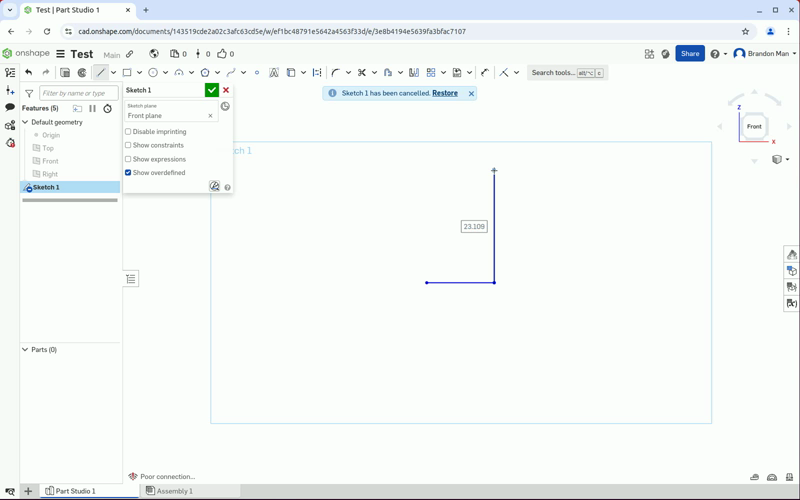
mouse_move(426, 170)
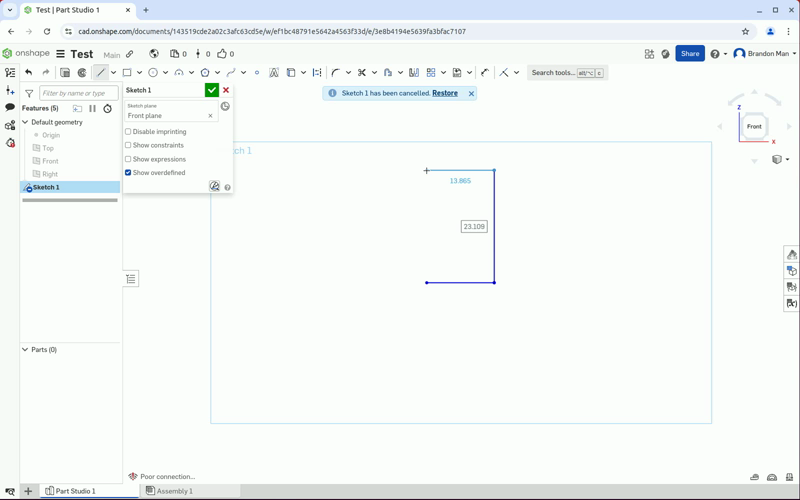
click(426, 170)
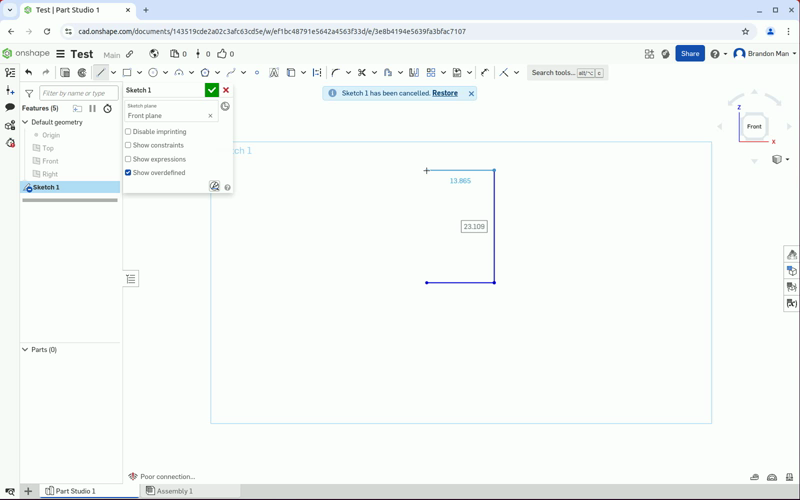
key_up(shift)
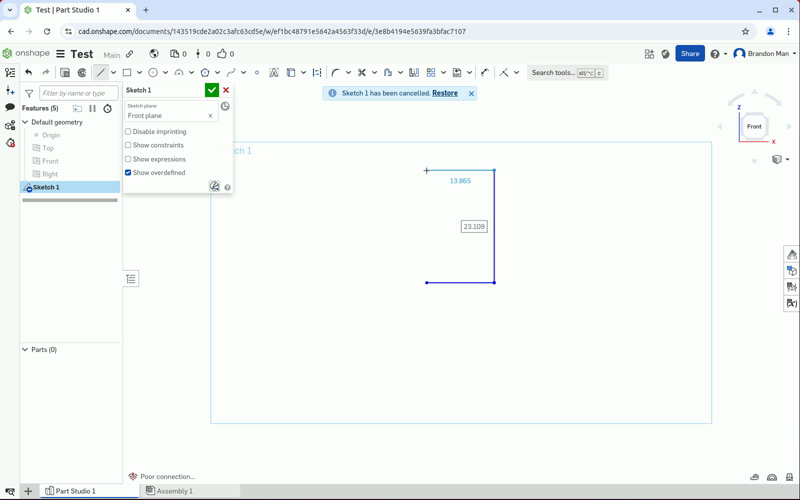
key_down(shift)
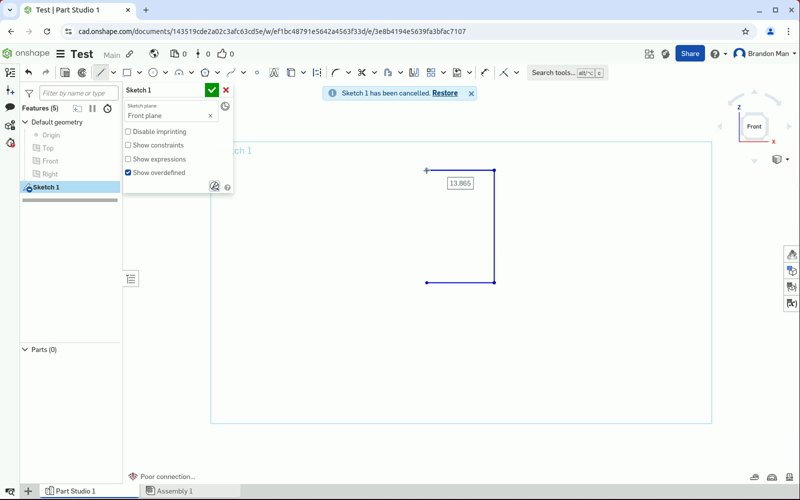
mouse_move(426, 282)
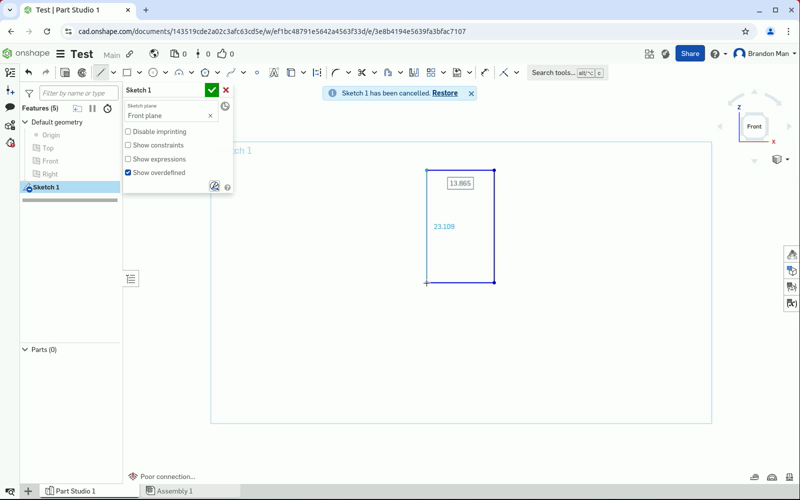
key_up(shift)
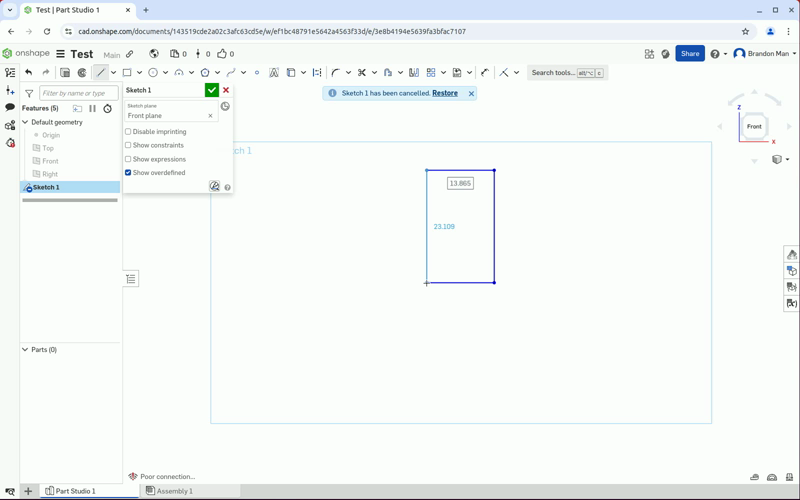
click(426, 282)
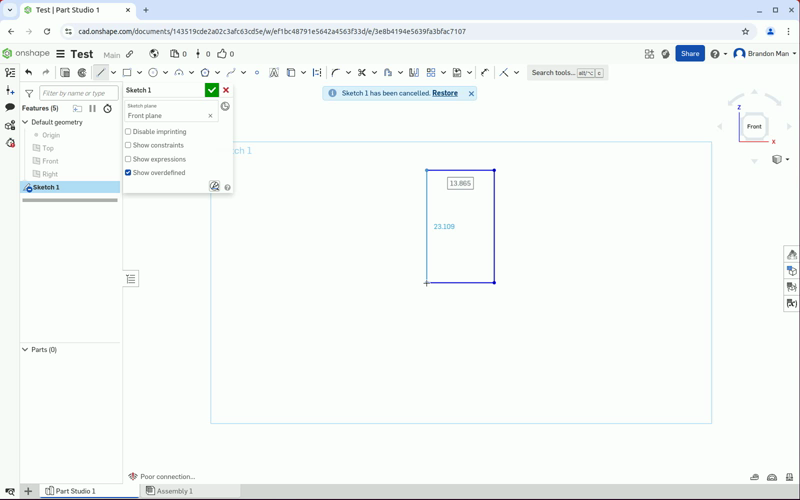
key(esc)
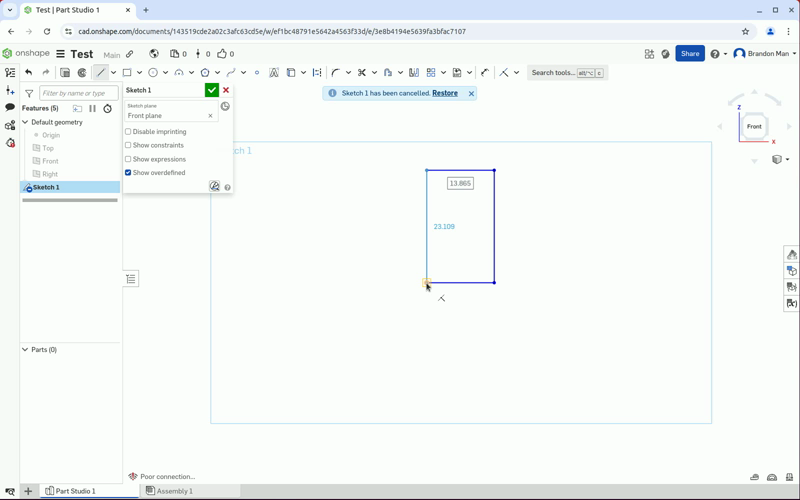
mouse_move(441, 276)
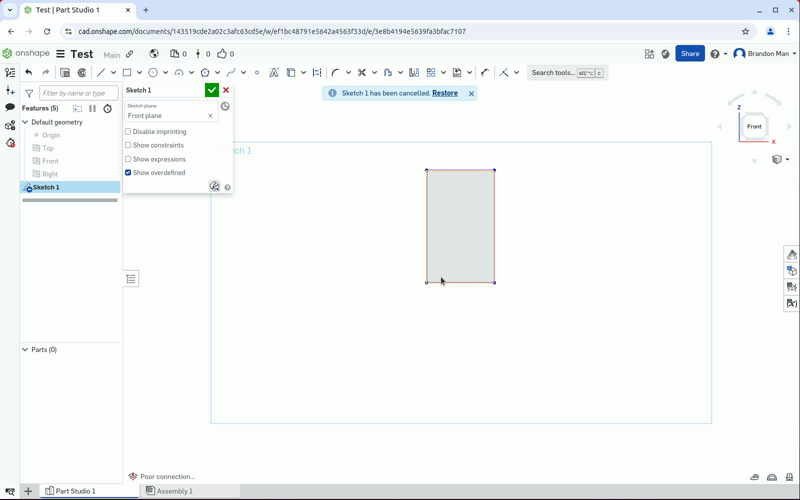
click(441, 276)
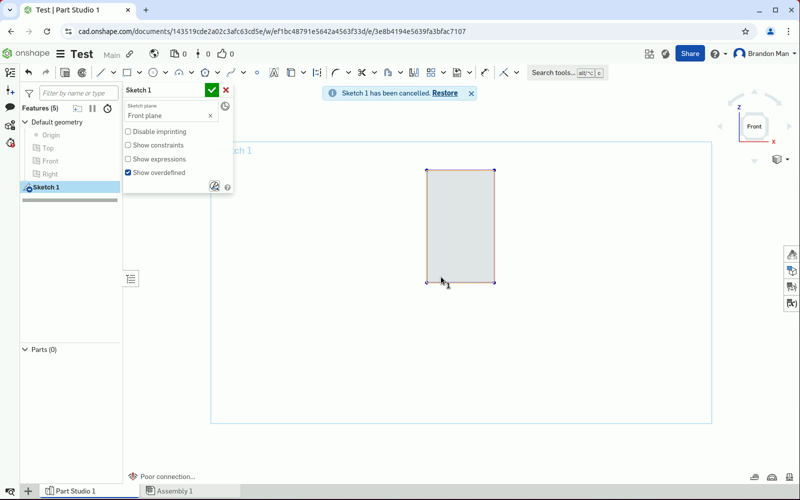
mouse_move(73, 352)
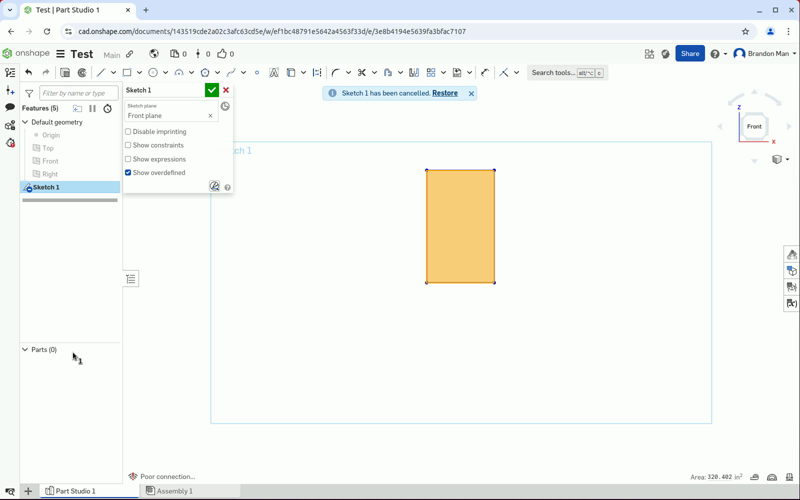
key(shift+y)
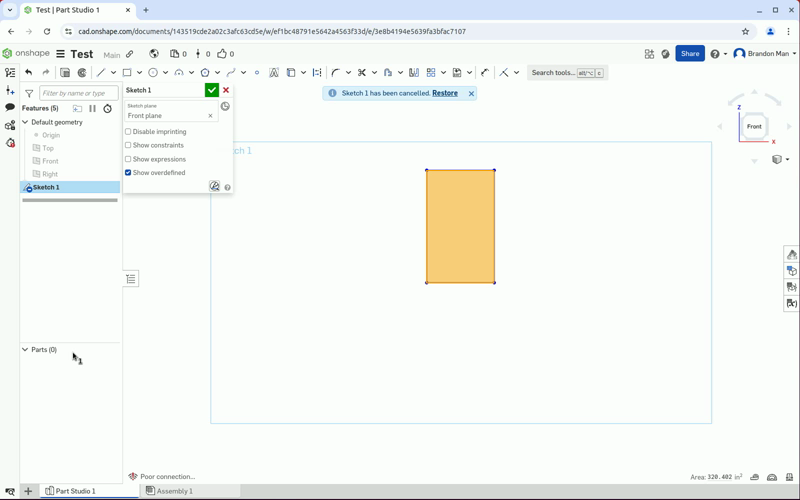
key(shift+e)
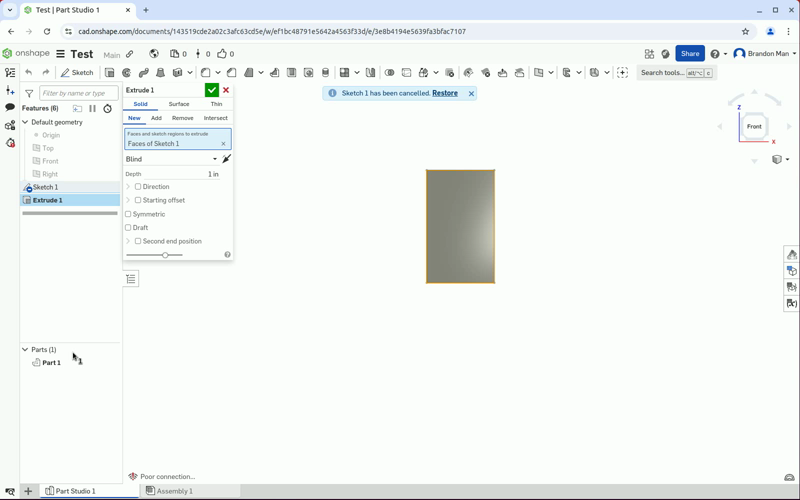
mouse_move(143, 106)
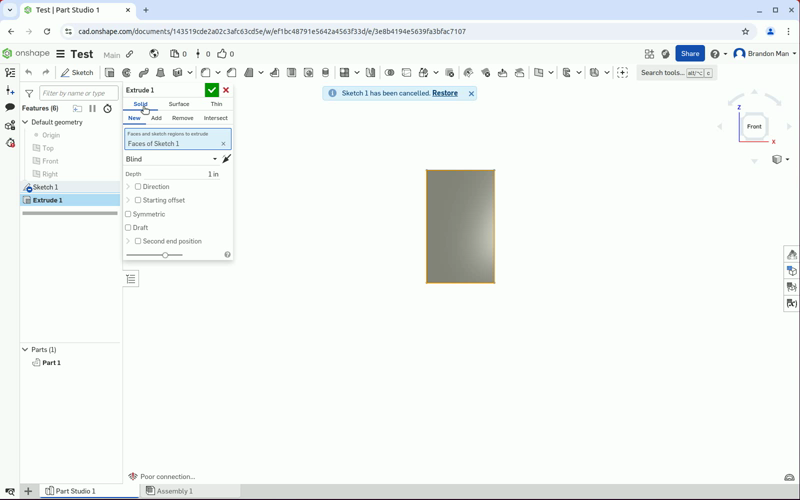
click(143, 106)
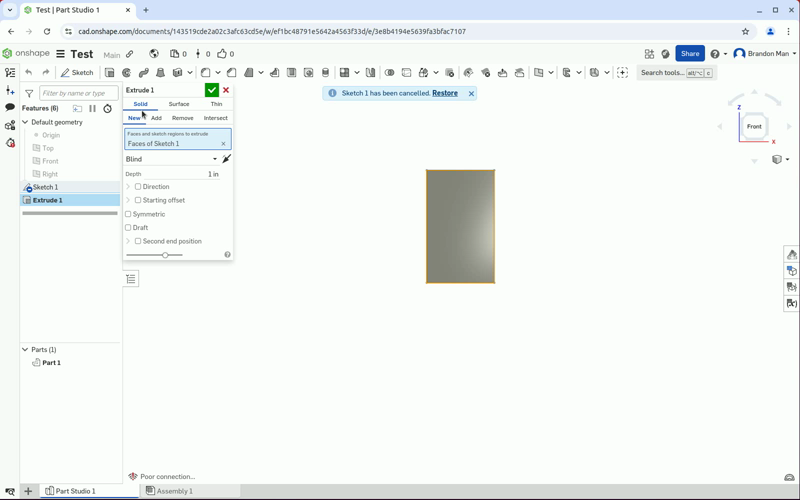
mouse_move(137, 120)
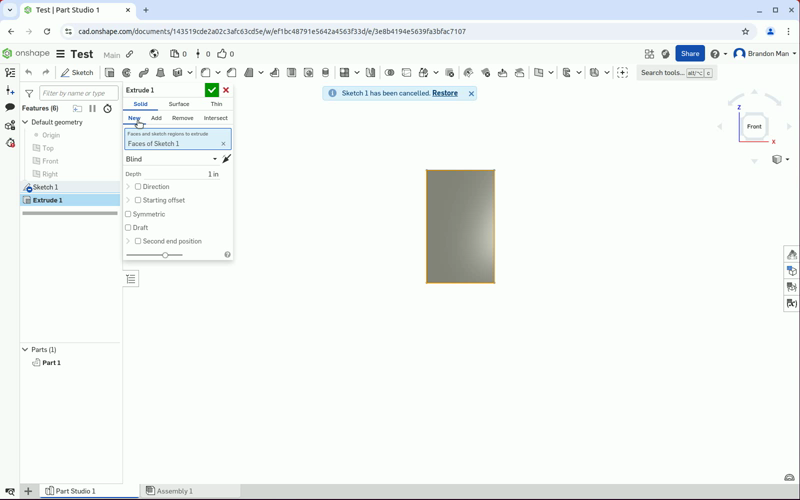
click(137, 120)
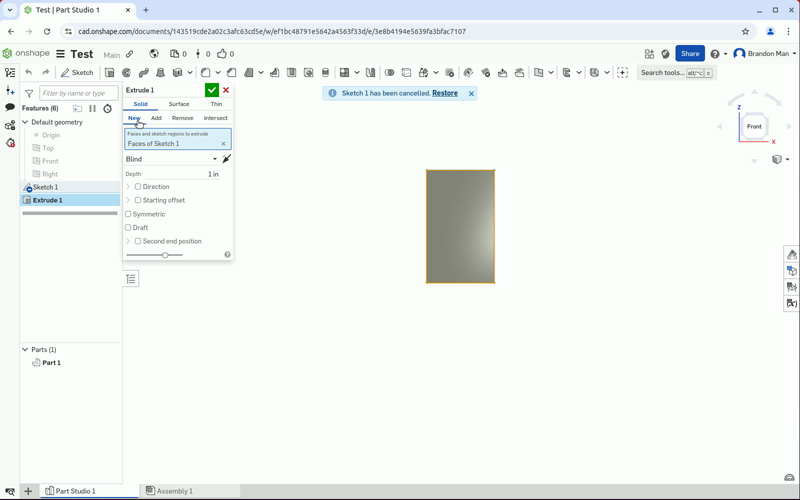
key(tab, 4)
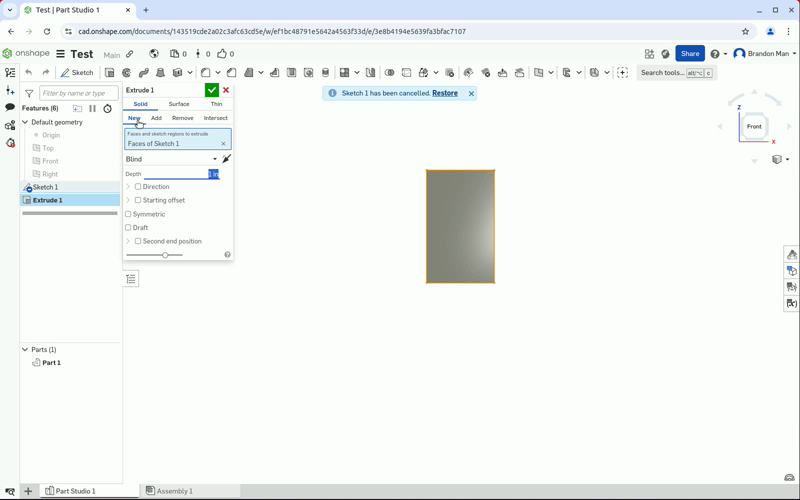
text(9.869)
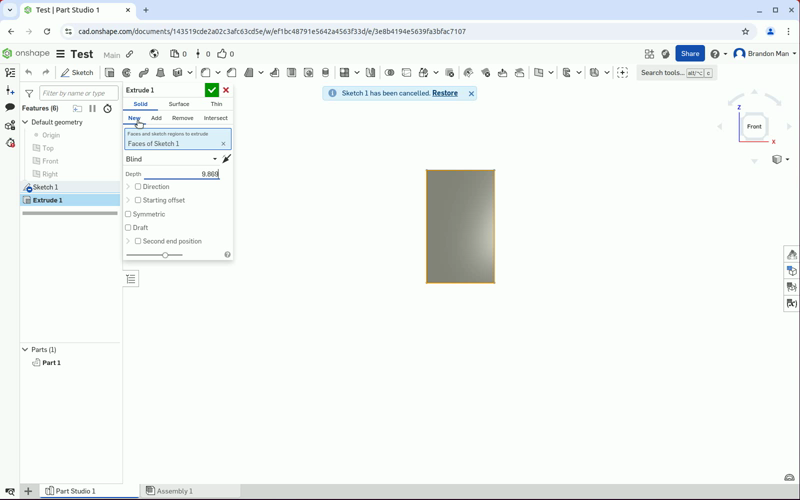
key(enter)
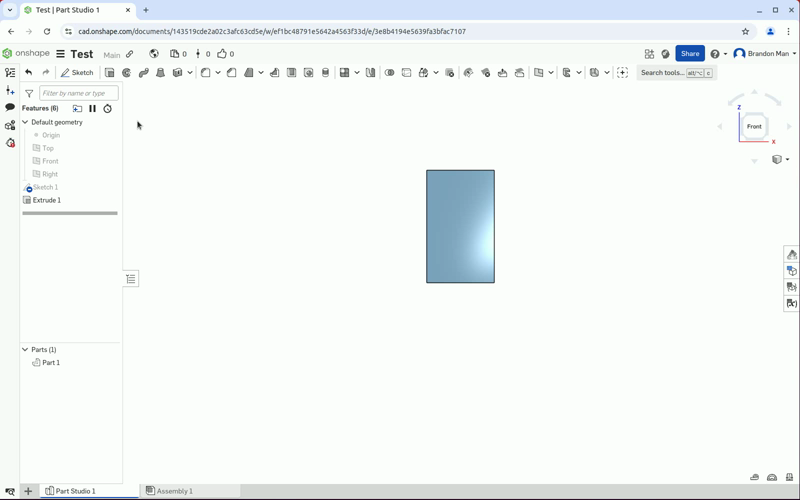
key(shift+h)
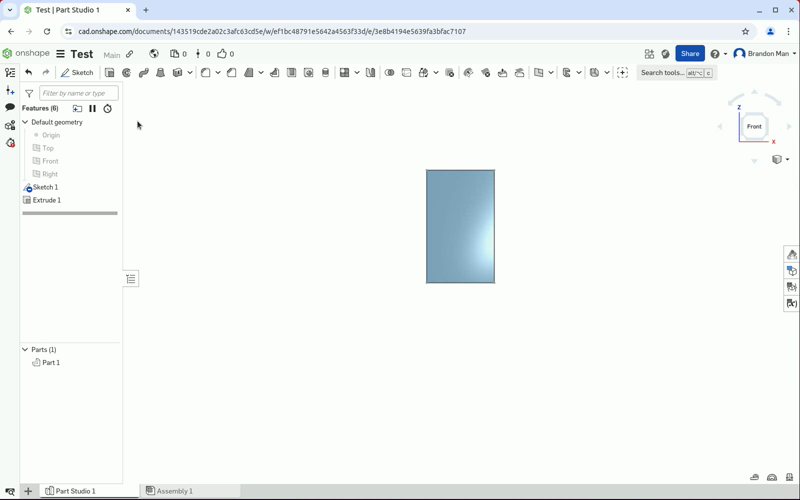
key(shift+h)
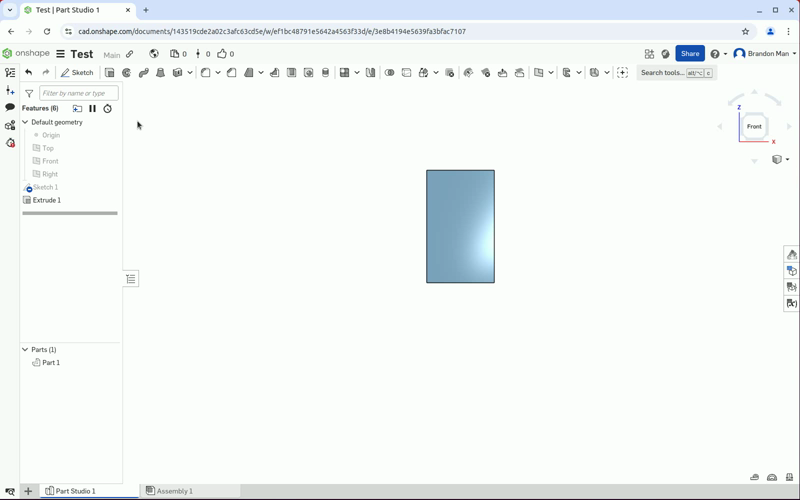
mouse_move(73, 189)
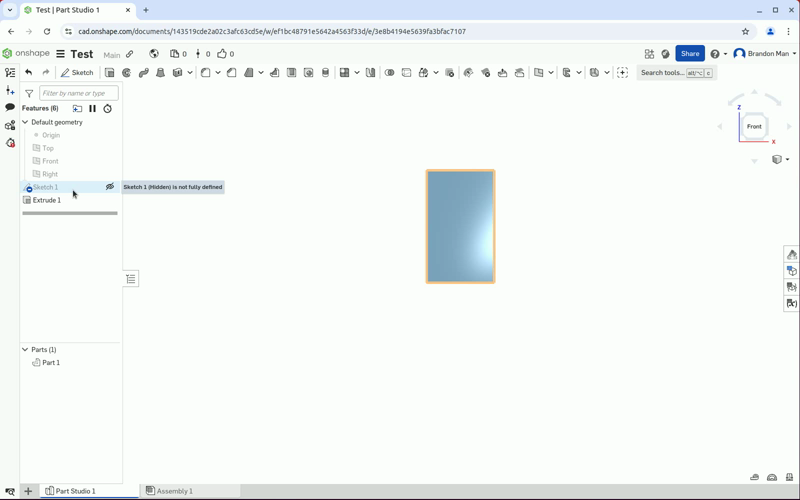
click(73, 189)
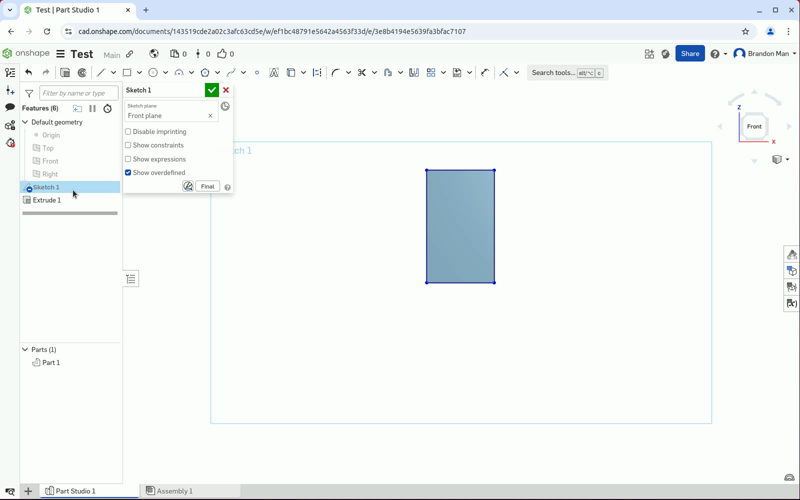
mouse_move(229, 92)
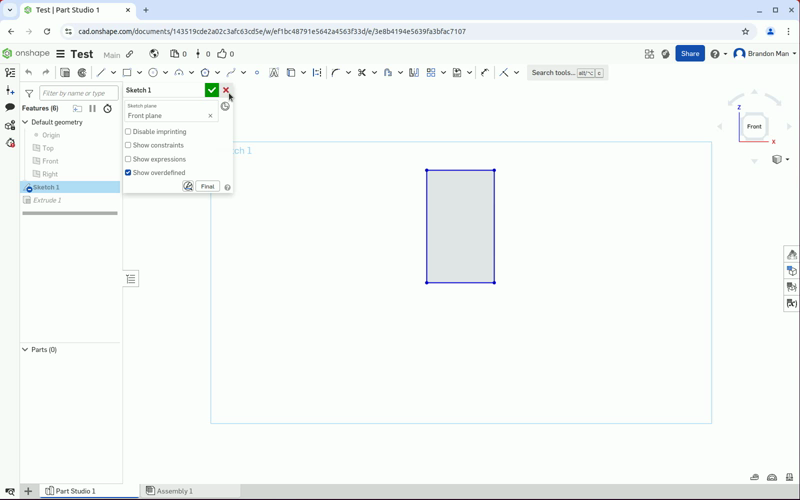
click(229, 92)
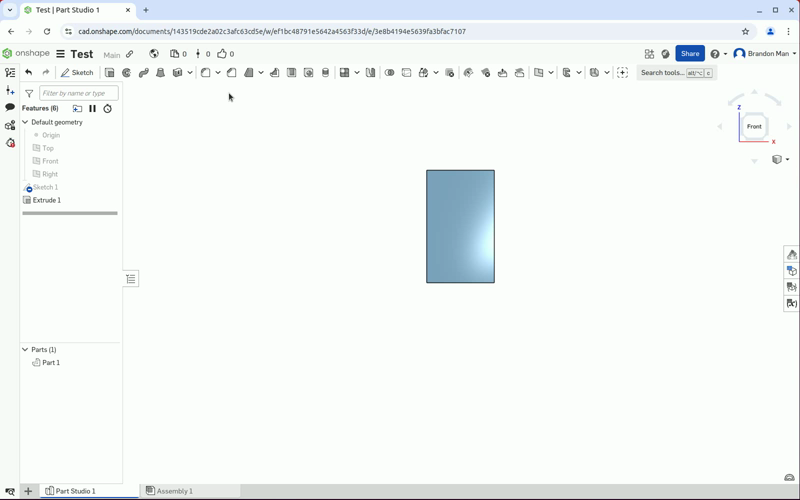
mouse_move(73, 352)
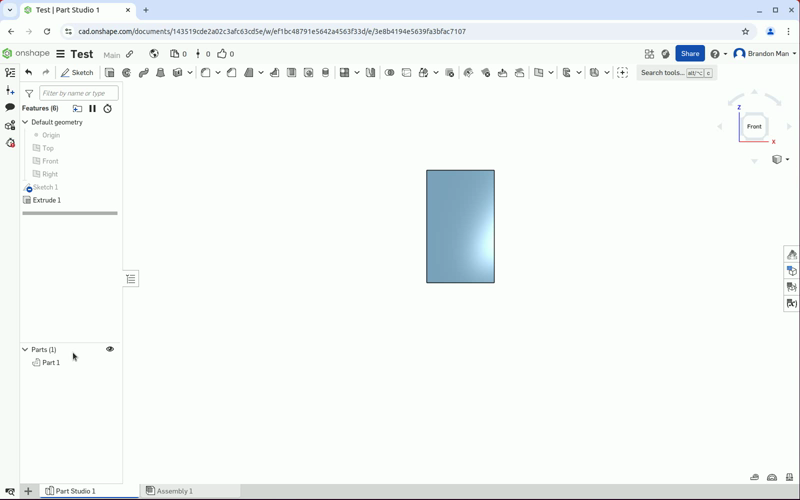
key(y)
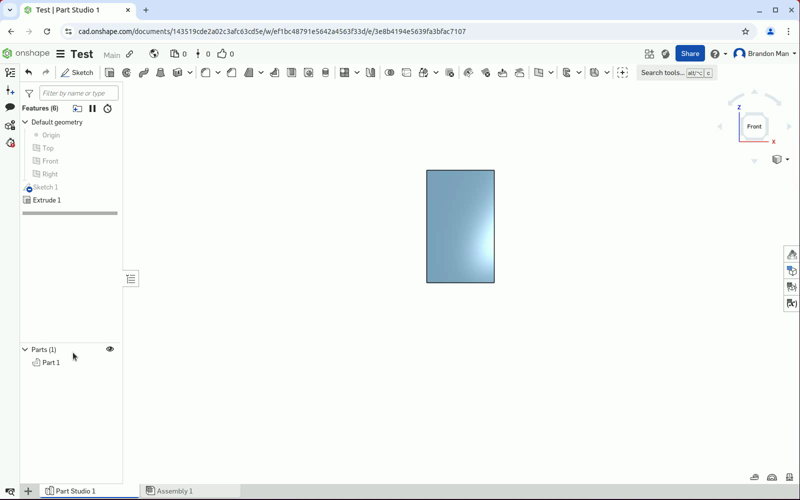
key(shift+p)
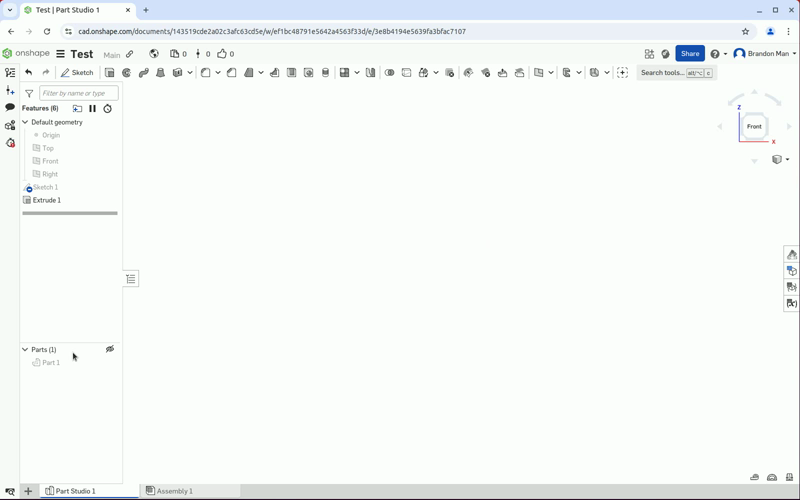
key(space)
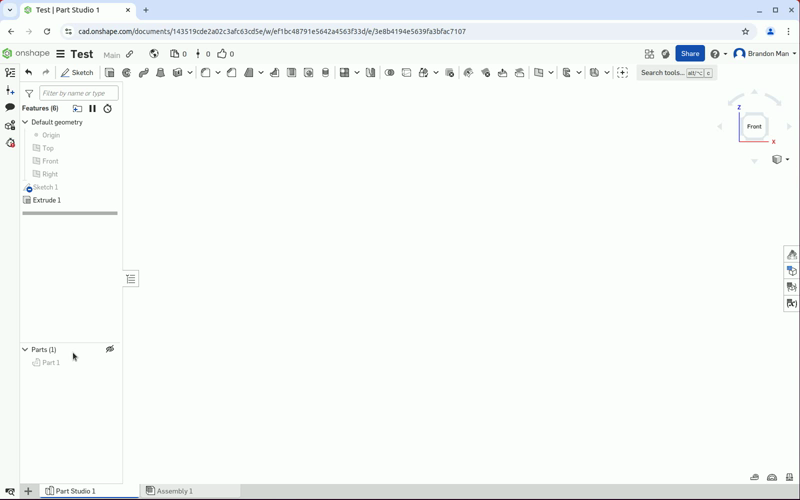
key_down(shift)
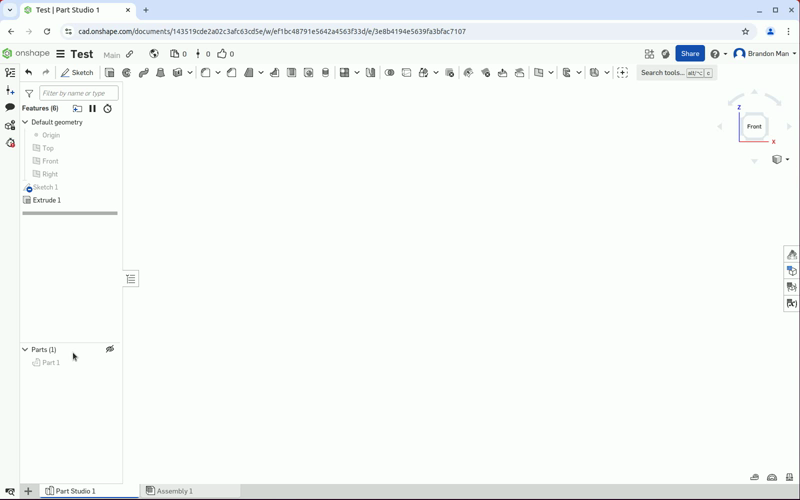
key(left)
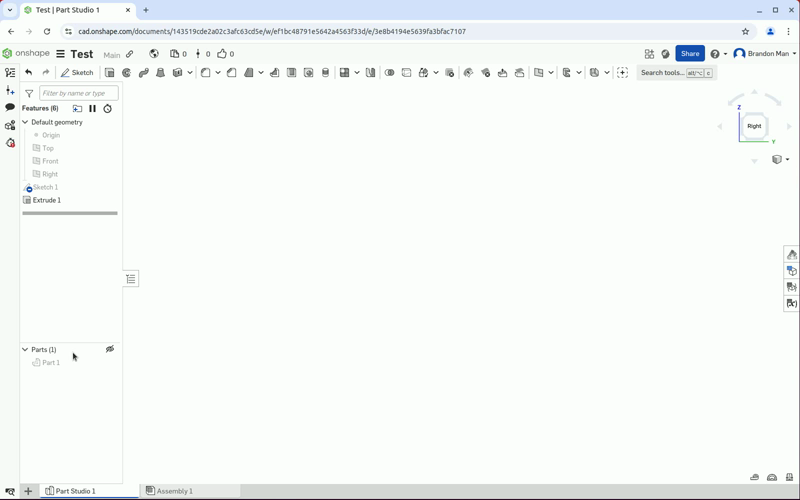
key_up(shift)
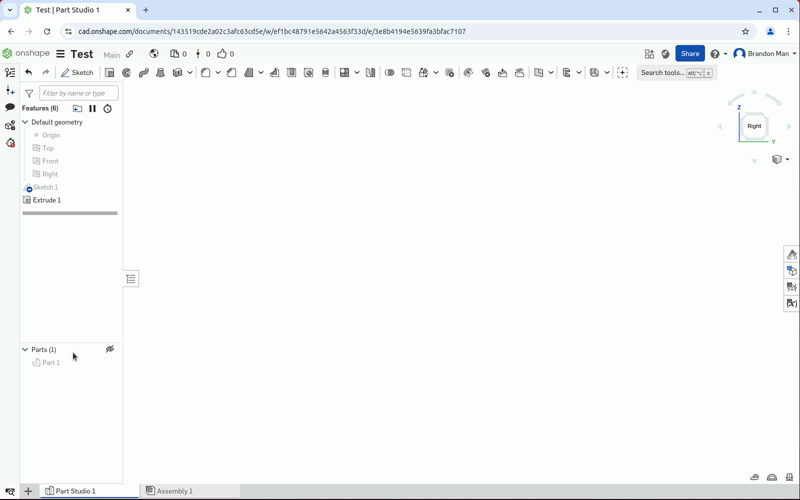
mouse_move(73, 352)
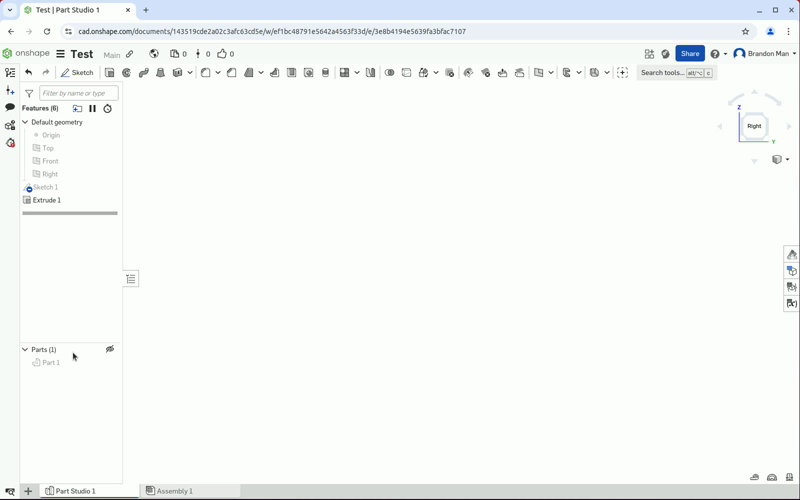
key(shift+y)
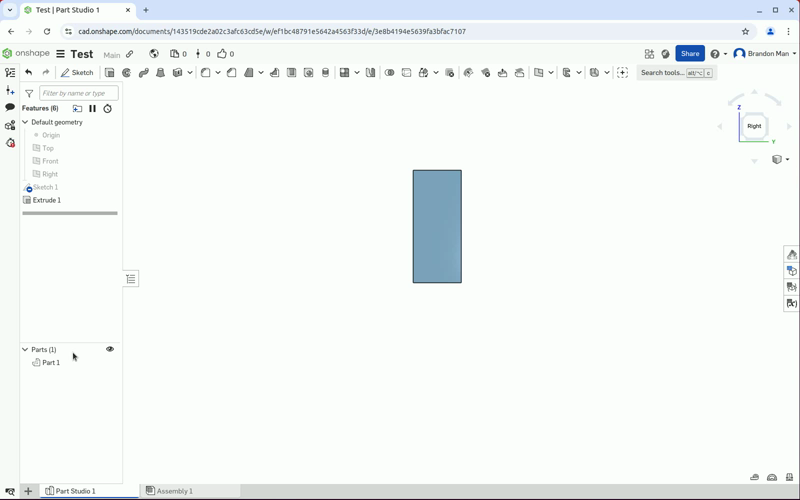
mouse_move(541, 75)
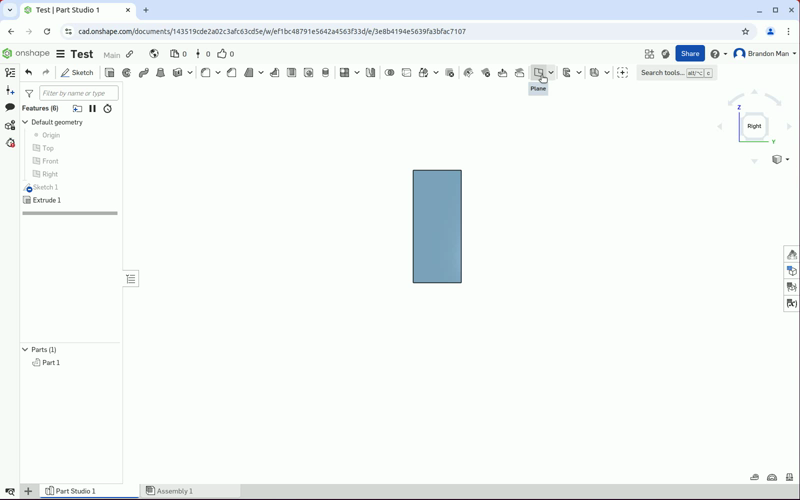
click(541, 75)
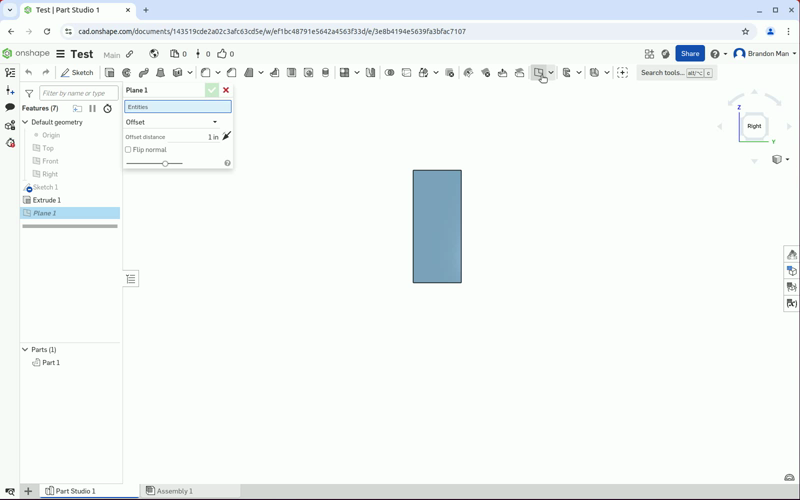
mouse_move(73, 176)
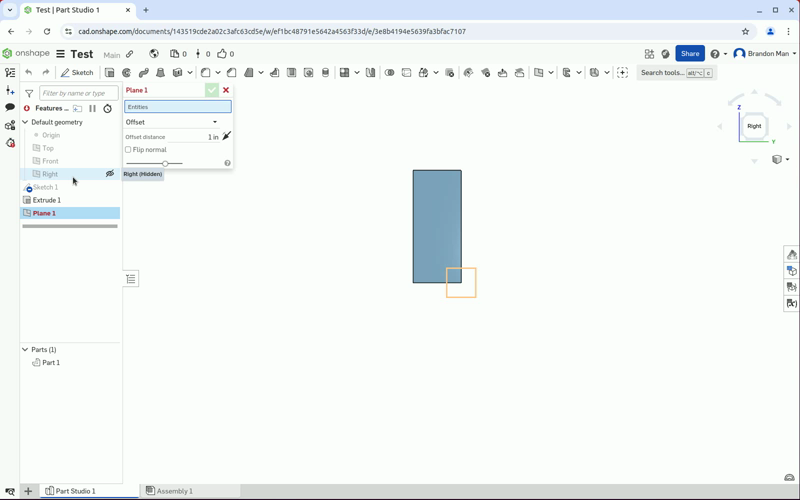
click(73, 176)
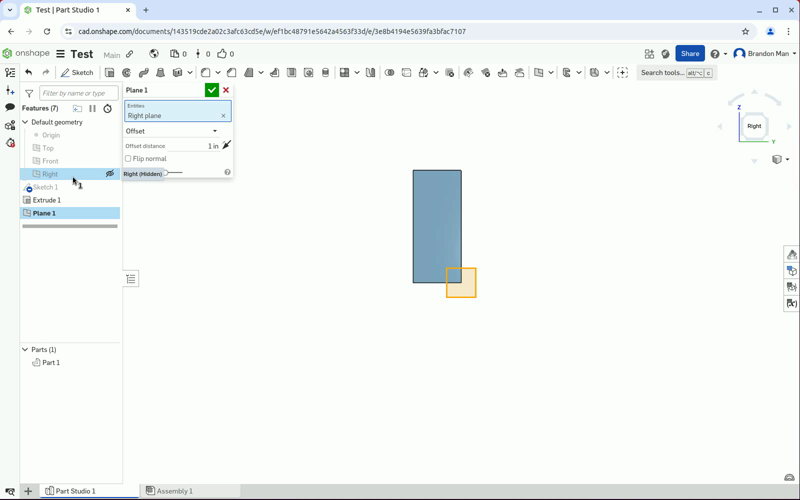
key(tab, 2)
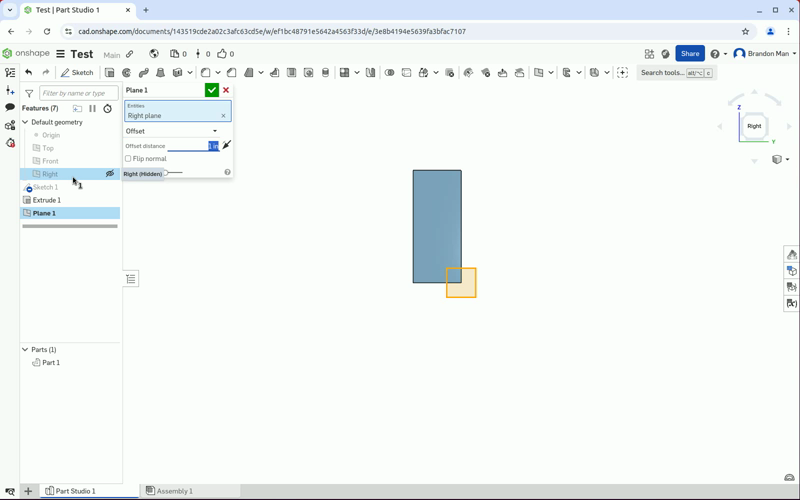
text(6.994)
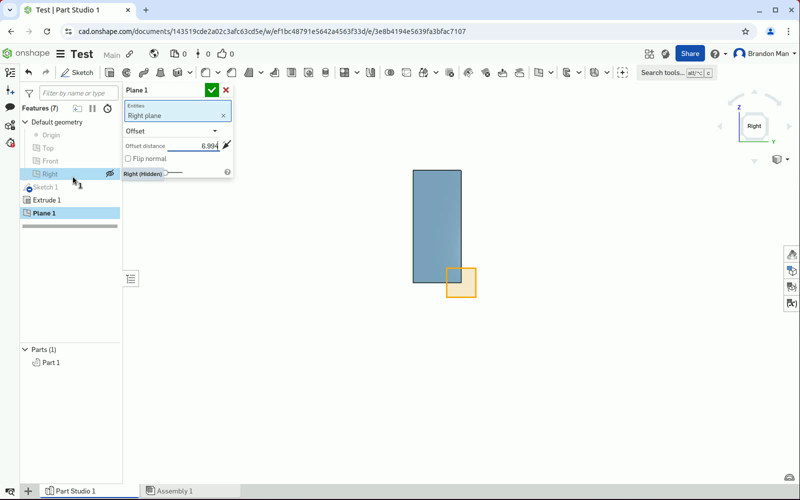
key(enter, 2)
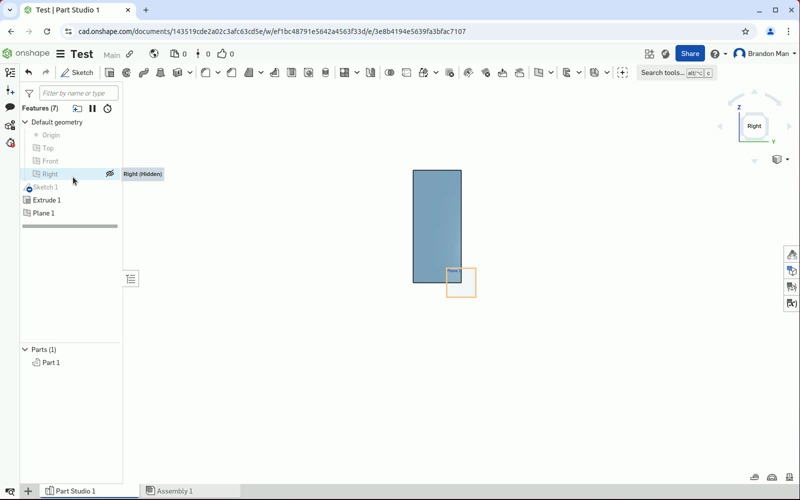
key(shift+s)
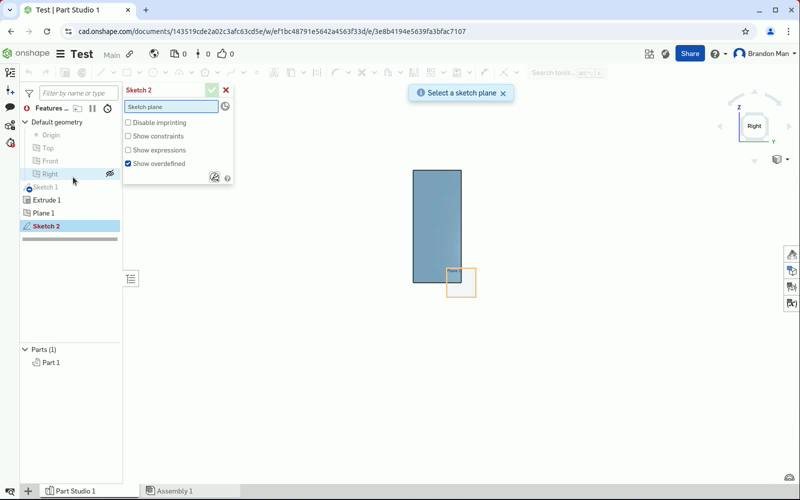
mouse_move(73, 215)
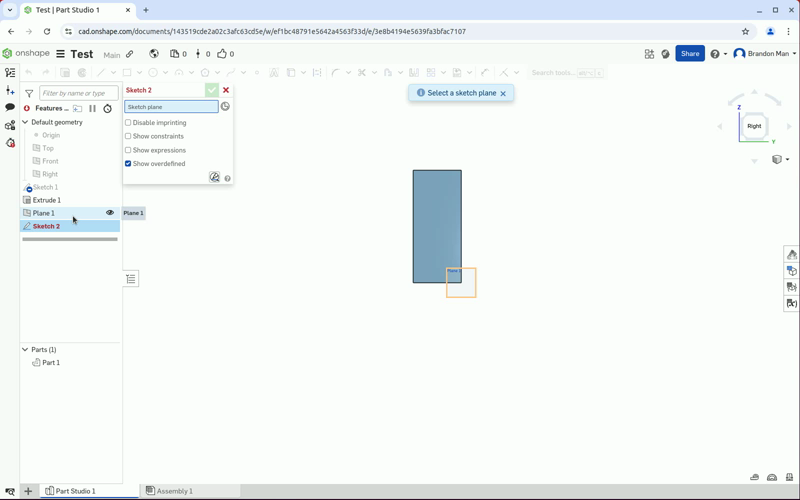
click(73, 215)
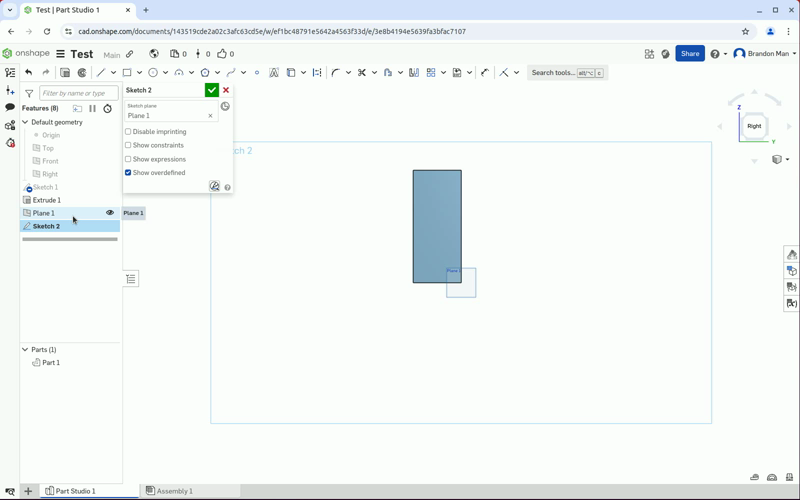
mouse_move(73, 352)
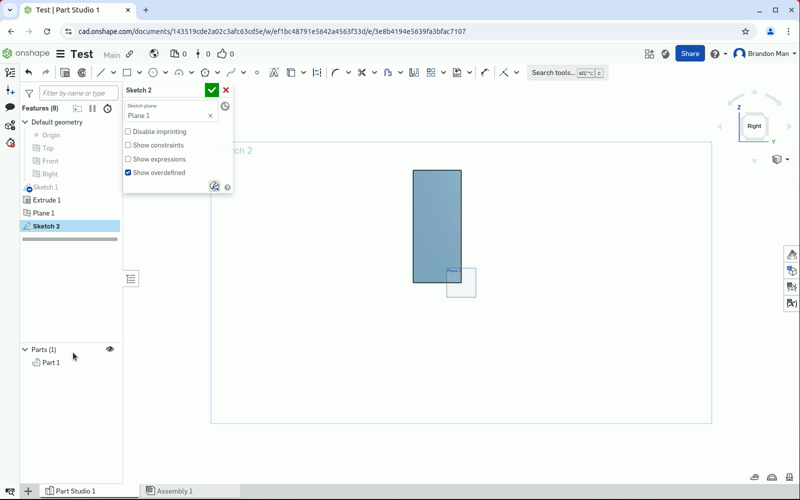
key(y)
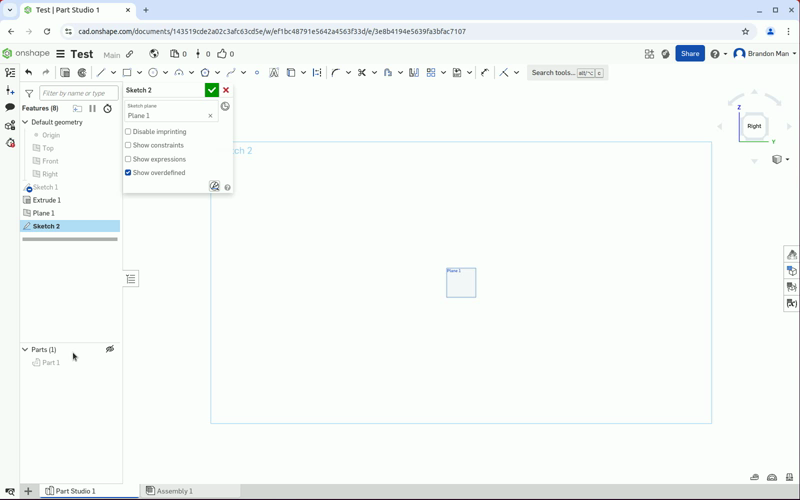
key(l)
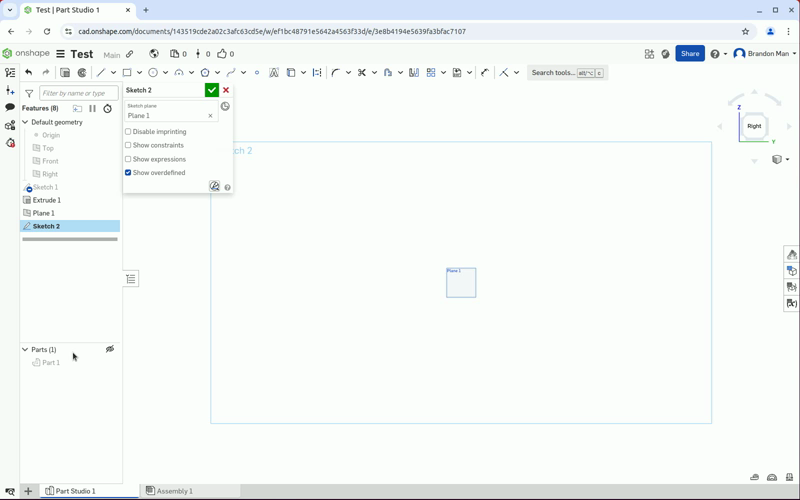
key_down(shift)
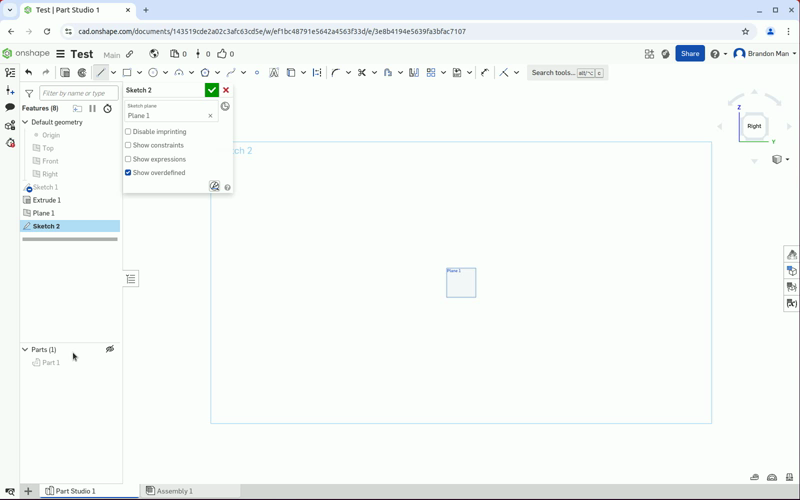
mouse_move(412, 282)
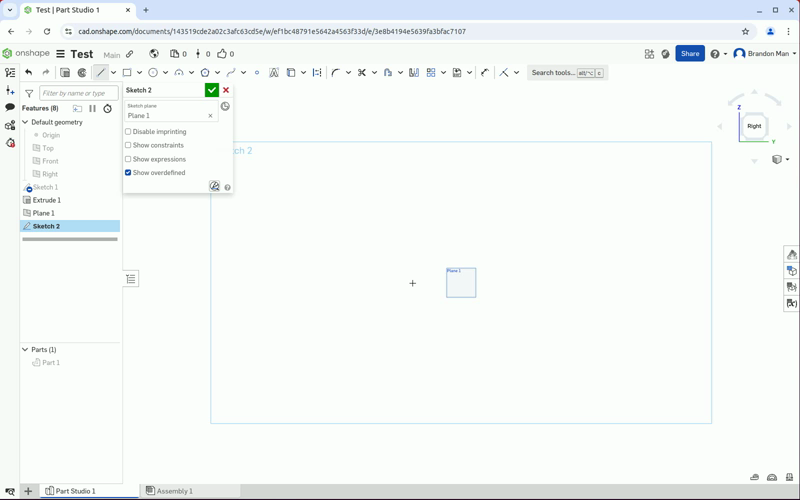
click(412, 282)
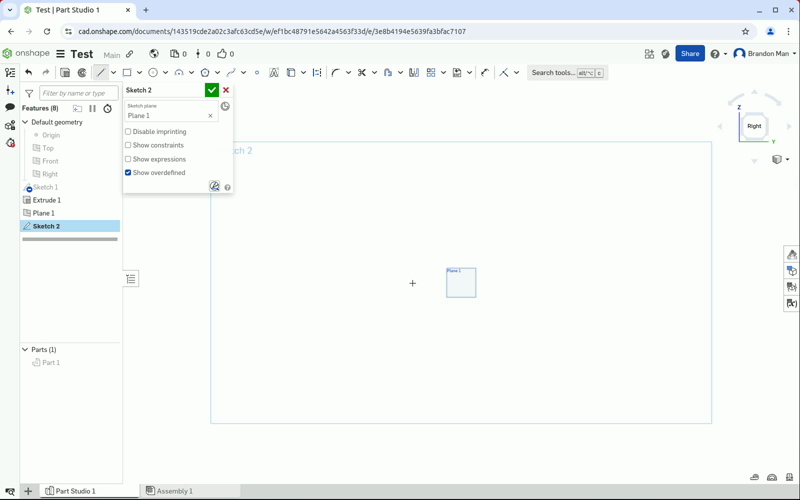
key_up(shift)
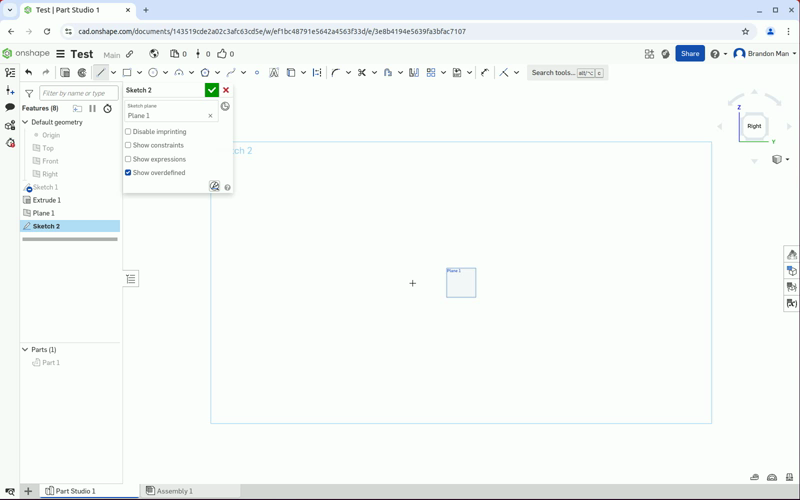
key_down(shift)
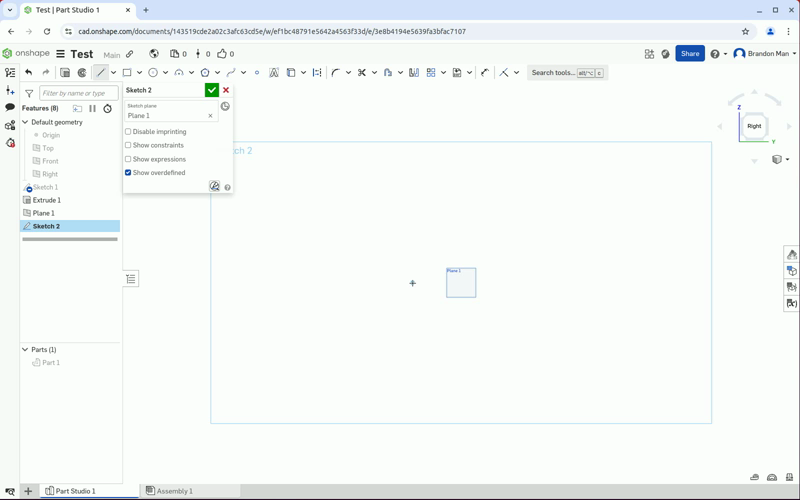
mouse_move(442, 282)
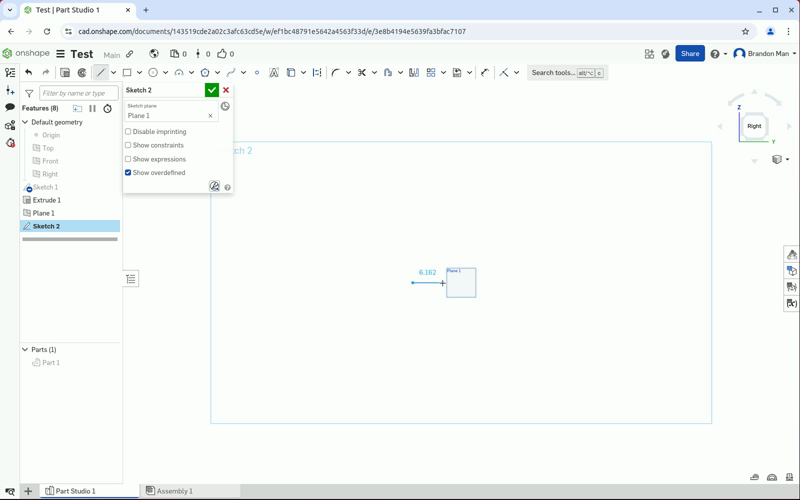
mouse_move(429, 282)
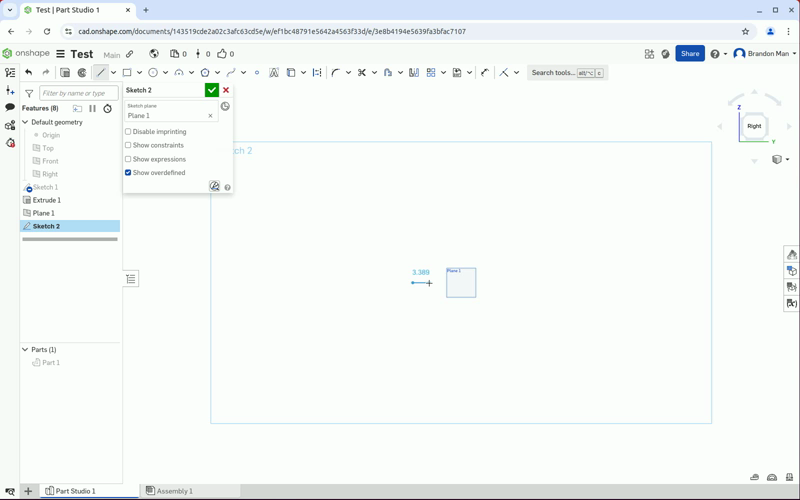
click(429, 282)
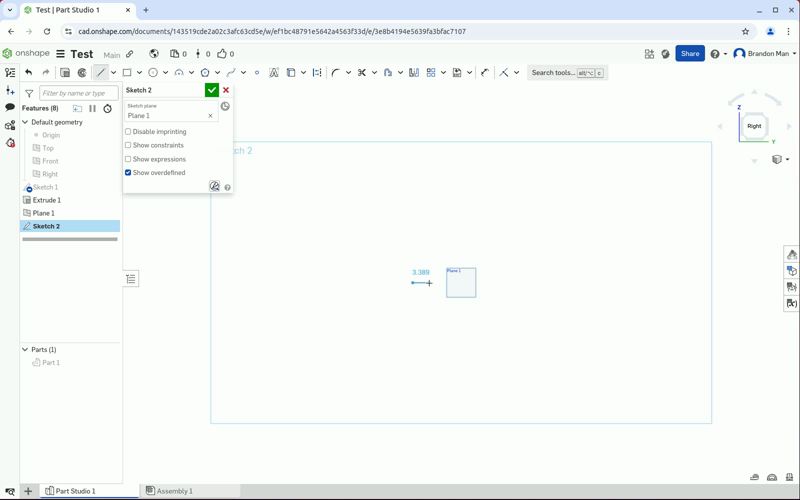
key_up(shift)
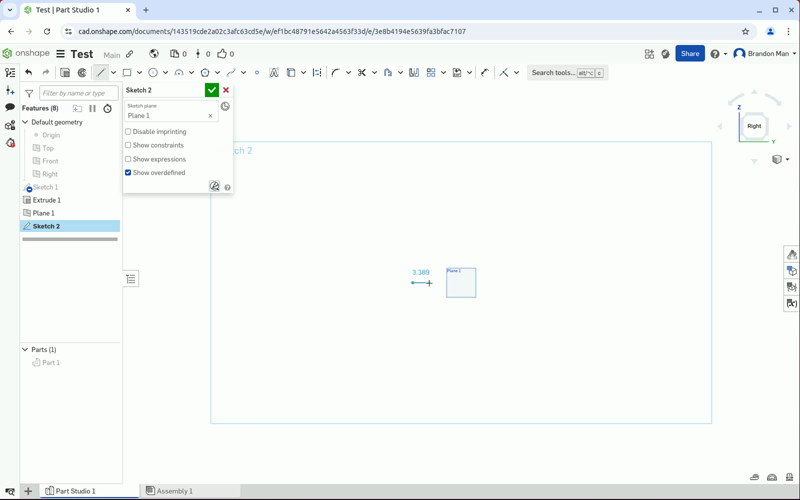
key_down(shift)
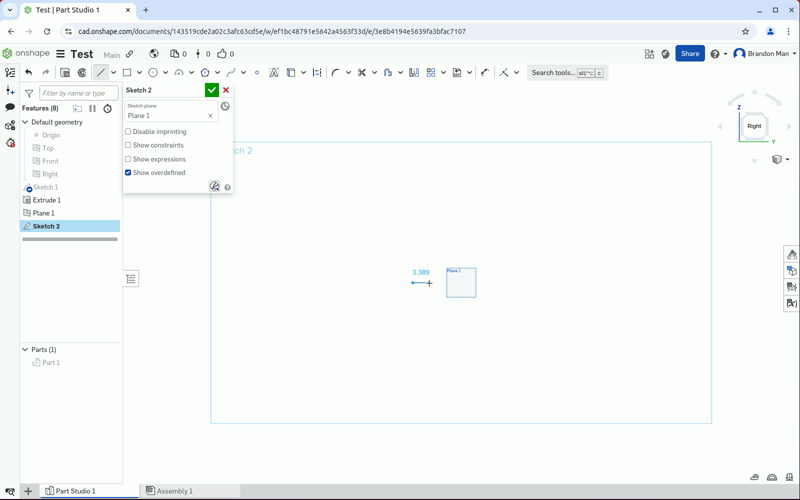
mouse_move(459, 282)
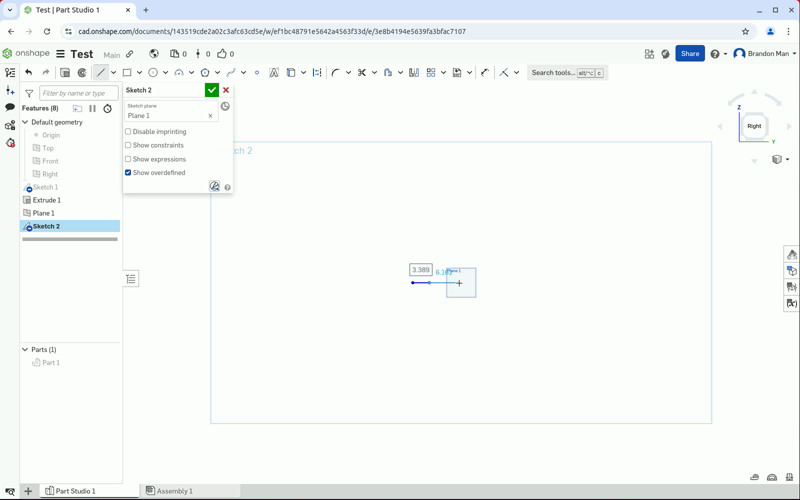
mouse_move(429, 271)
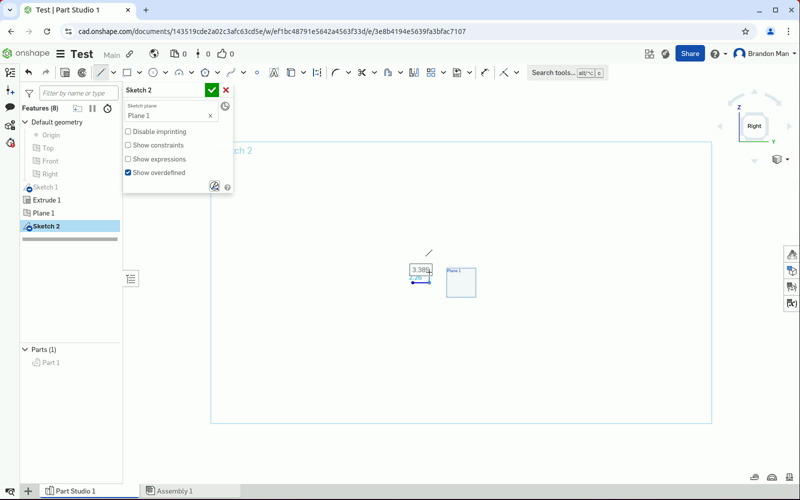
click(429, 271)
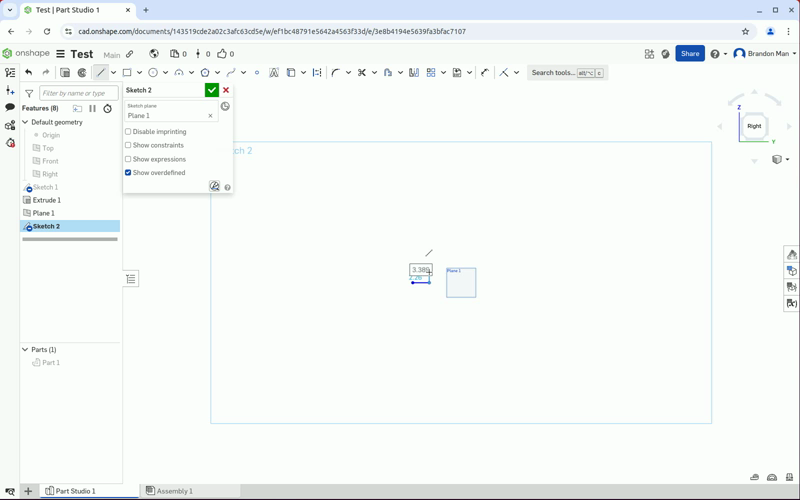
key_up(shift)
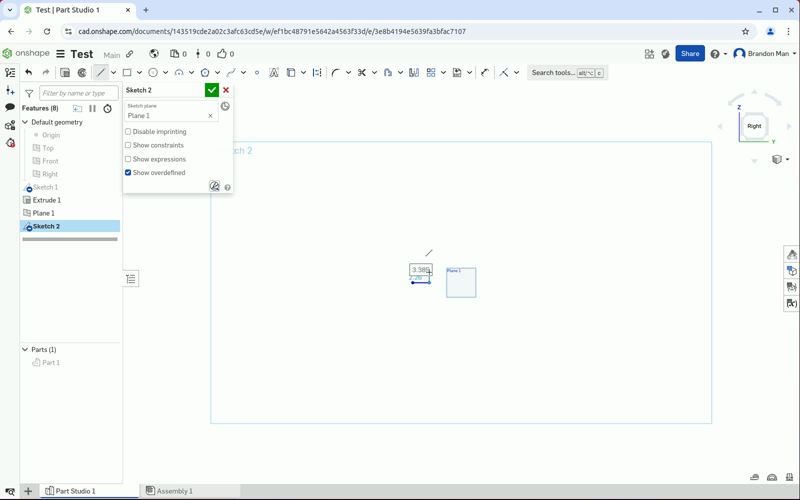
key_down(shift)
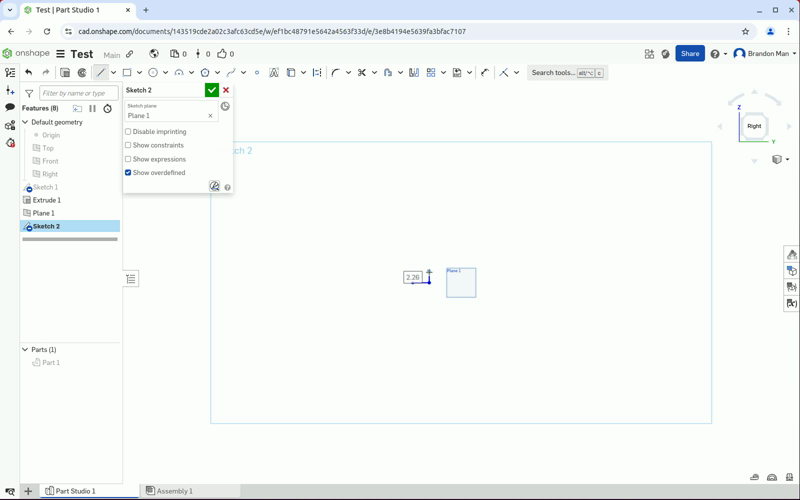
mouse_move(459, 271)
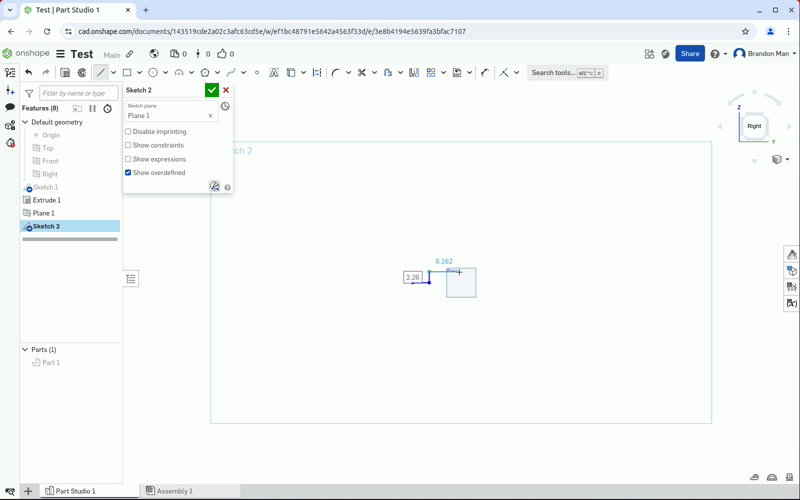
mouse_move(412, 271)
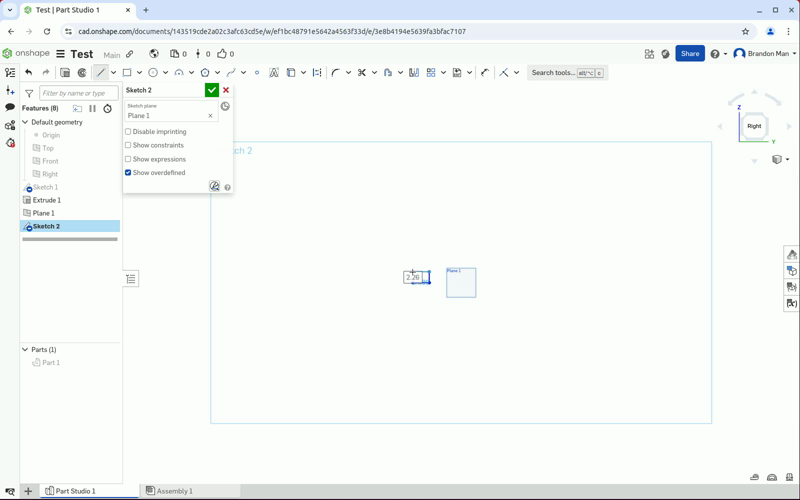
click(412, 271)
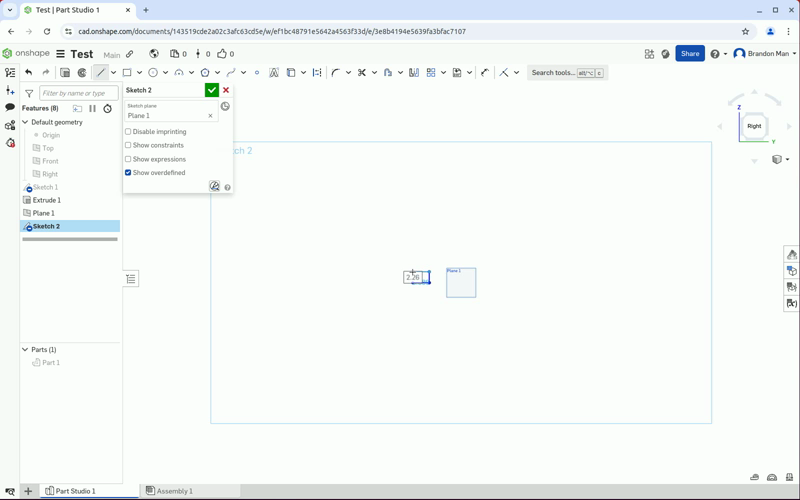
key_up(shift)
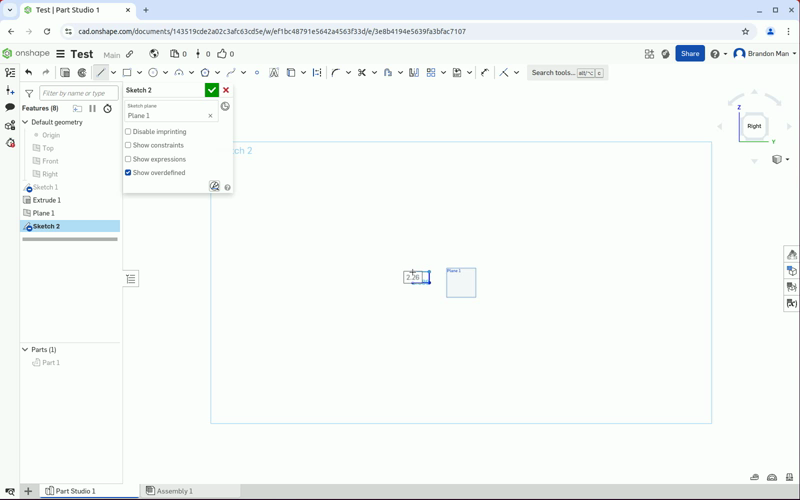
mouse_move(442, 271)
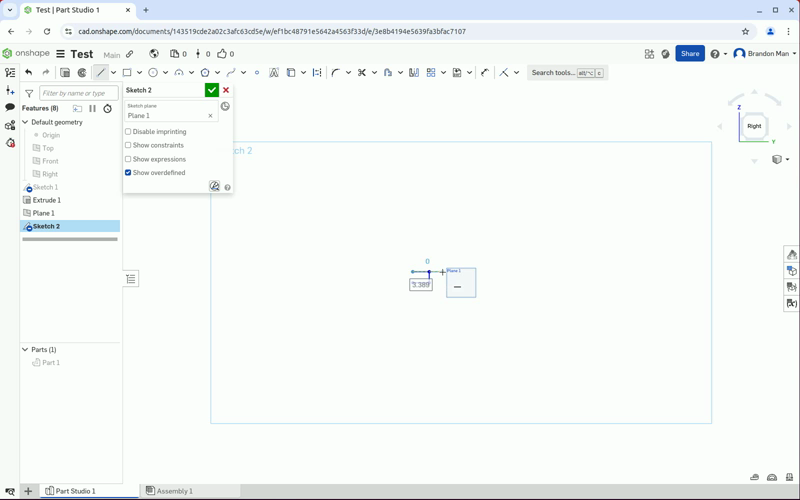
key_down(shift)
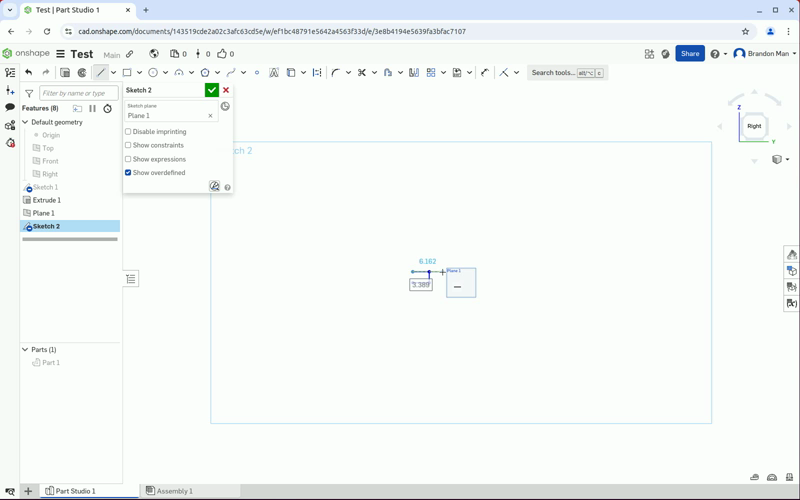
mouse_move(412, 282)
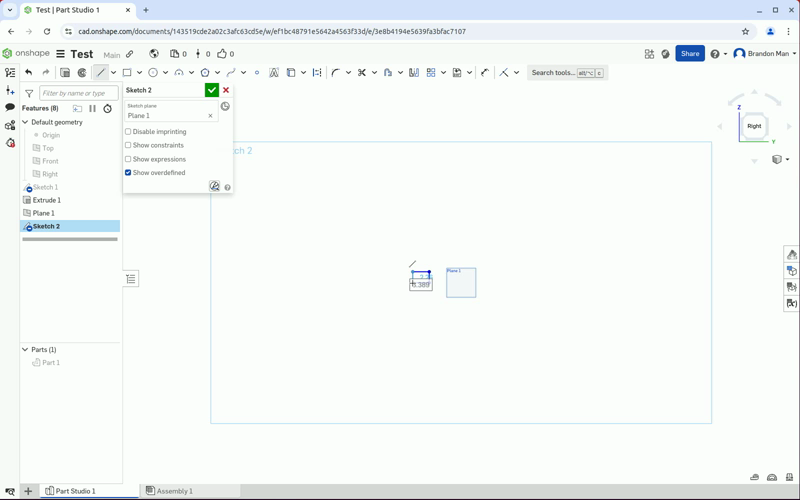
key_up(shift)
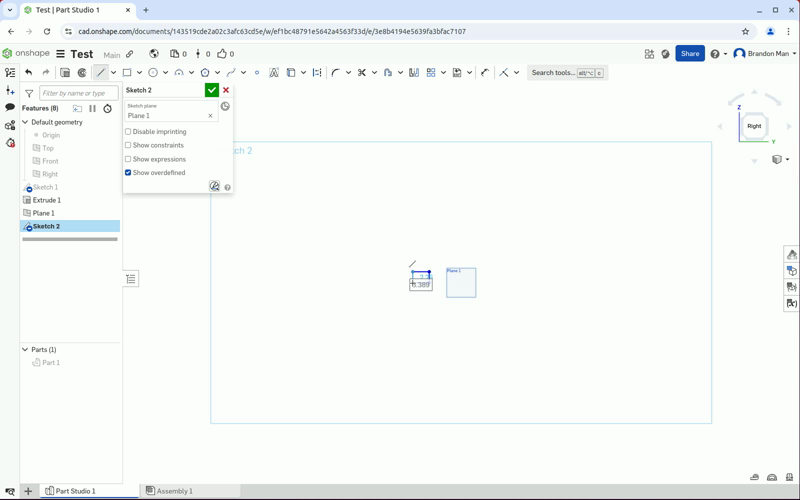
click(412, 282)
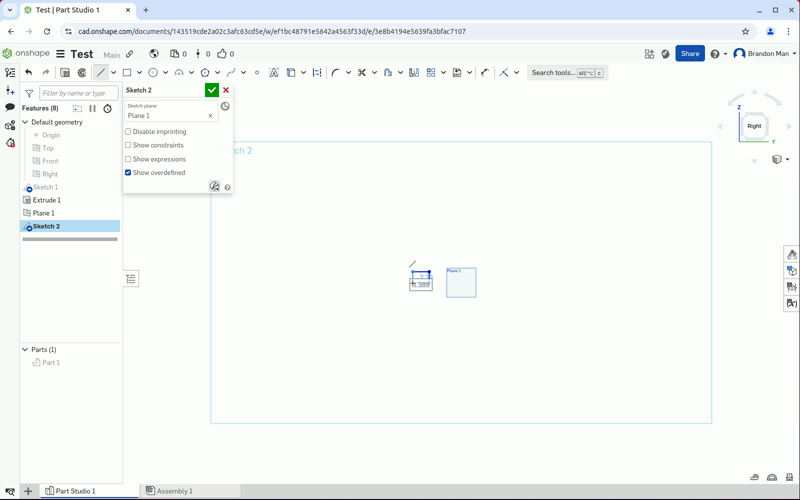
key(esc)
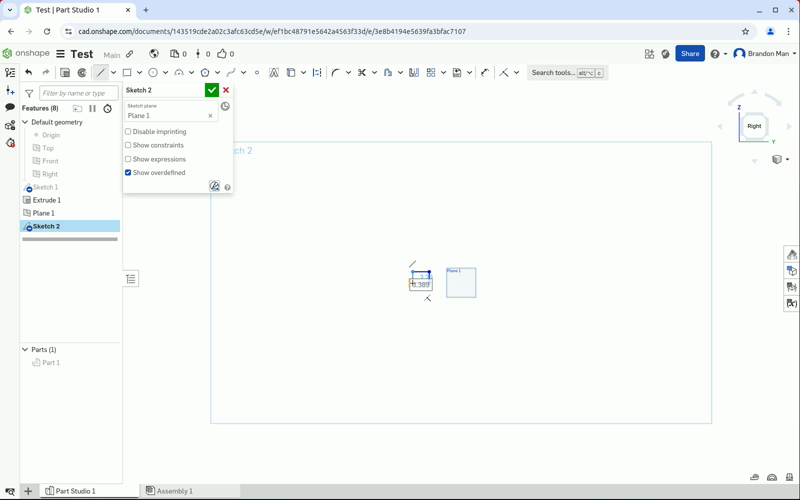
mouse_move(421, 282)
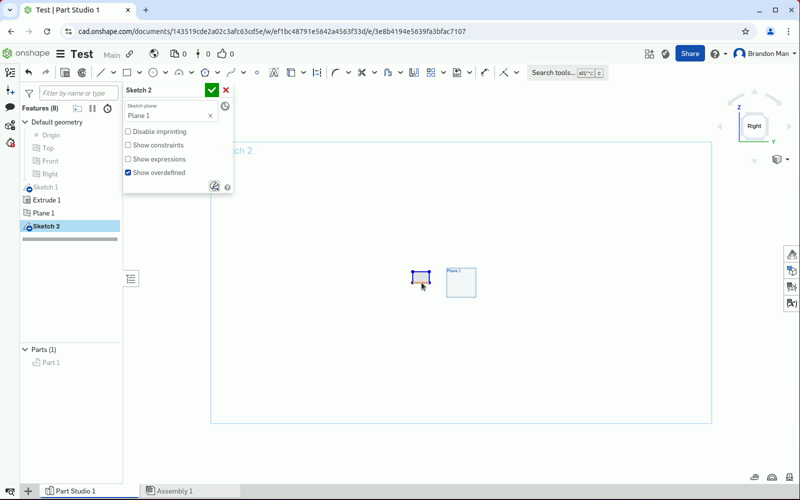
scroll(6)
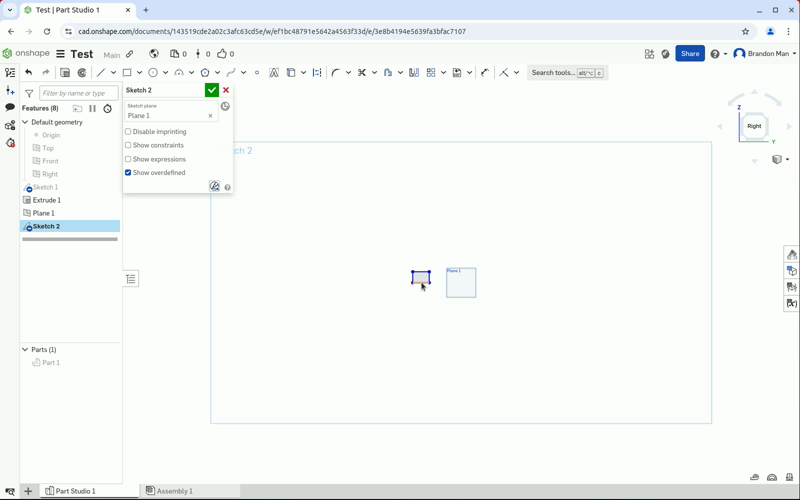
scroll(6)
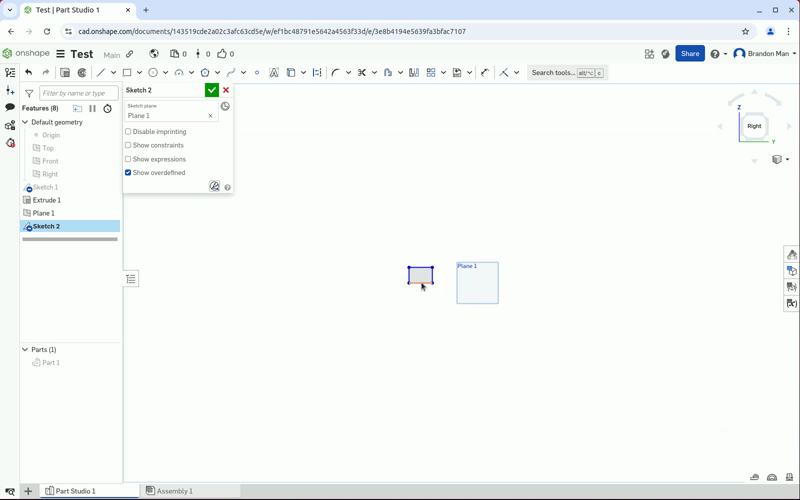
scroll(6)
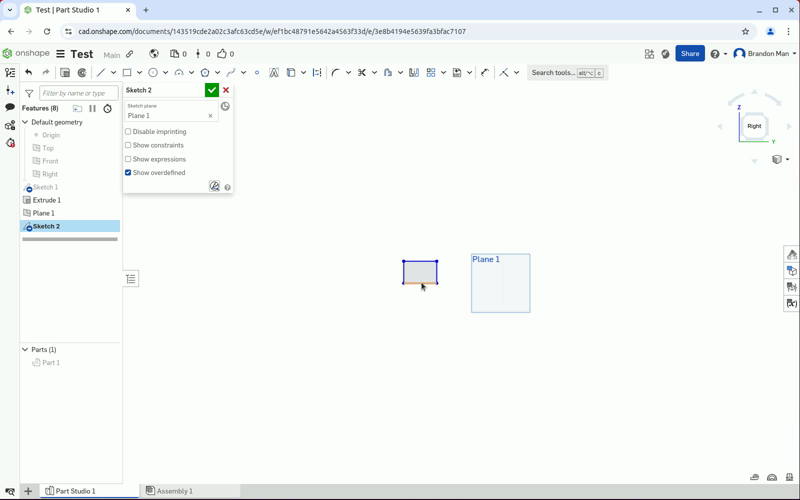
scroll(6)
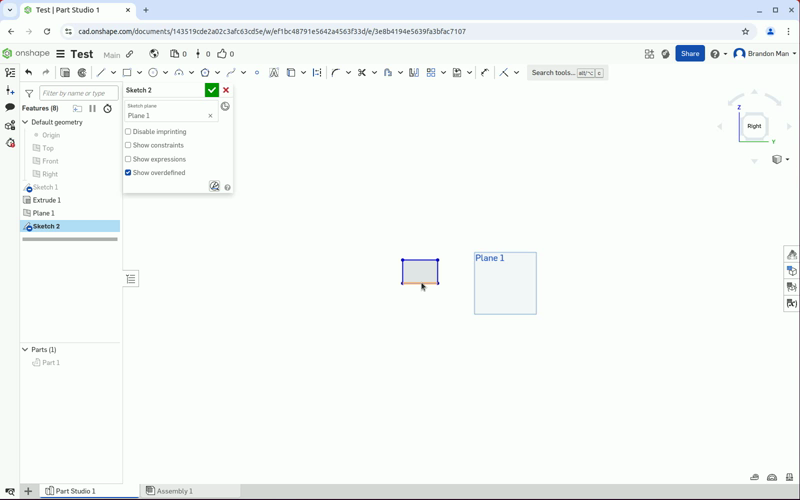
scroll(6)
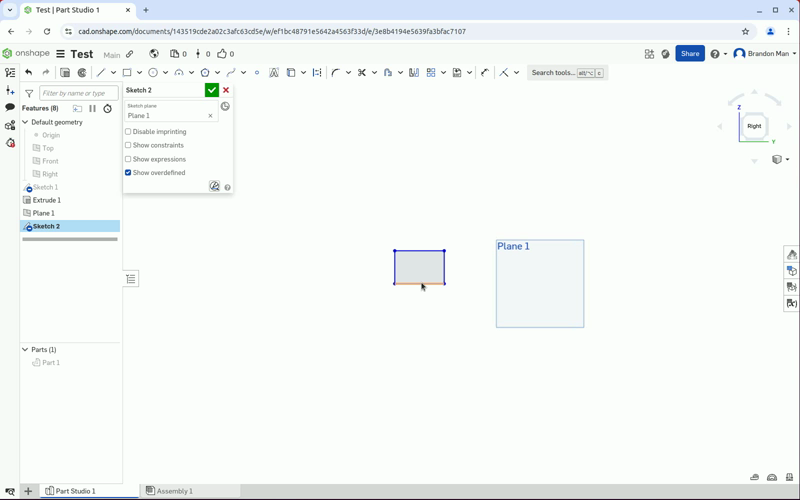
scroll(6)
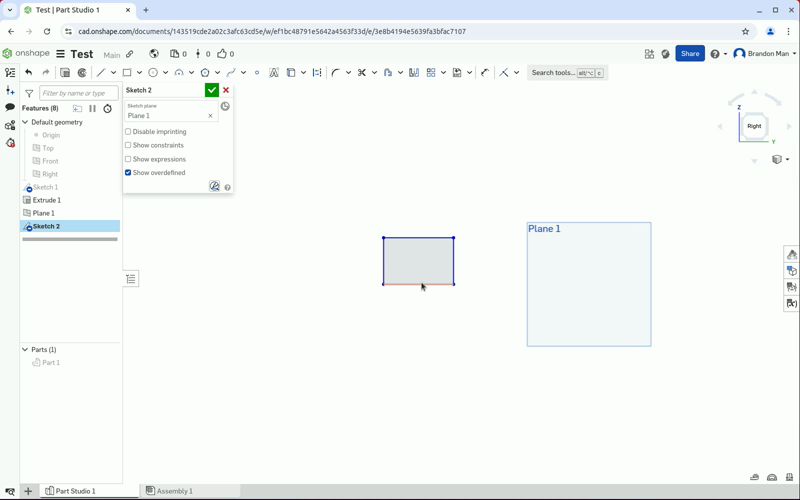
scroll(6)
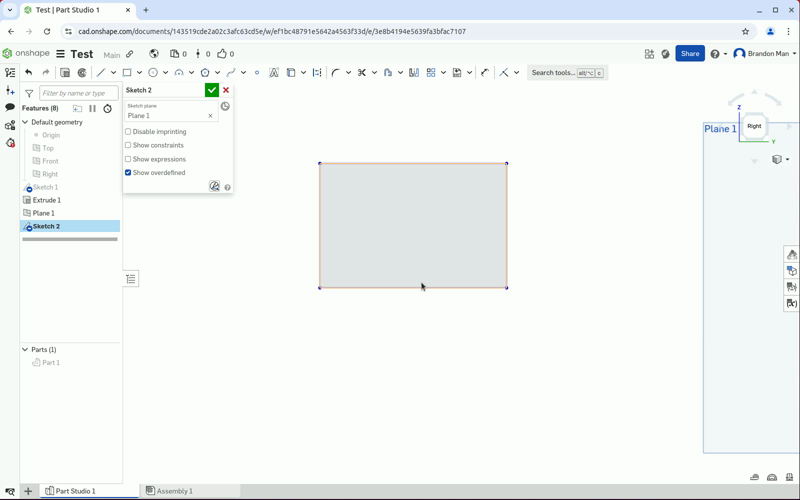
click(421, 282)
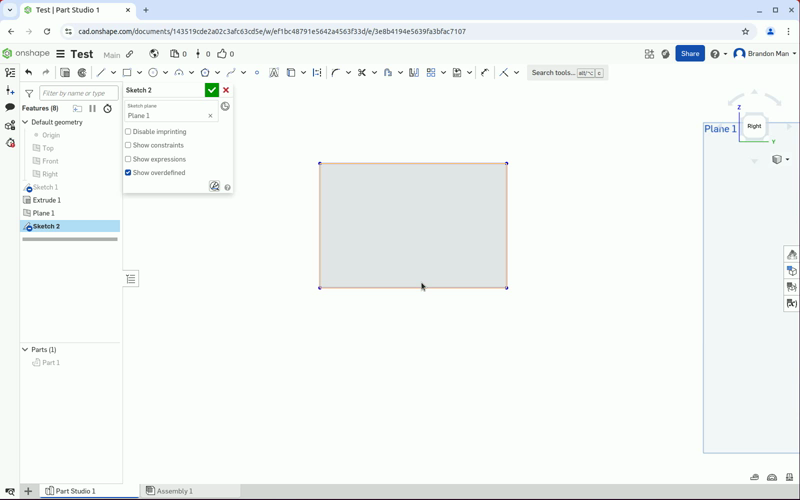
scroll(-6)
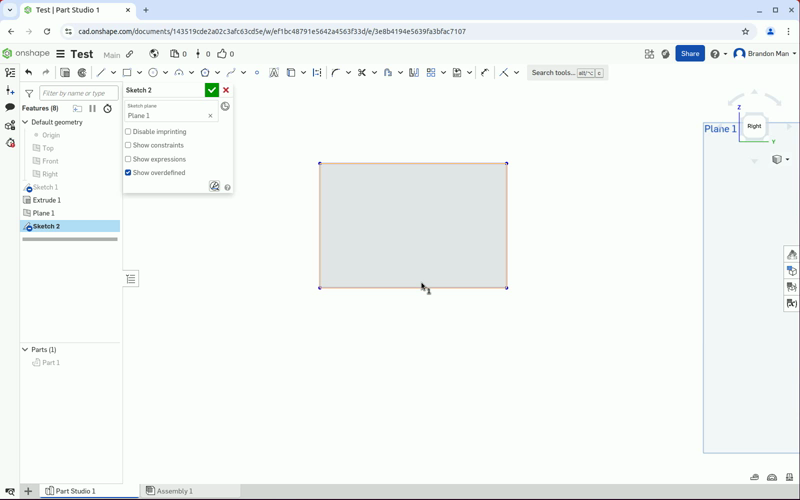
scroll(-6)
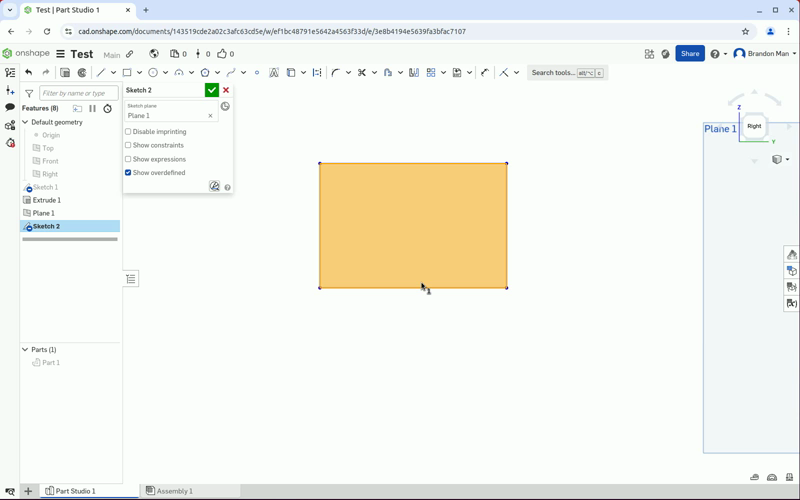
scroll(-6)
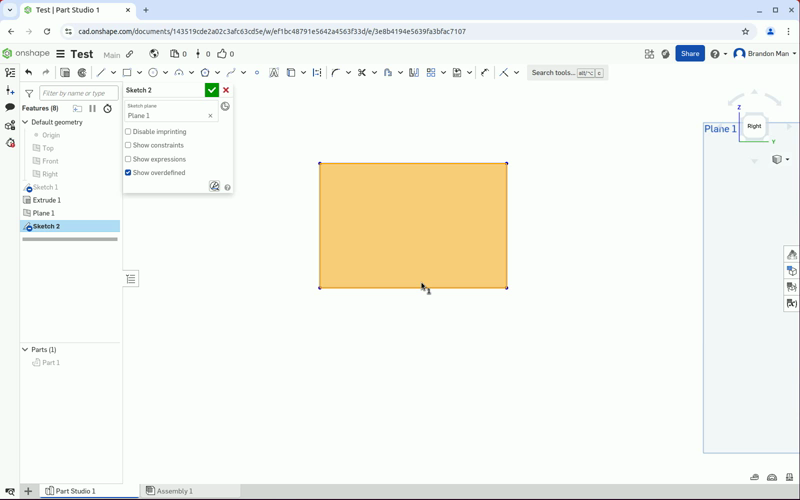
scroll(-6)
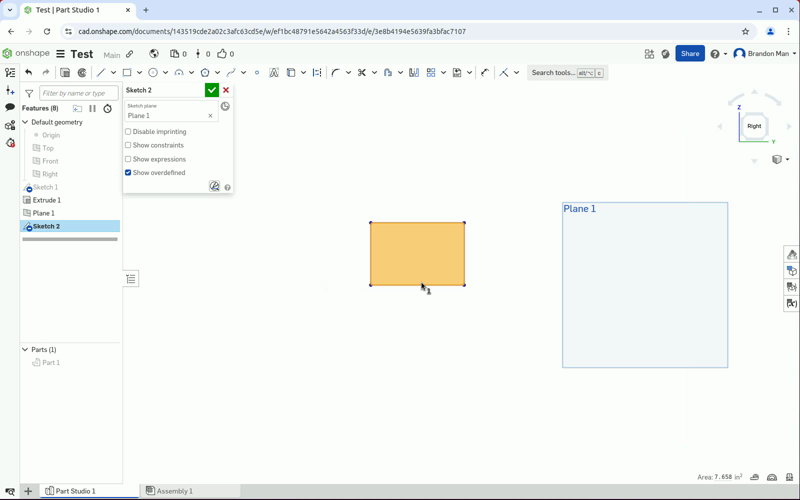
scroll(-6)
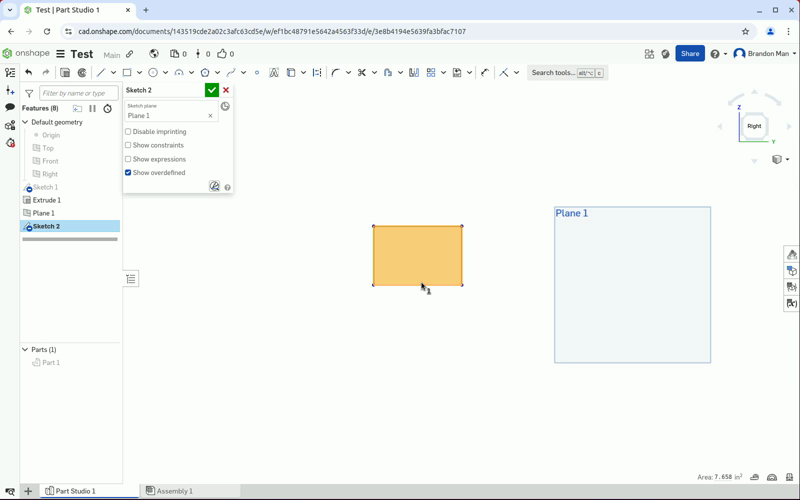
scroll(-6)
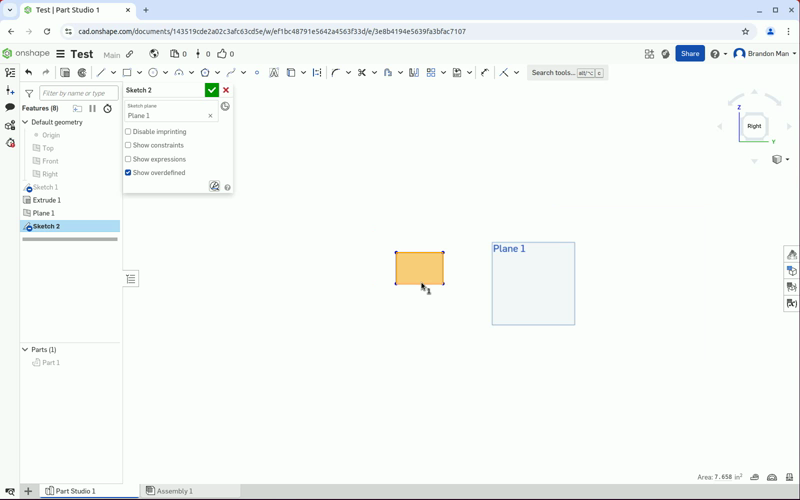
scroll(-6)
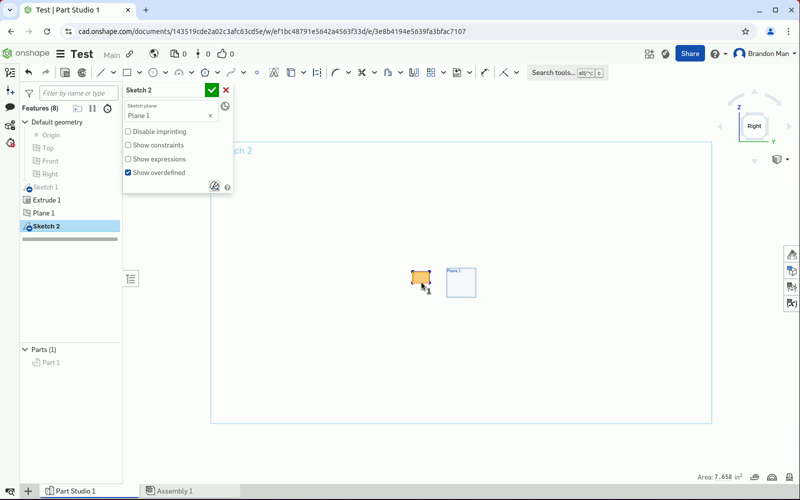
mouse_move(73, 352)
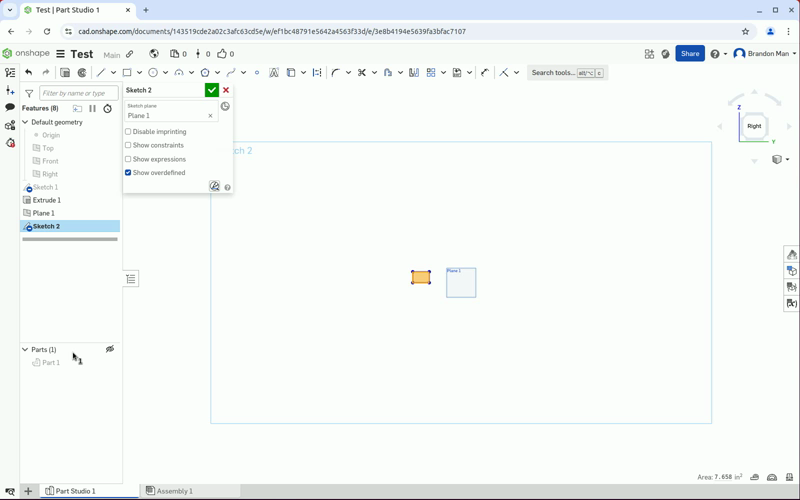
key(shift+y)
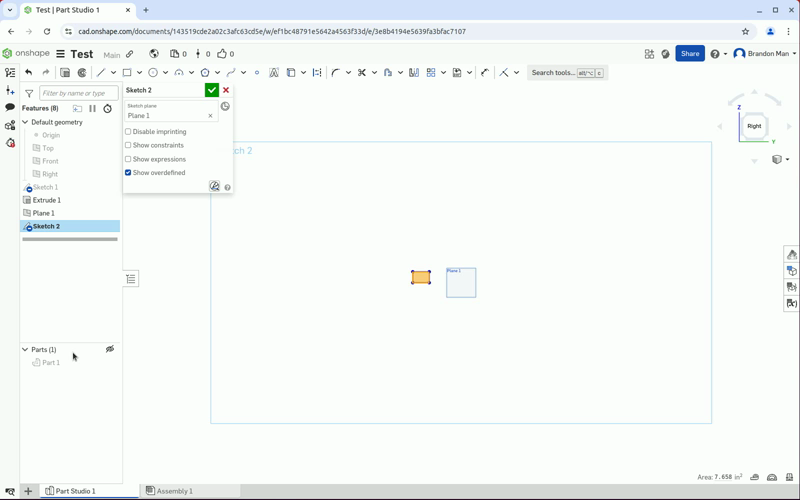
key(shift+e)
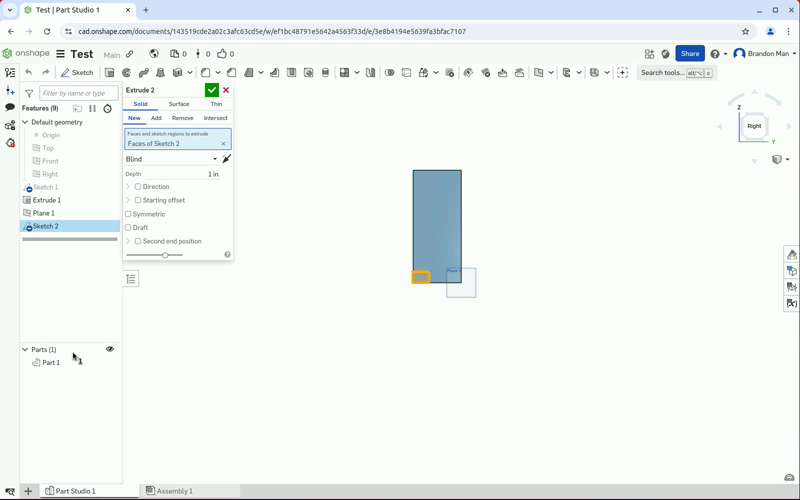
mouse_move(143, 106)
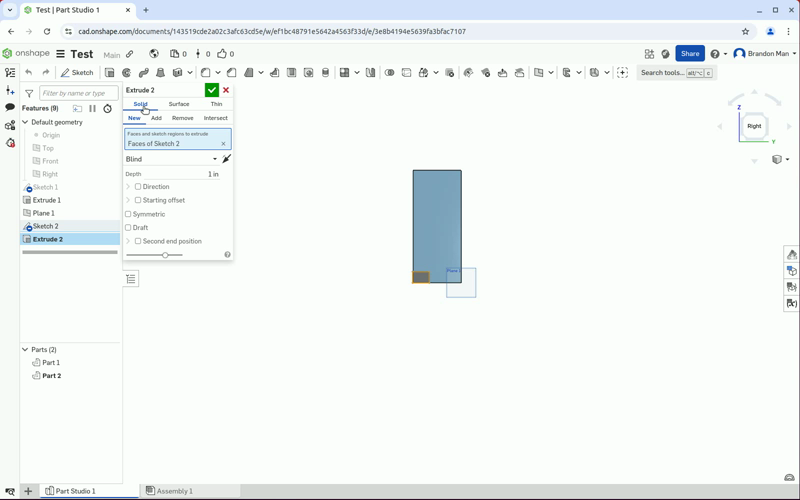
click(143, 106)
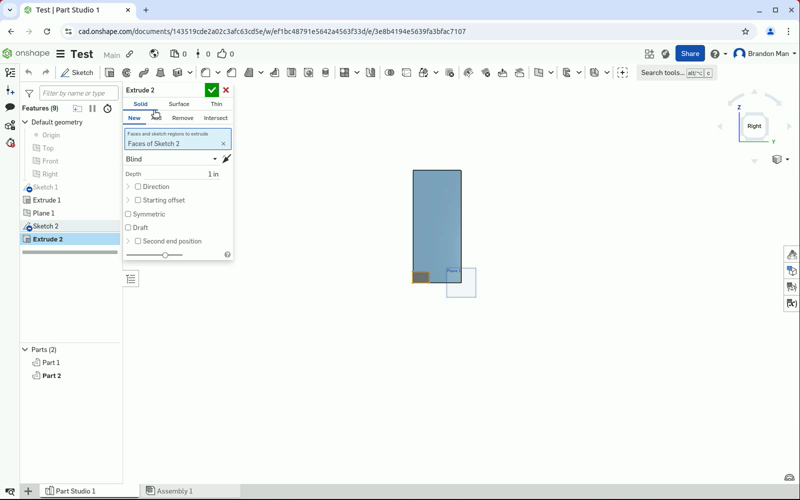
mouse_move(186, 120)
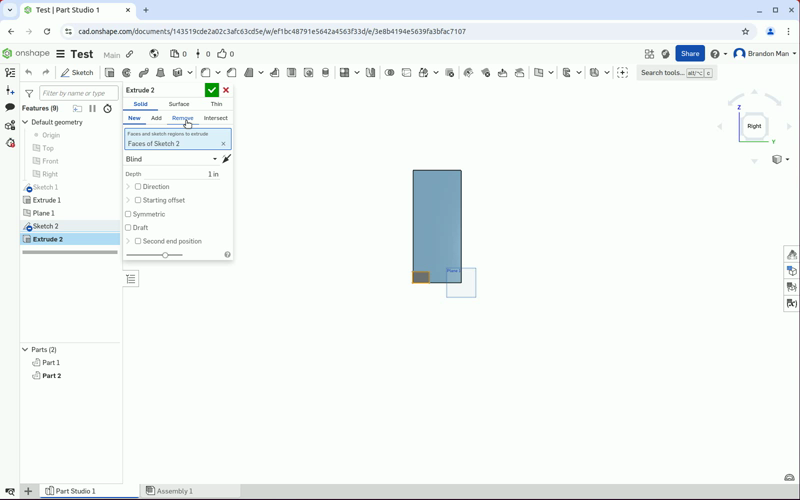
click(186, 120)
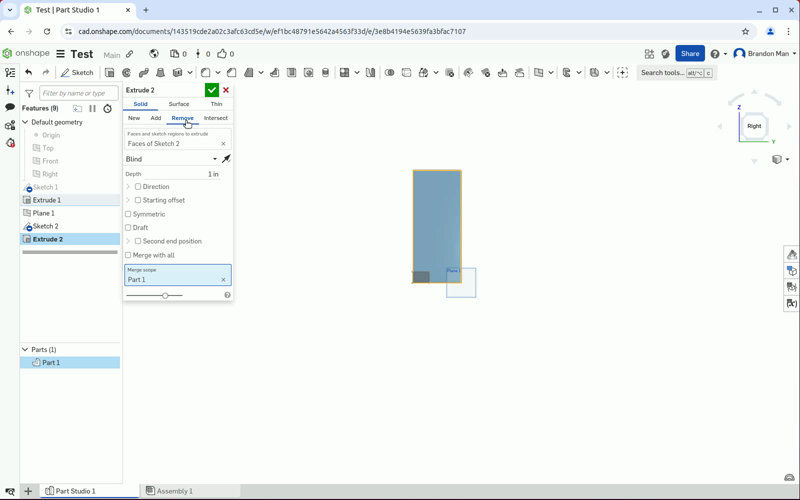
key(tab, 4)
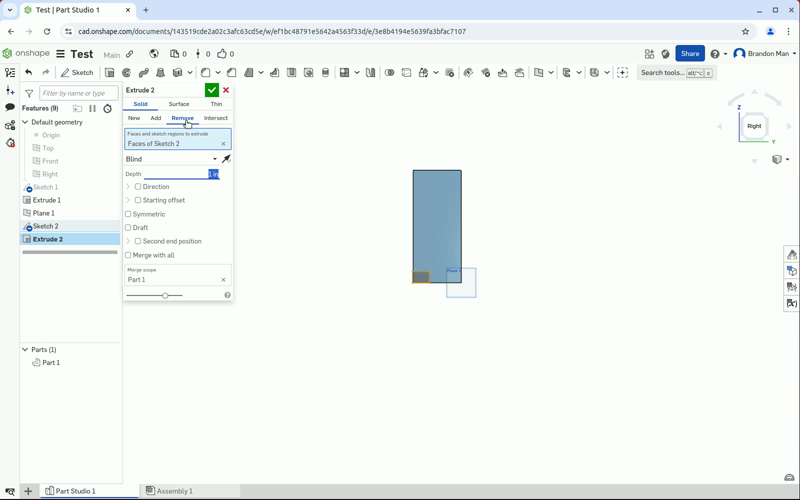
text(16.128)
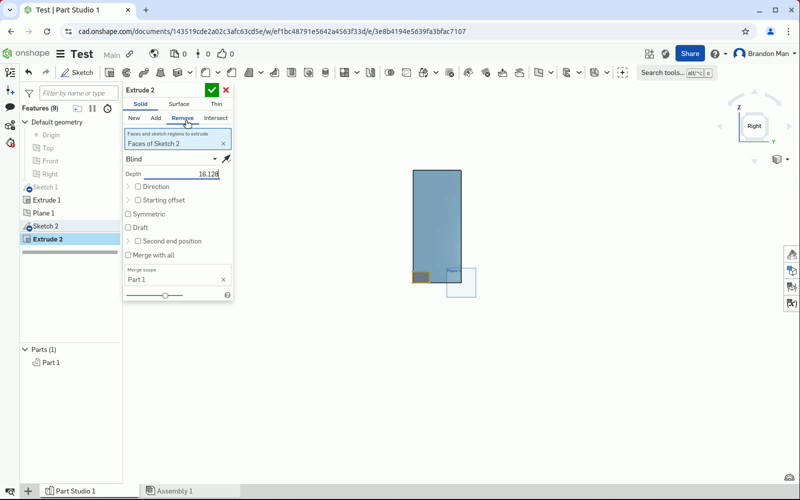
key(tab, 6)
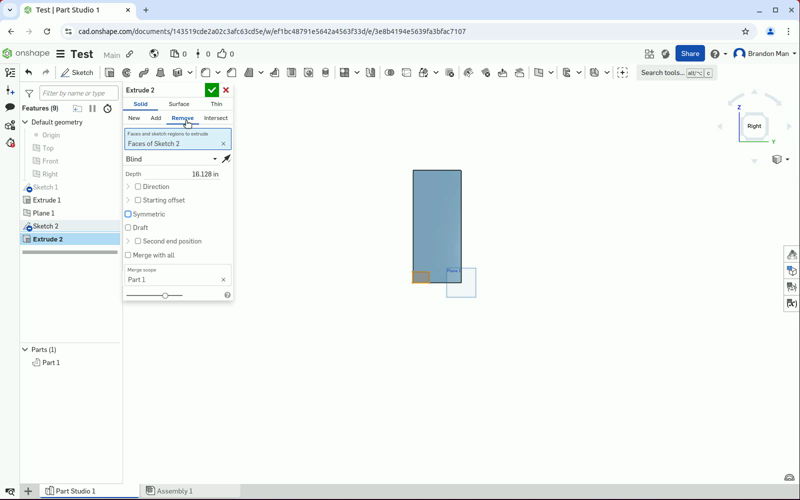
key(space)
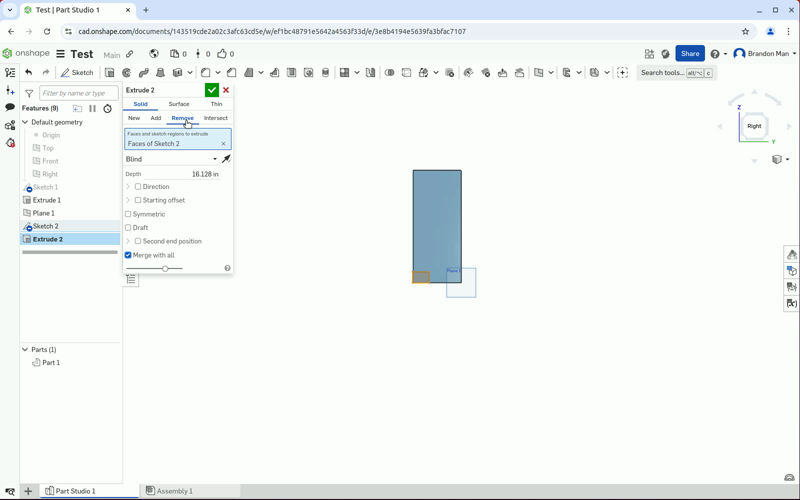
key(enter)
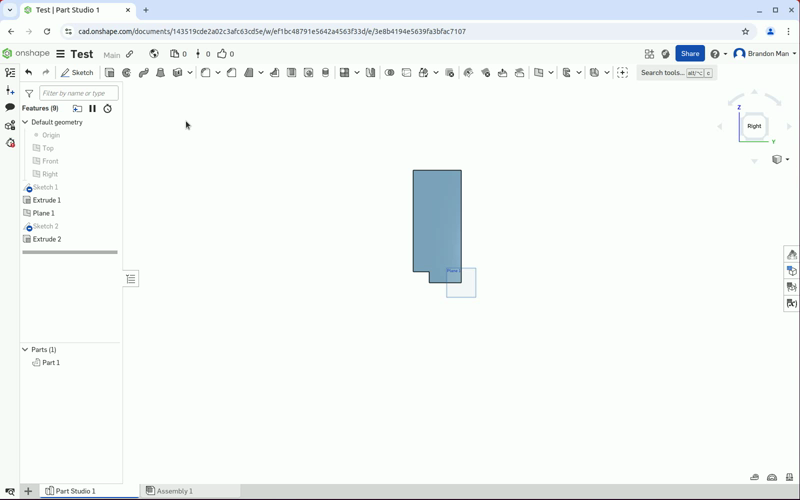
key(shift+h)
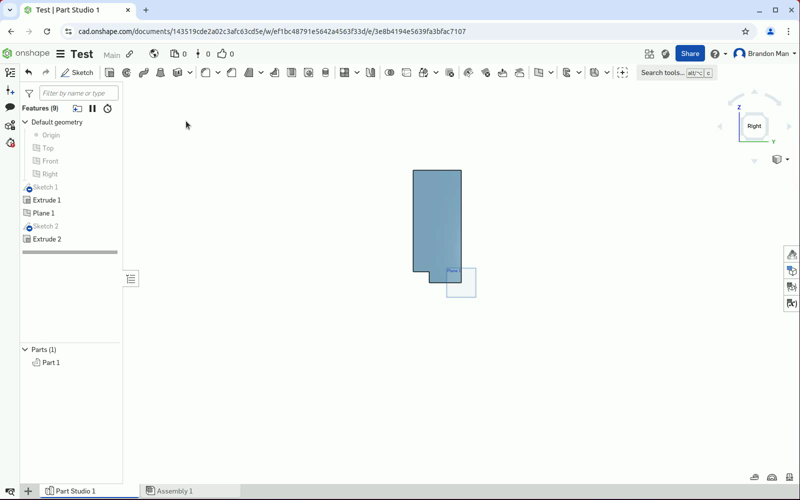
key(shift+h)
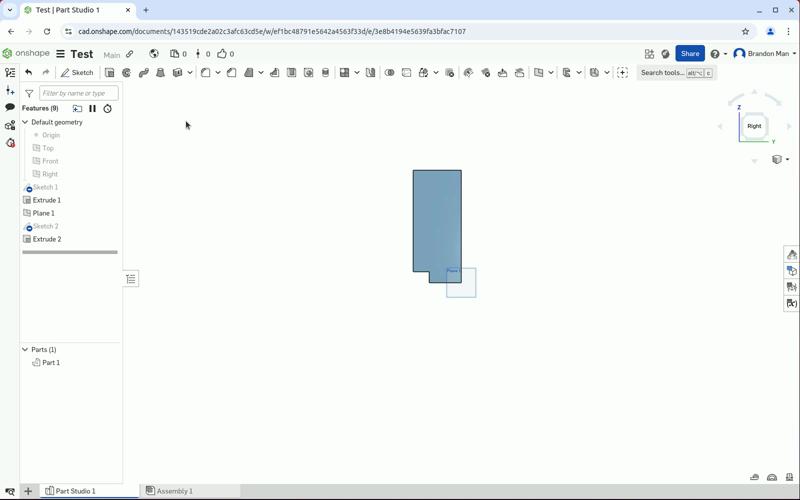
mouse_move(73, 189)
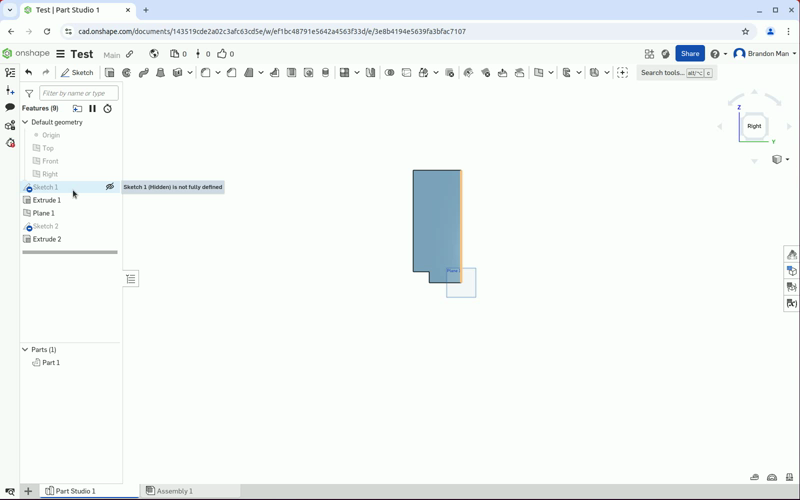
click(73, 189)
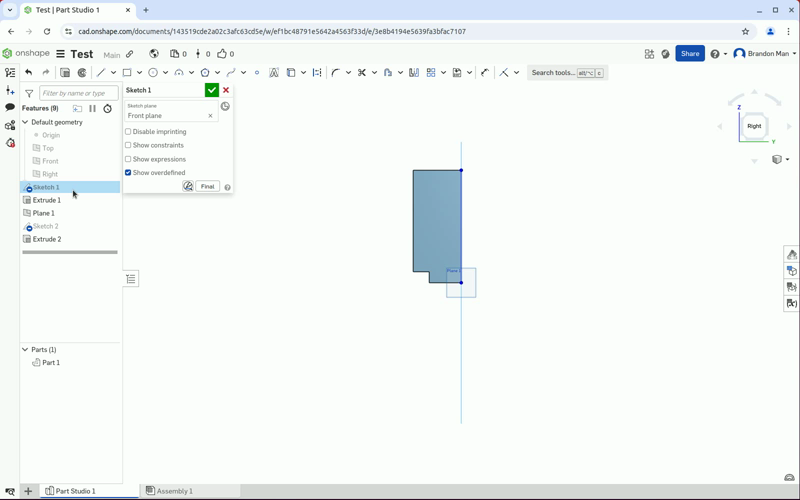
mouse_move(229, 92)
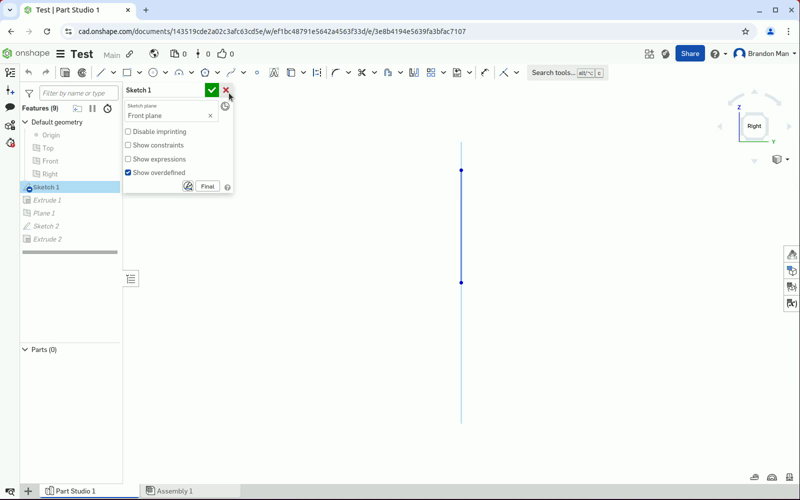
click(229, 92)
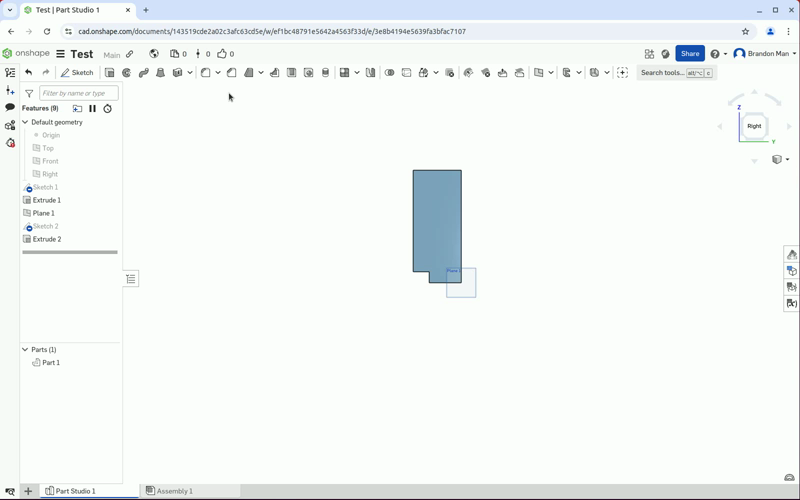
mouse_move(73, 352)
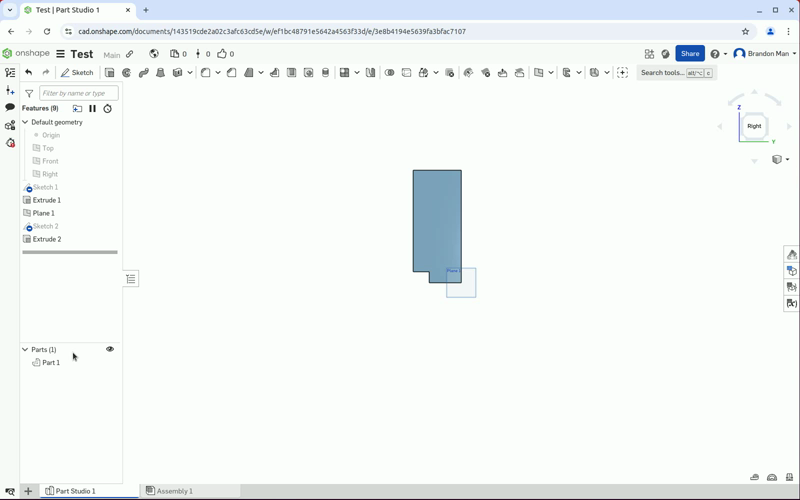
key(y)
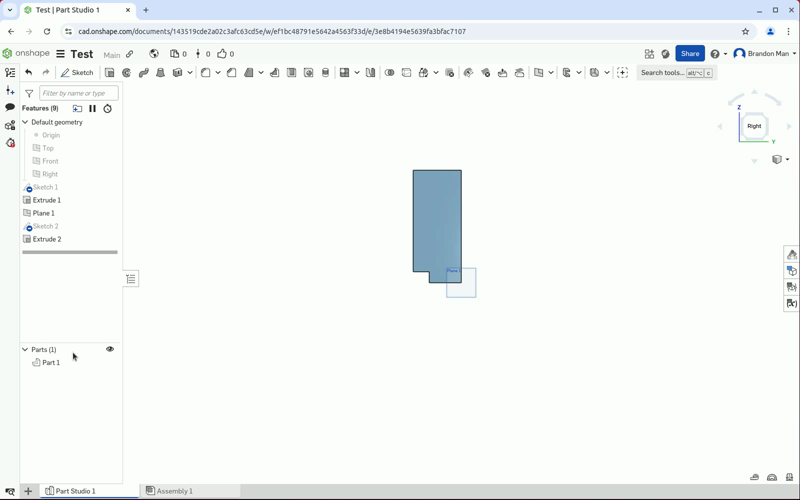
key(shift+p)
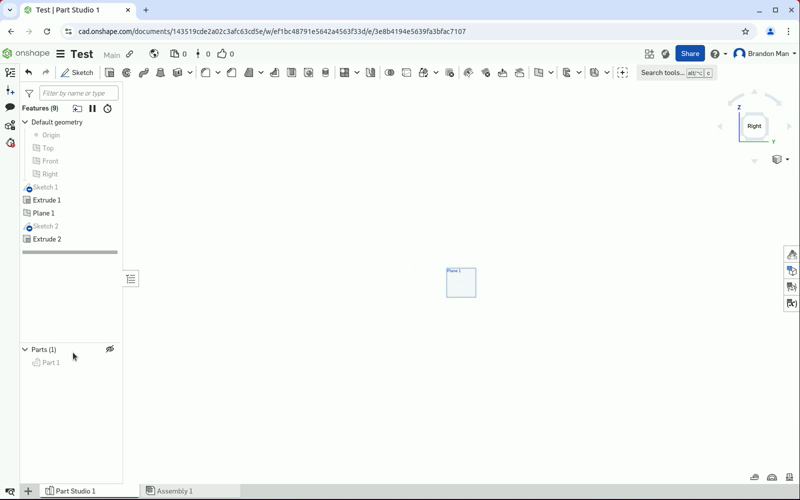
key(space)
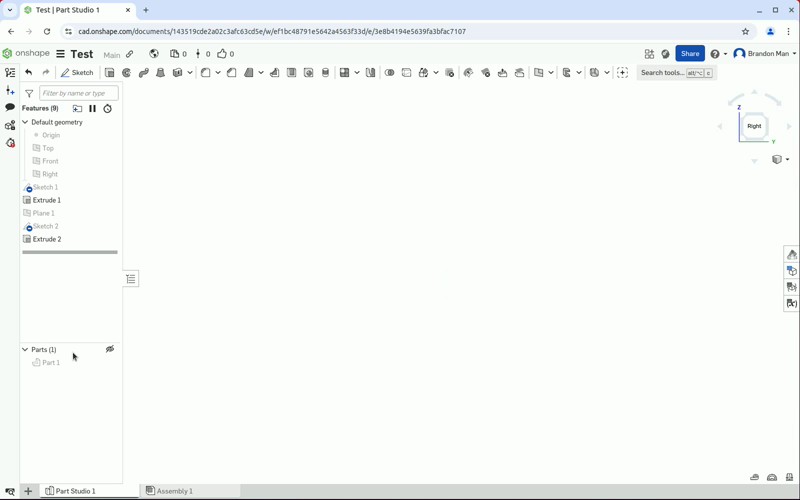
key_down(shift)
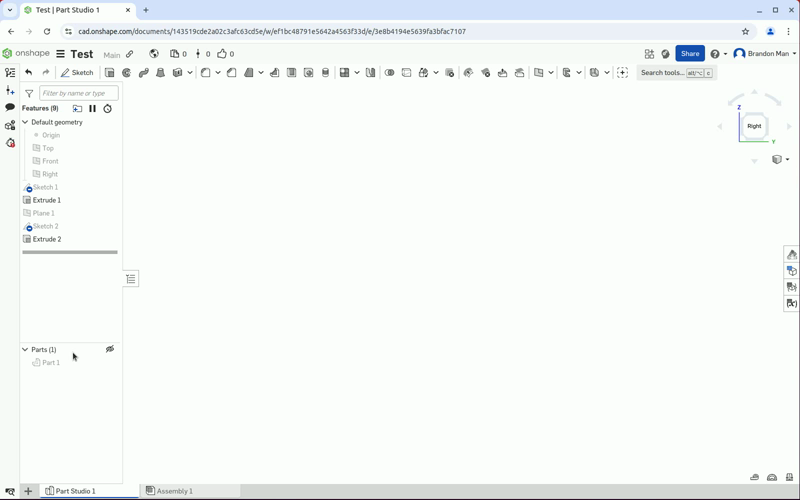
key(right)
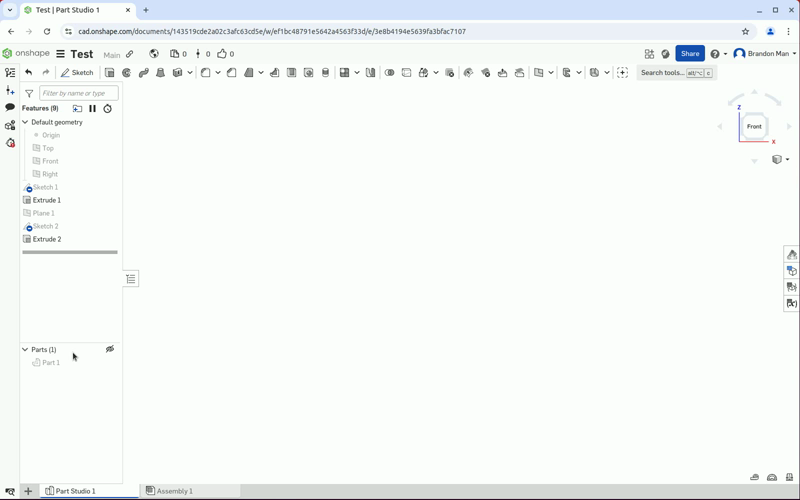
key_up(shift)
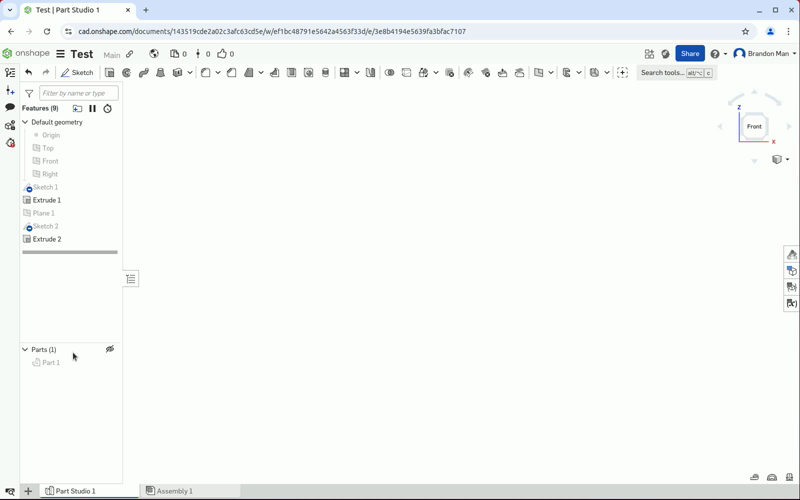
mouse_move(73, 352)
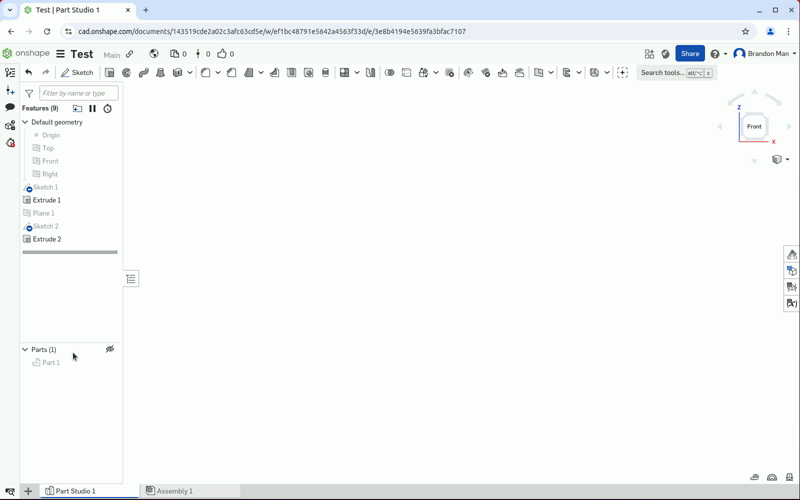
key(shift+y)
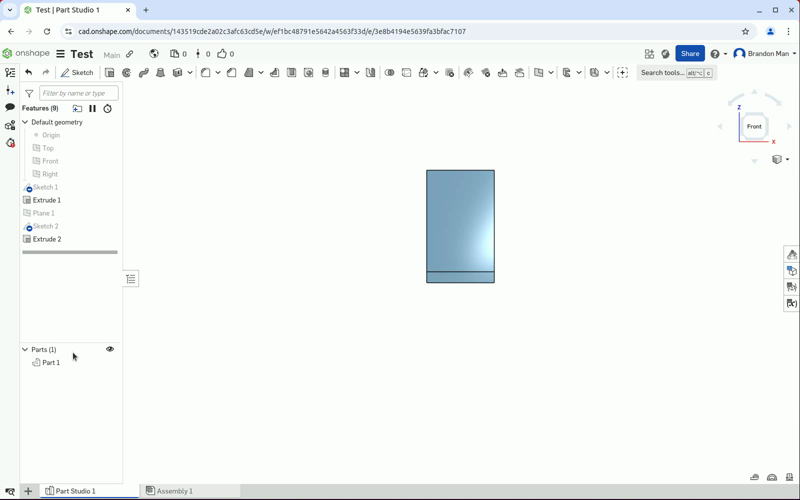
mouse_move(541, 75)
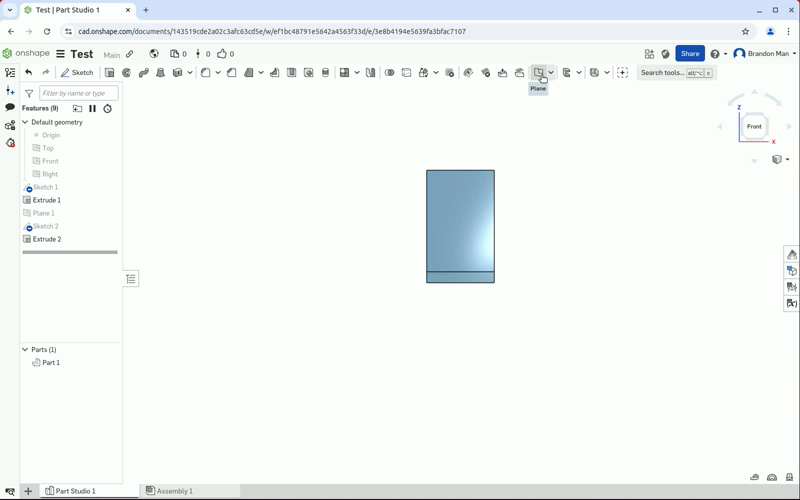
click(541, 75)
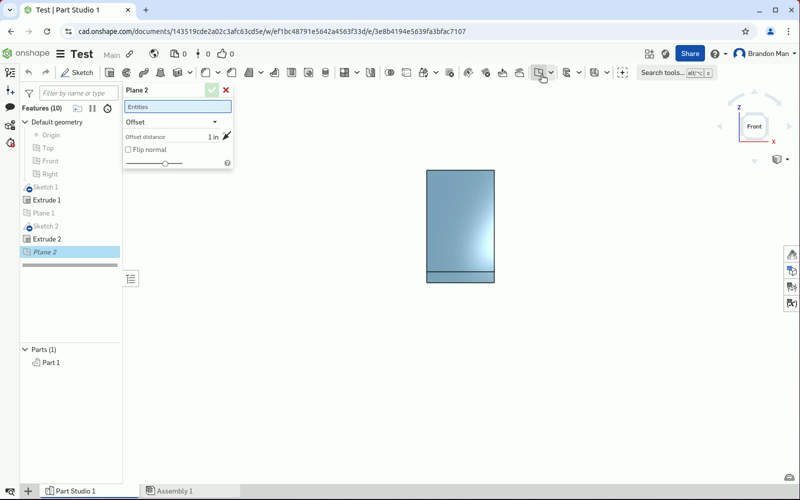
mouse_move(73, 163)
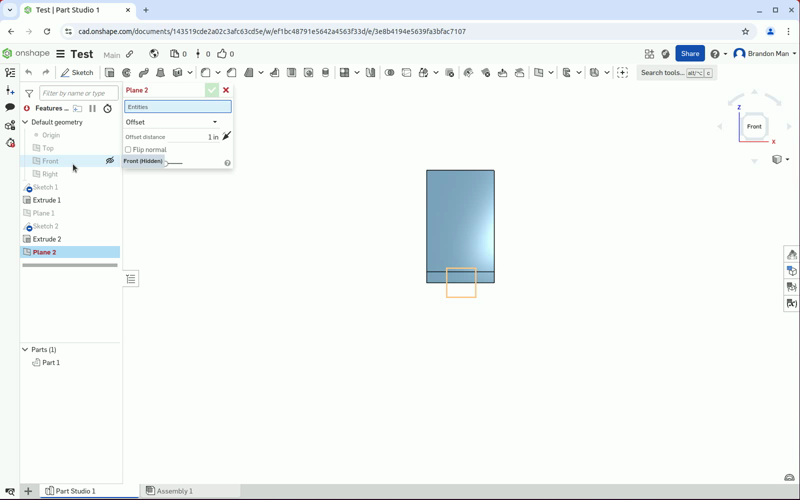
click(73, 163)
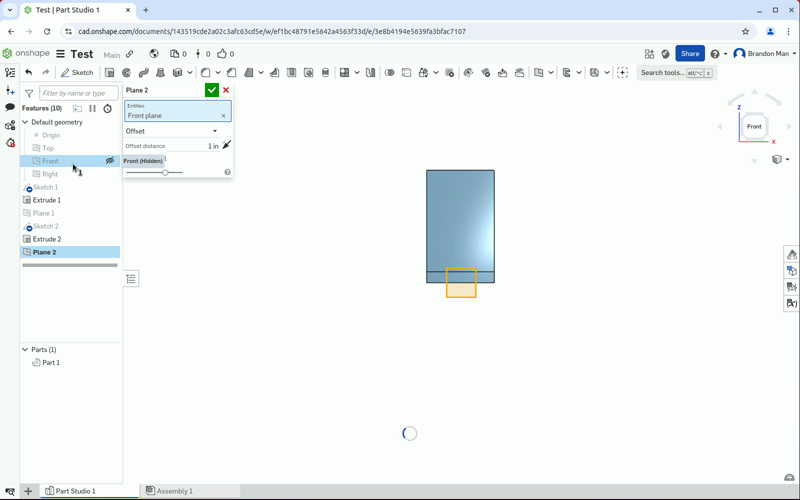
key(tab, 2)
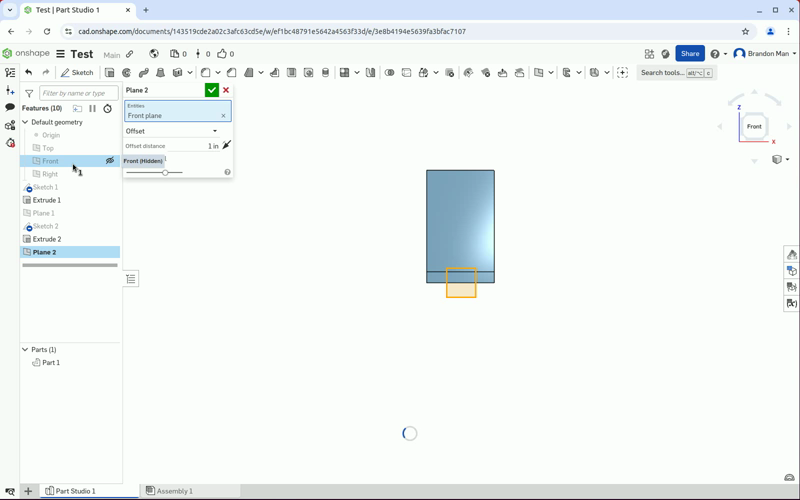
text(6.748)
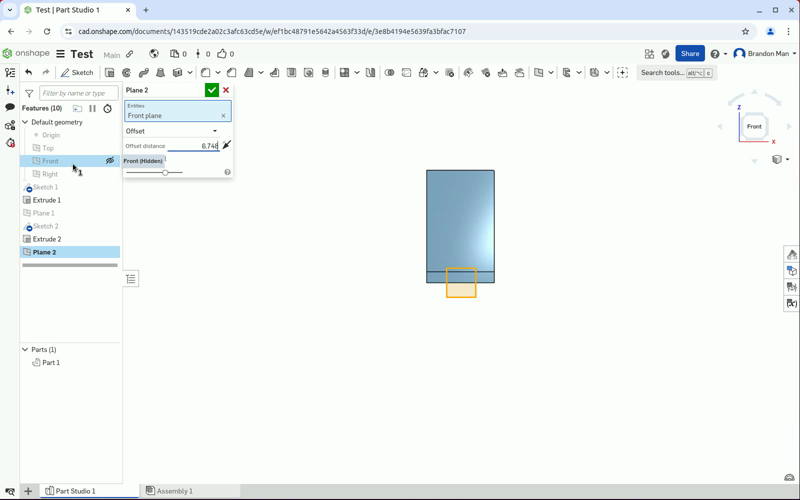
key(enter, 2)
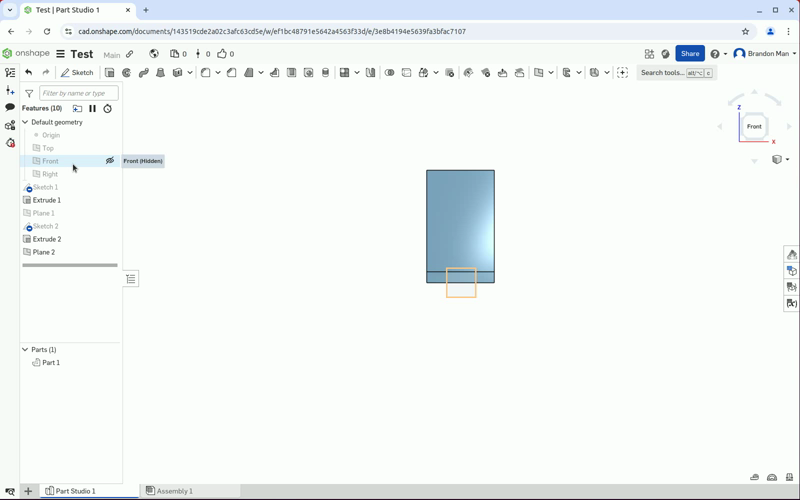
key(shift+s)
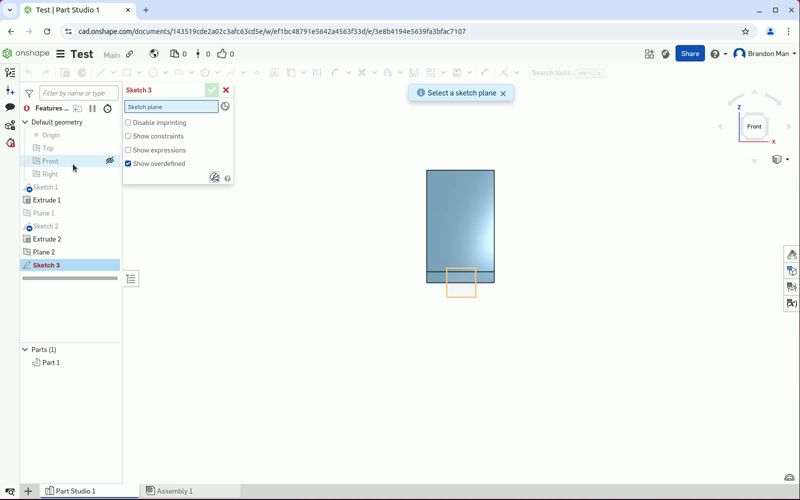
mouse_move(73, 254)
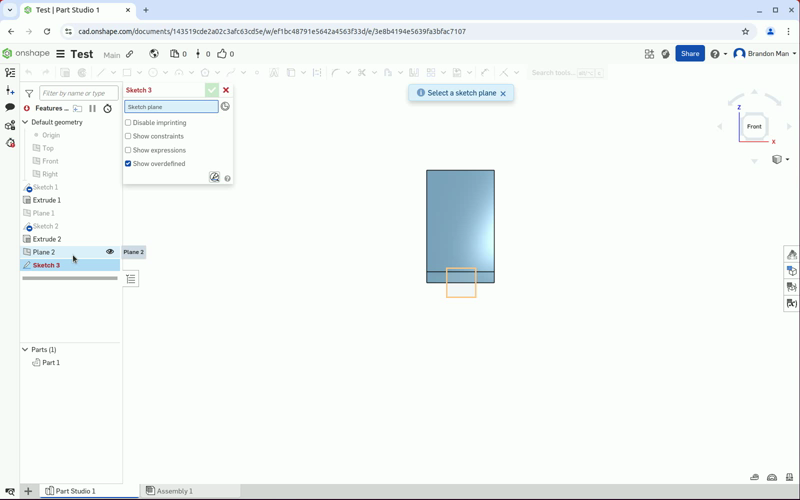
click(73, 254)
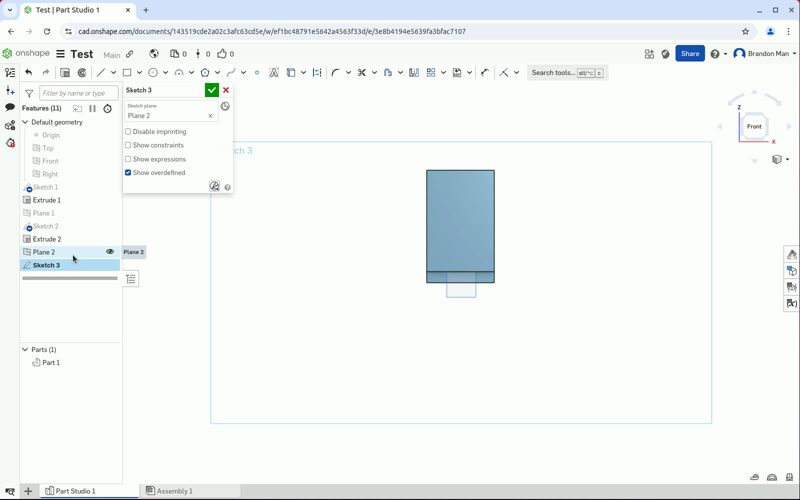
mouse_move(73, 352)
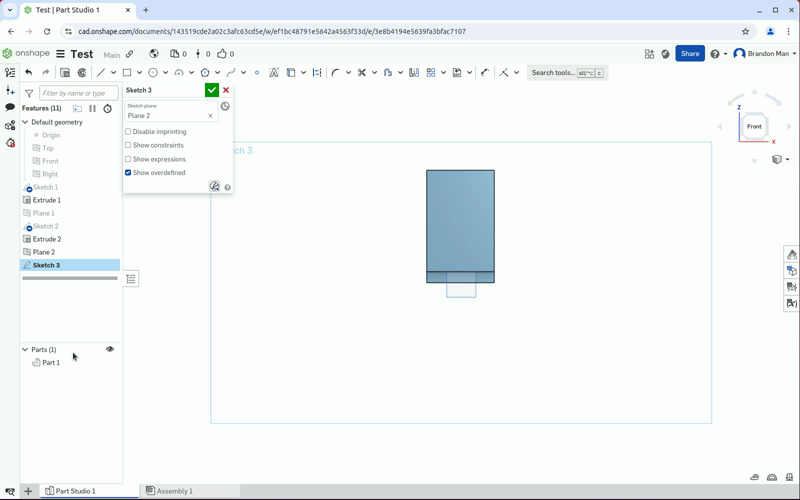
key(y)
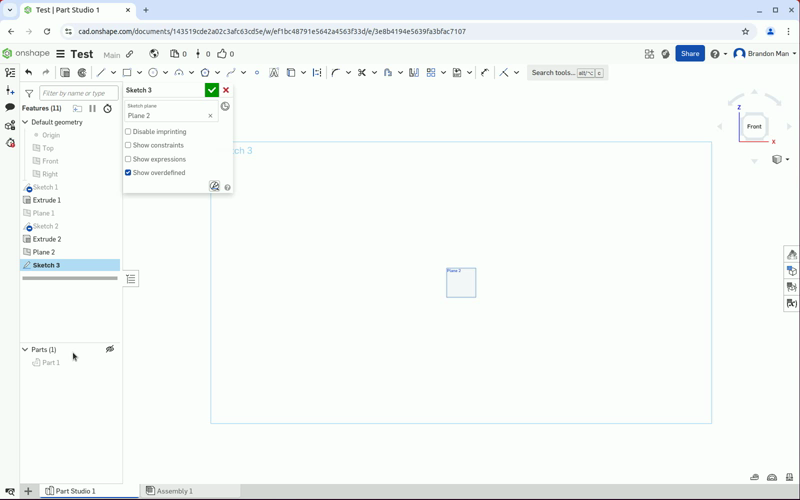
key(l)
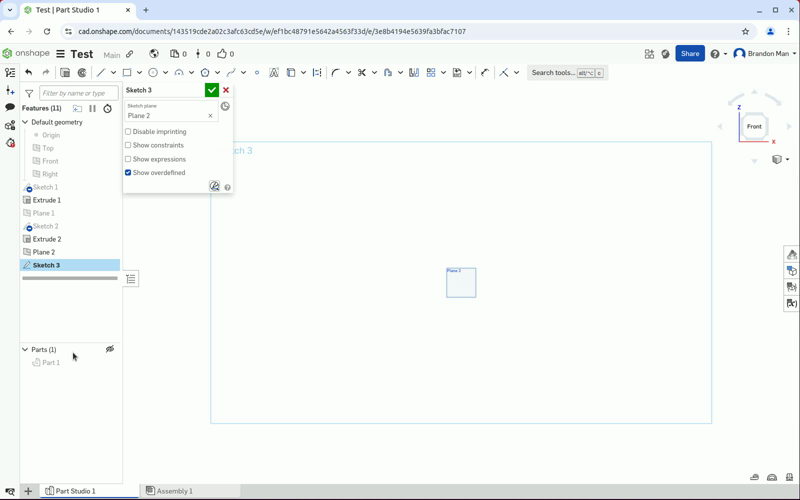
key_down(shift)
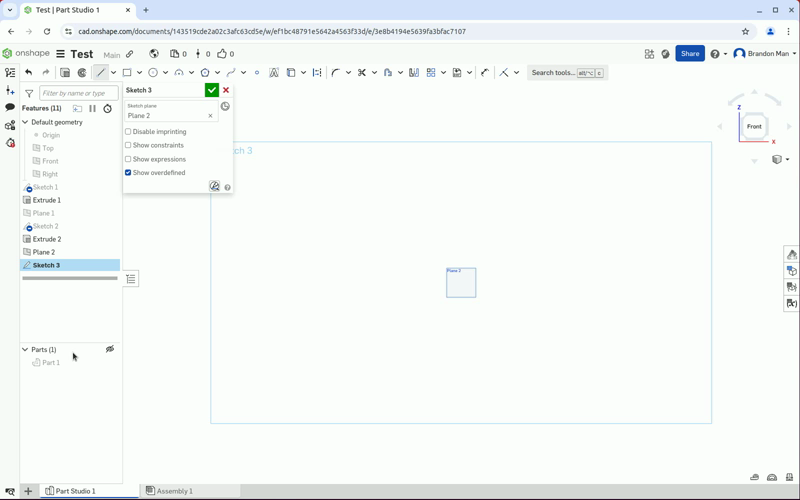
mouse_move(429, 282)
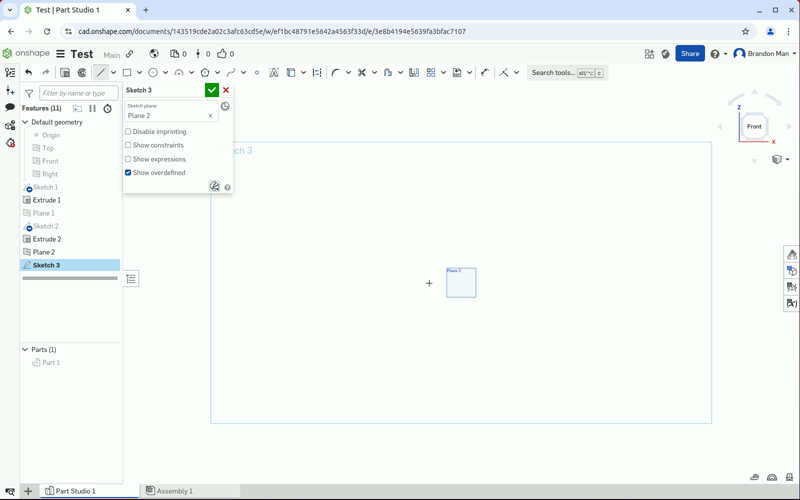
click(429, 282)
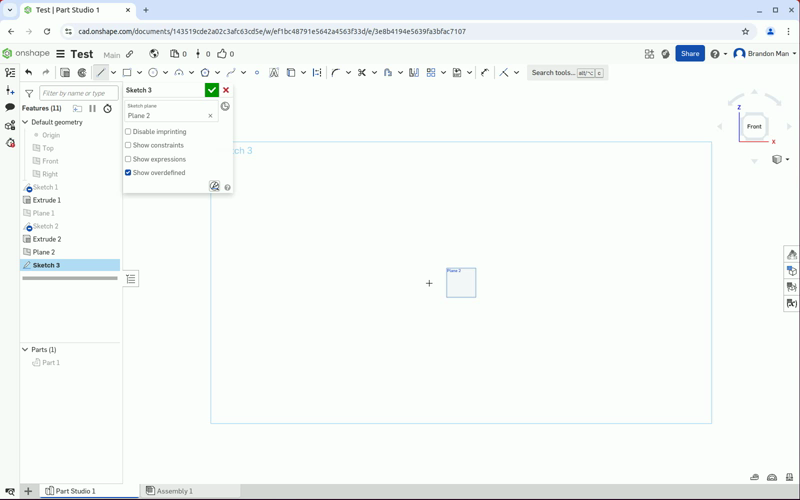
key_up(shift)
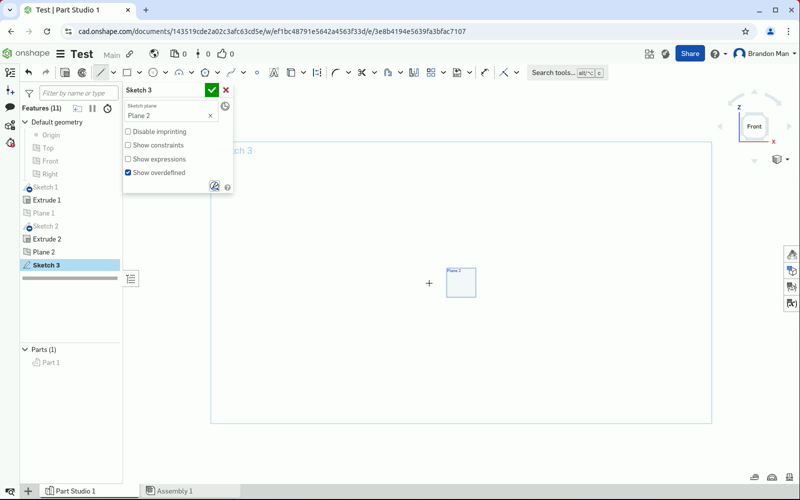
key_down(shift)
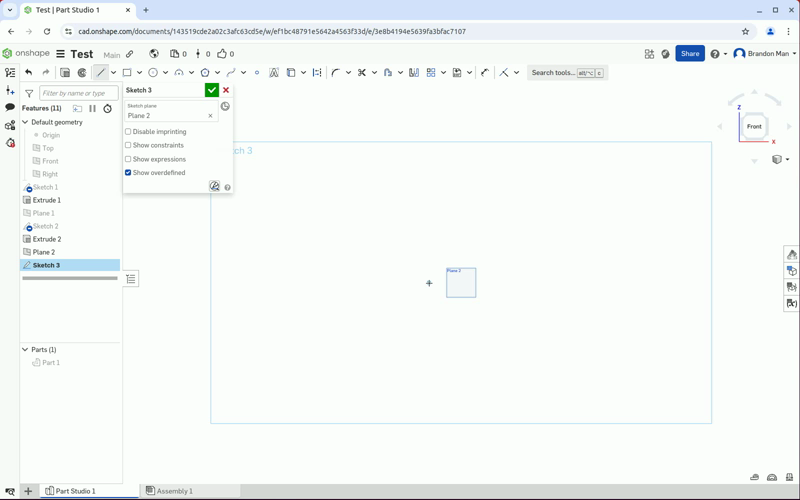
mouse_move(494, 282)
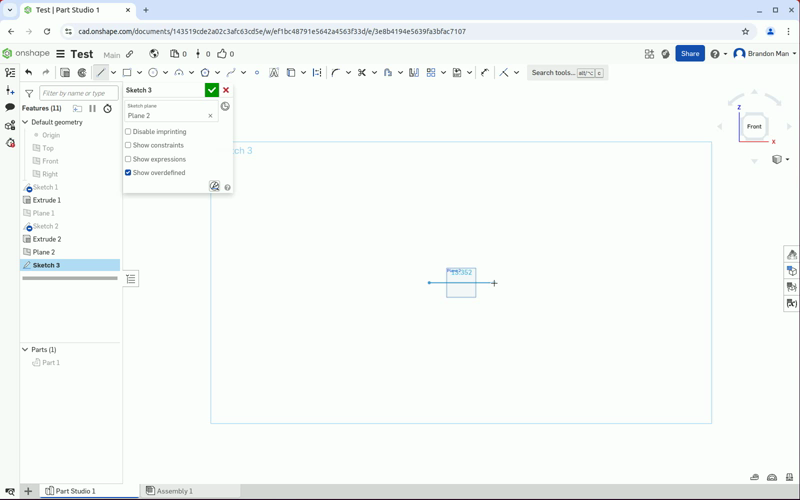
click(494, 282)
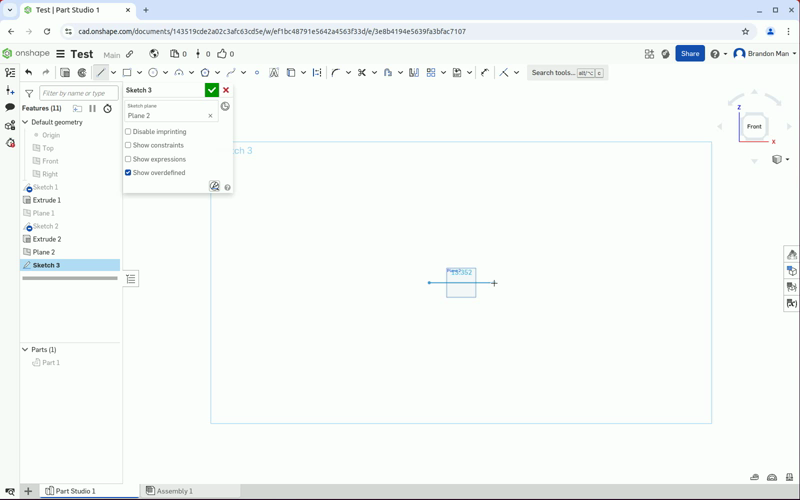
key_up(shift)
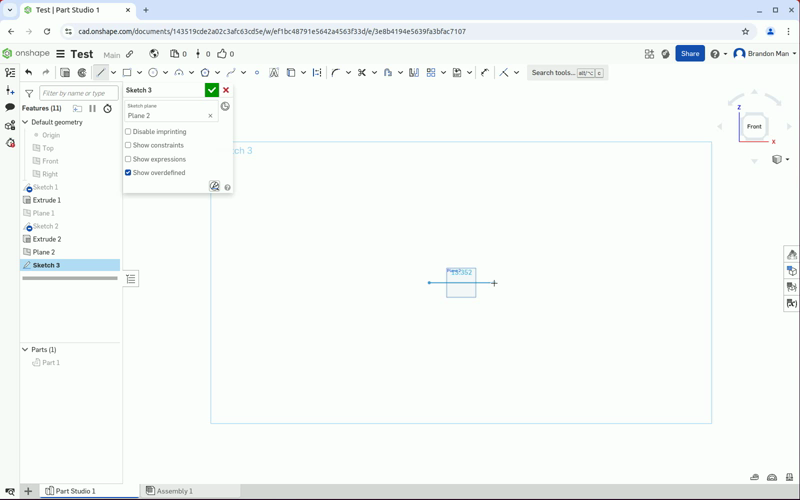
key_down(shift)
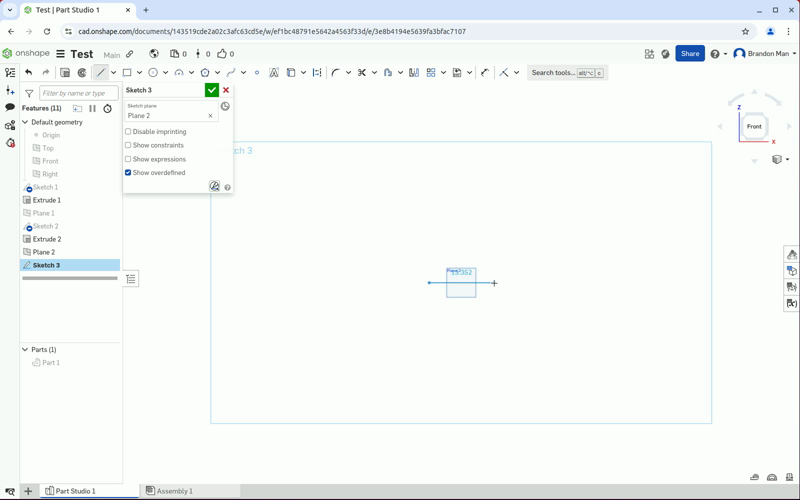
mouse_move(524, 282)
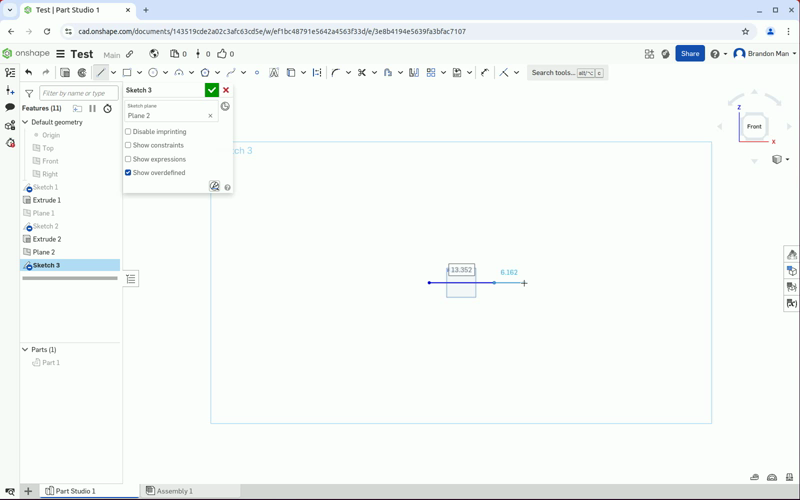
mouse_move(494, 272)
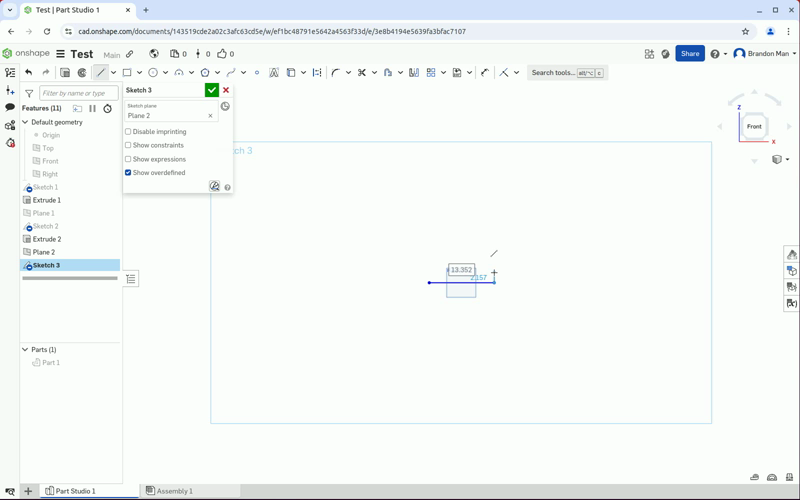
click(494, 272)
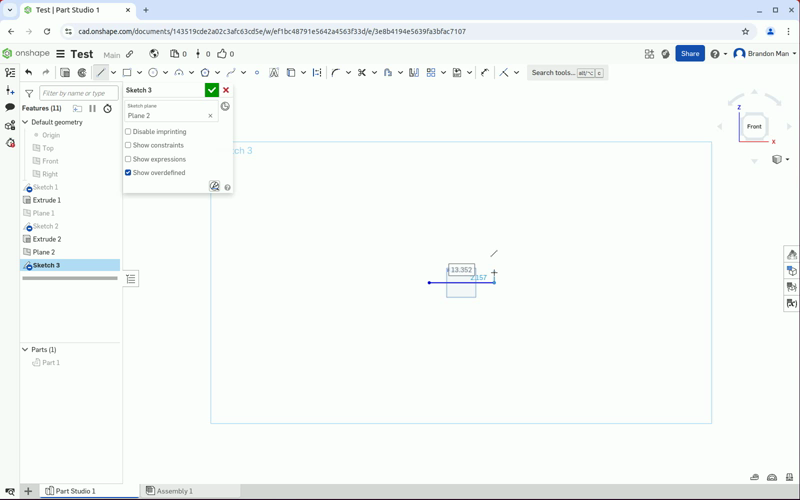
key_up(shift)
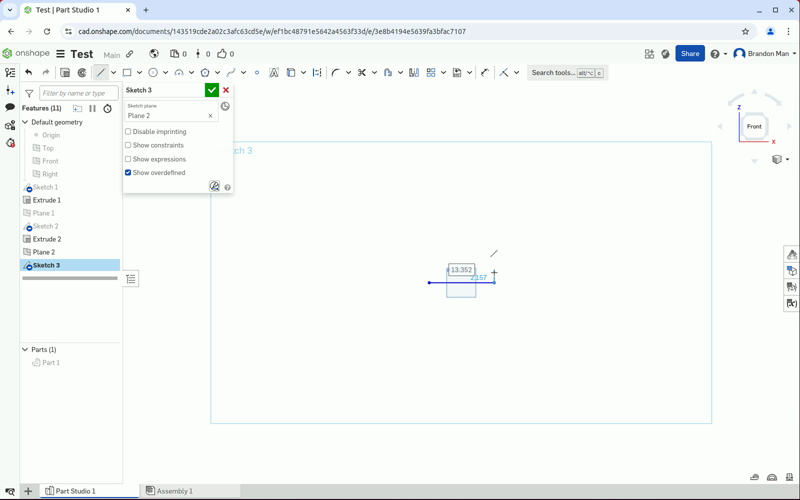
key_down(shift)
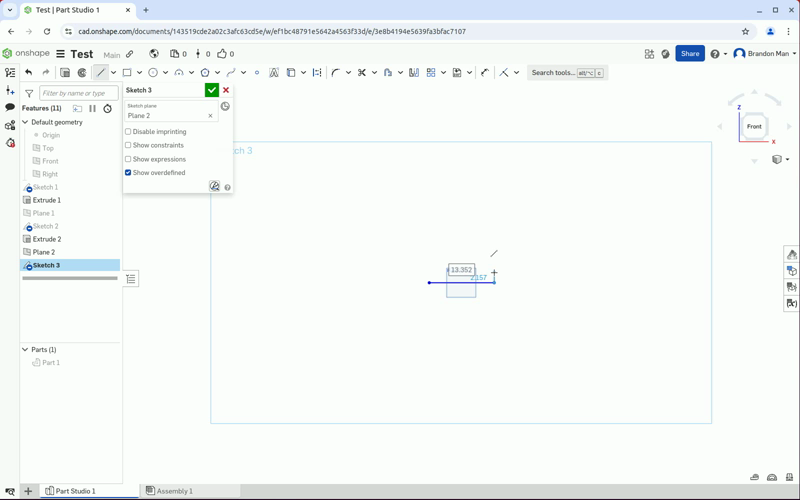
mouse_move(429, 272)
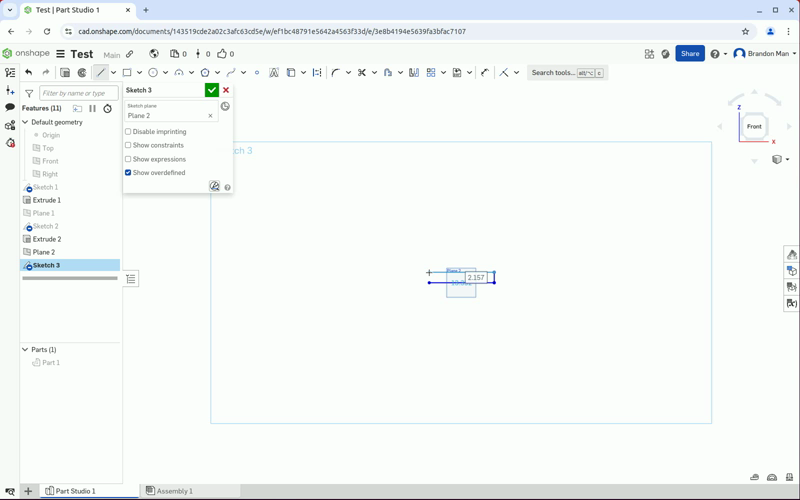
click(429, 272)
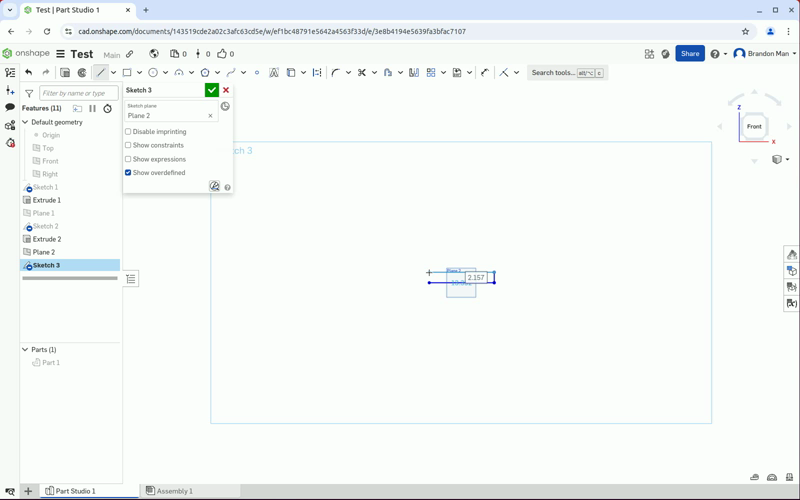
key_up(shift)
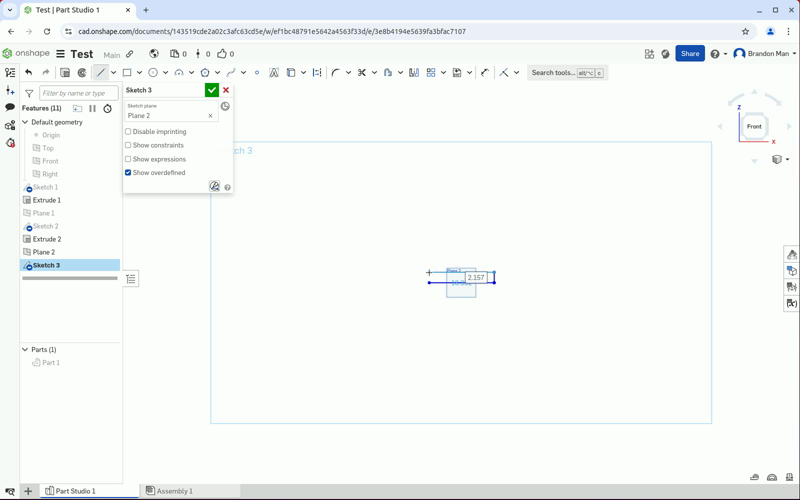
mouse_move(459, 272)
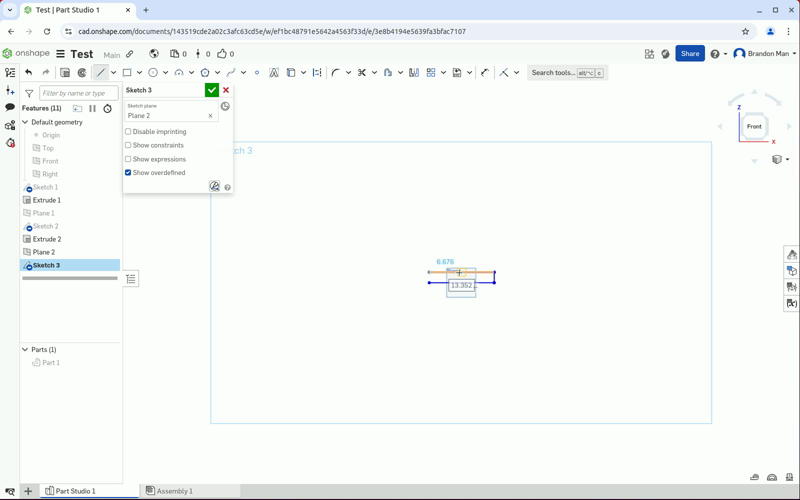
key_down(shift)
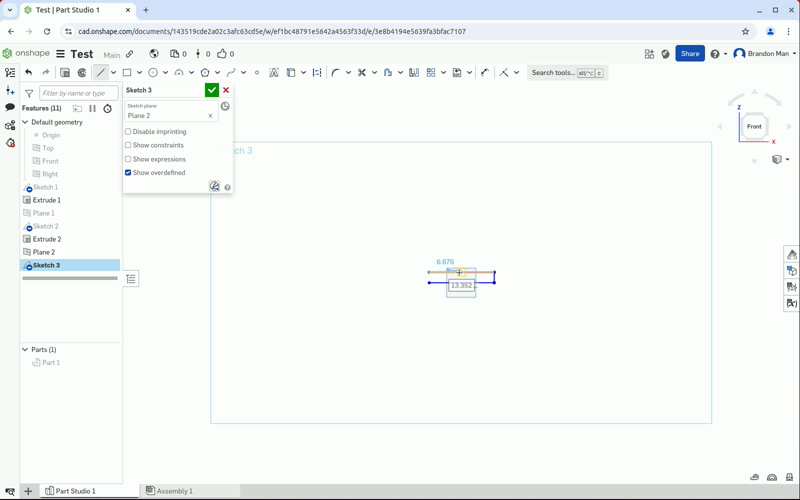
mouse_move(429, 282)
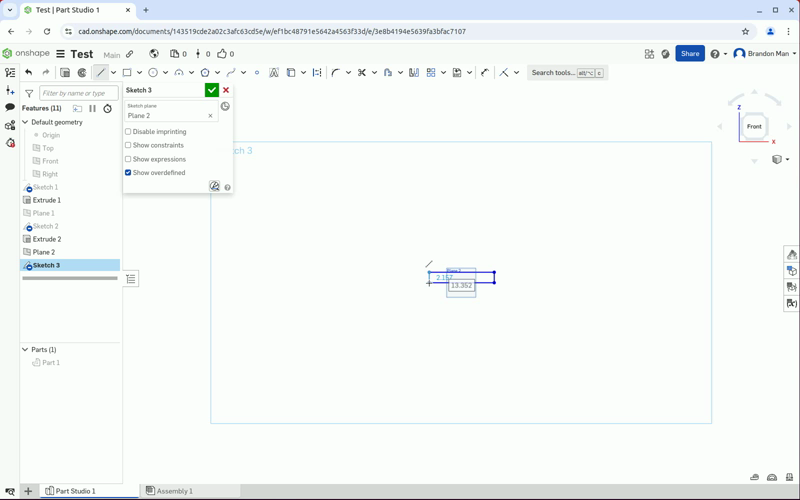
key_up(shift)
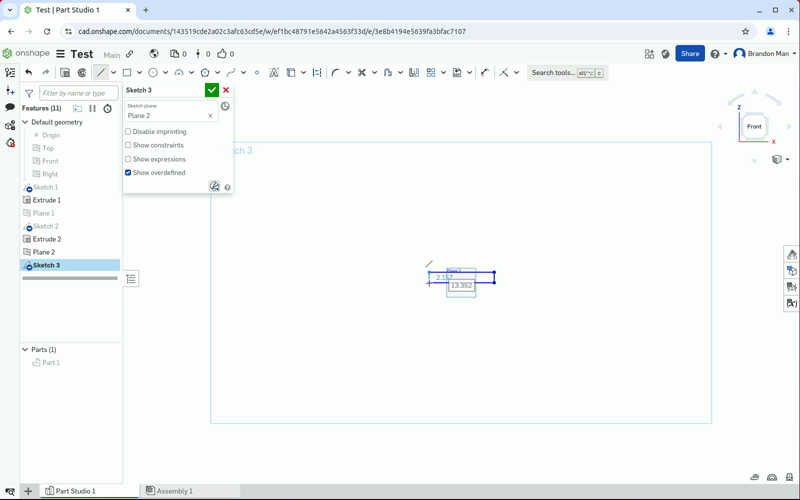
click(429, 282)
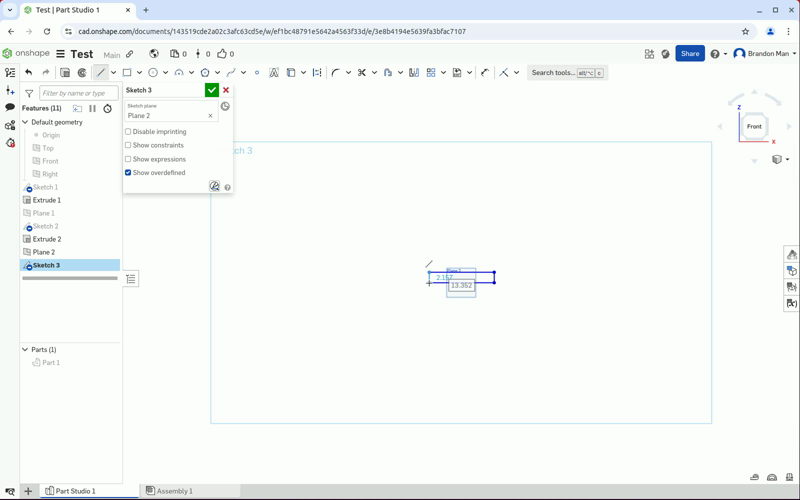
key(esc)
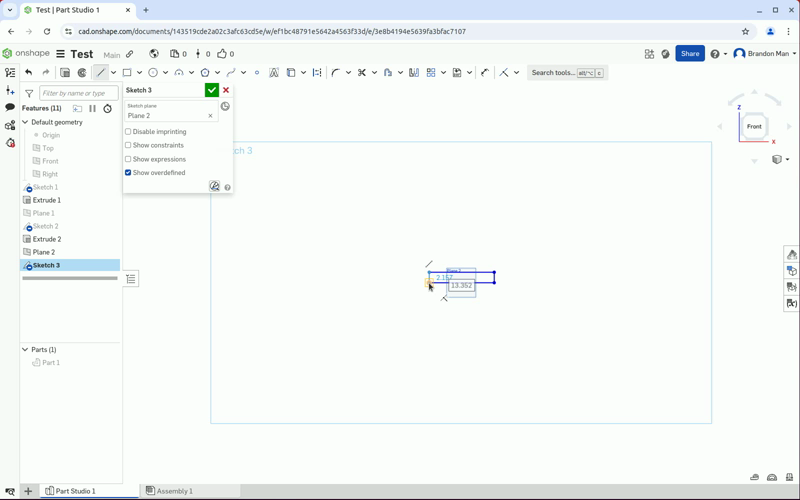
mouse_move(458, 279)
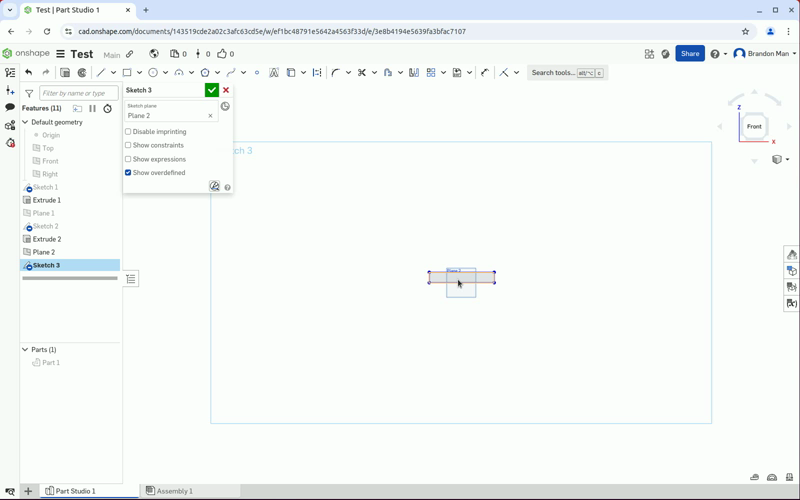
scroll(6)
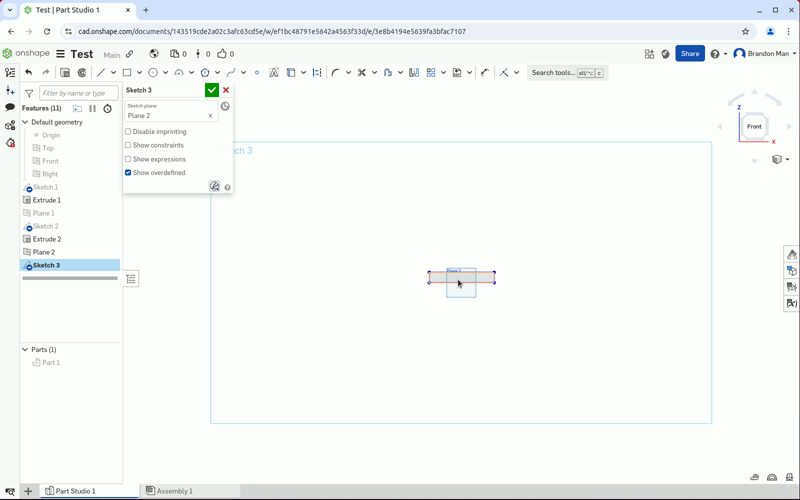
scroll(6)
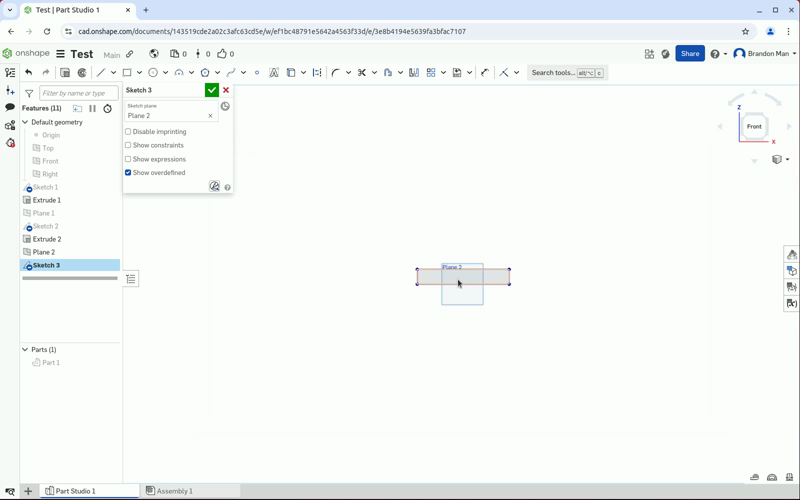
scroll(6)
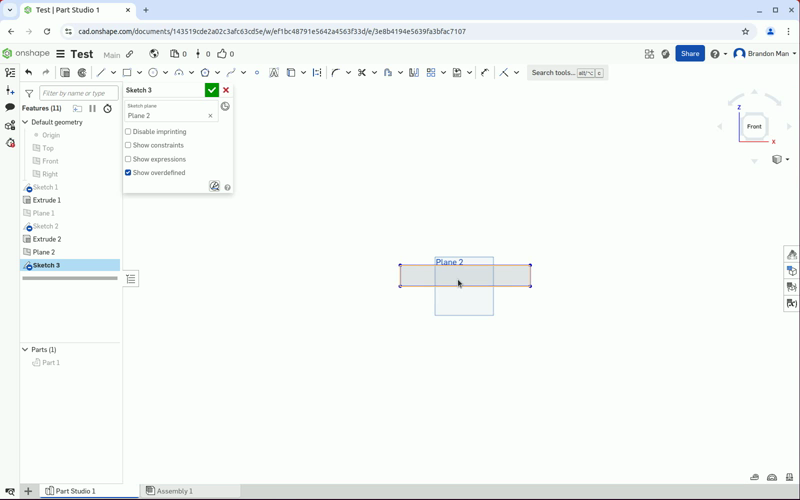
scroll(6)
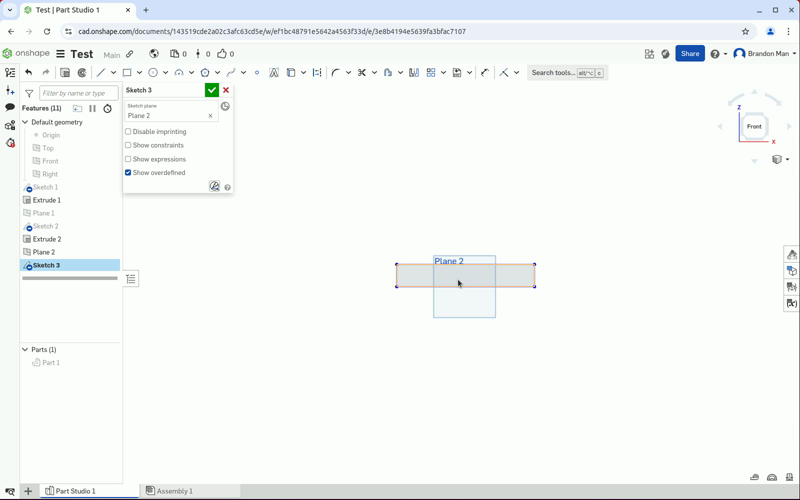
scroll(6)
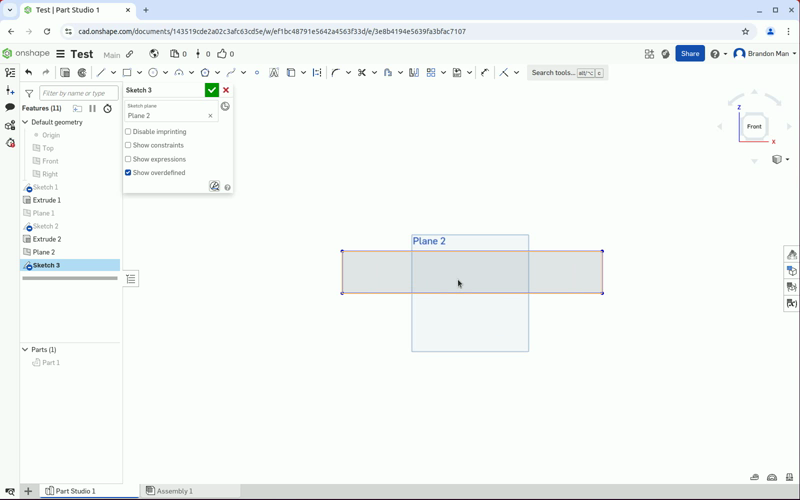
scroll(6)
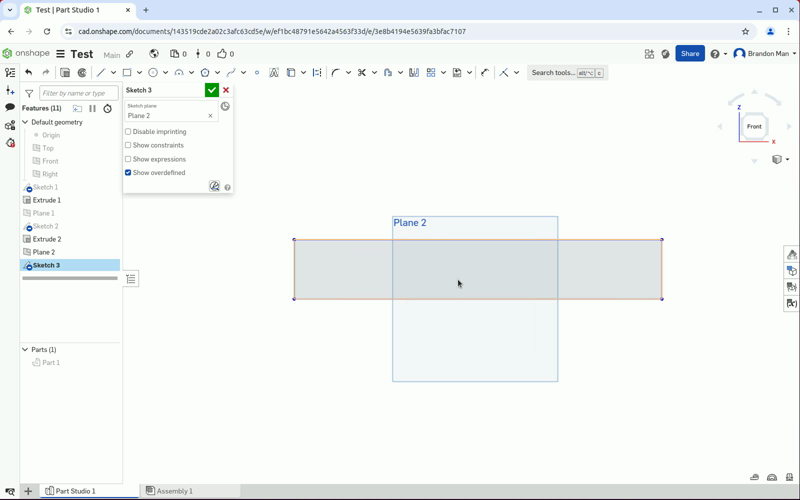
scroll(6)
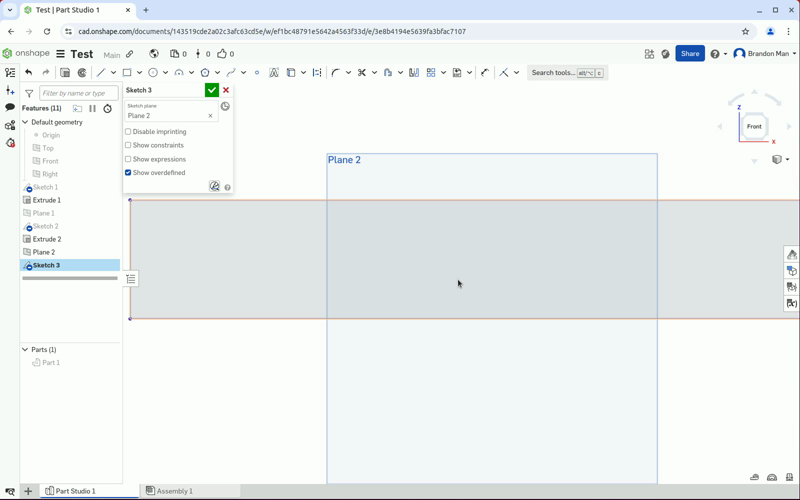
click(458, 279)
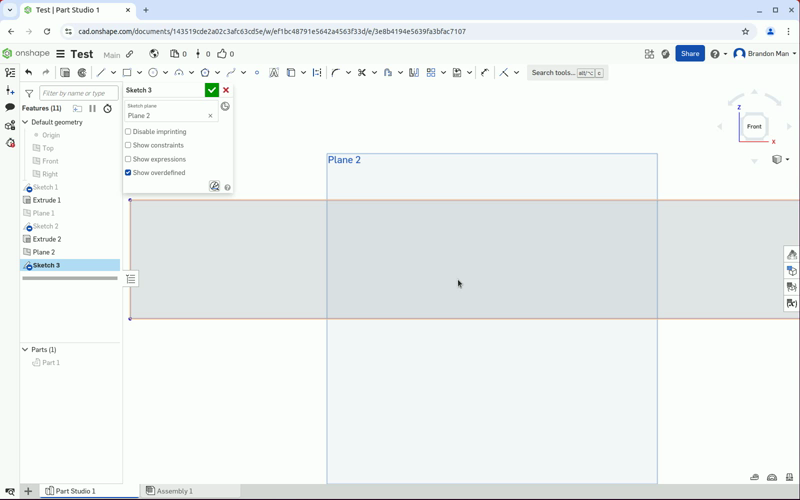
scroll(-6)
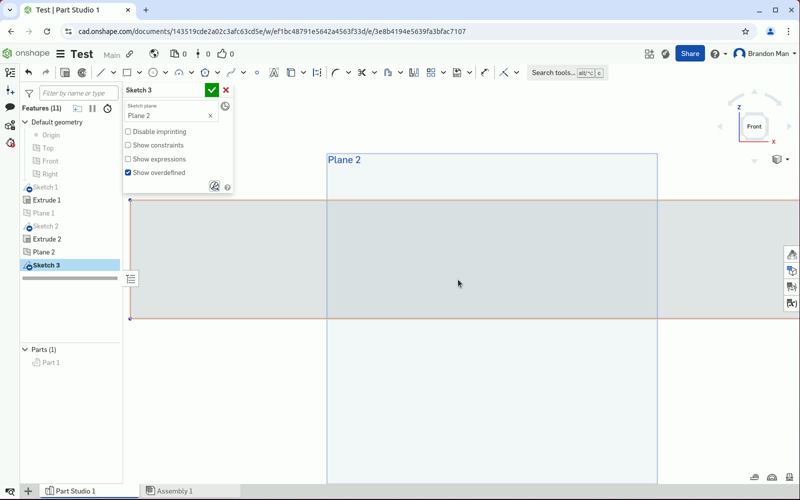
scroll(-6)
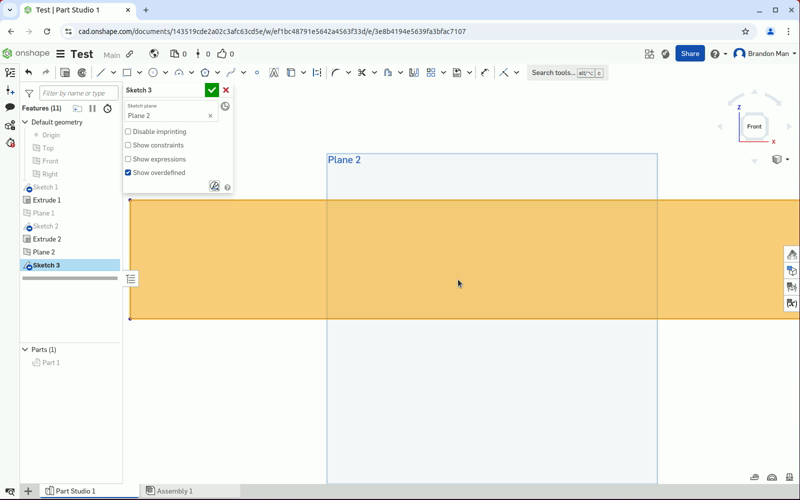
scroll(-6)
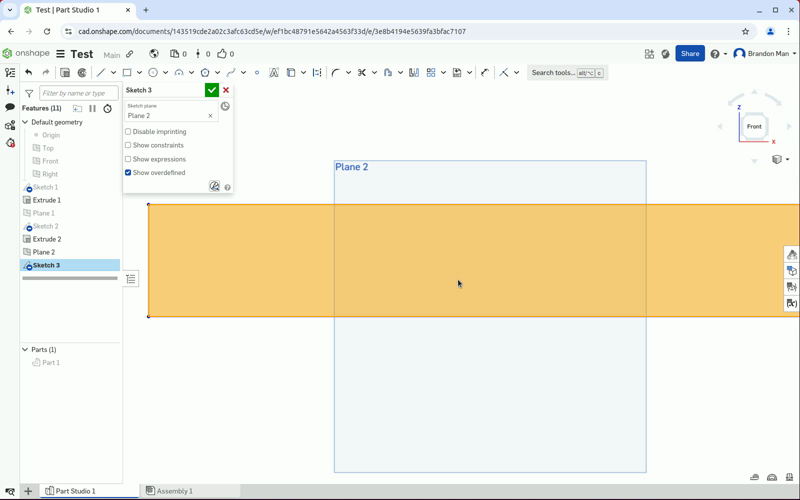
scroll(-6)
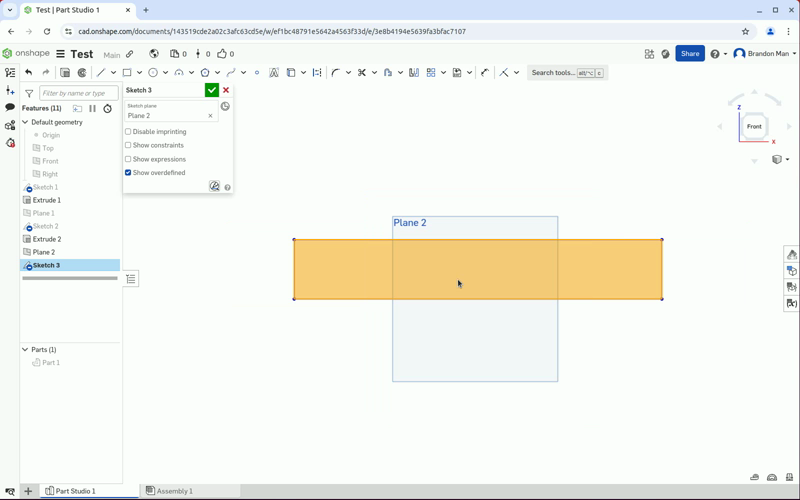
scroll(-6)
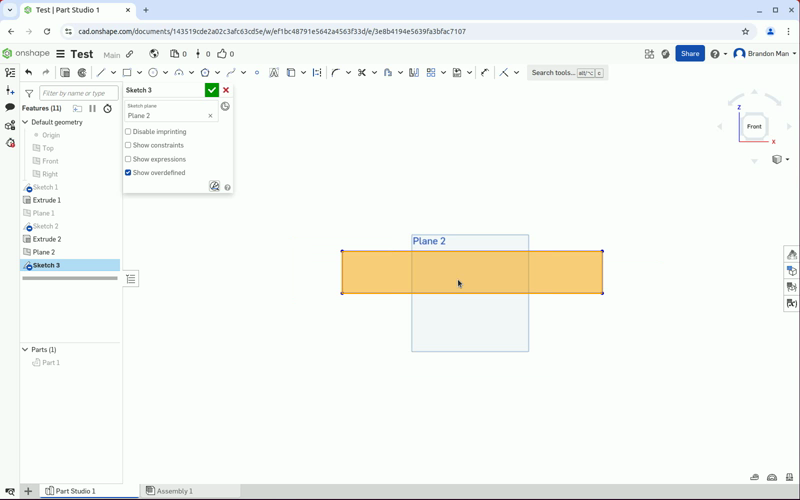
scroll(-6)
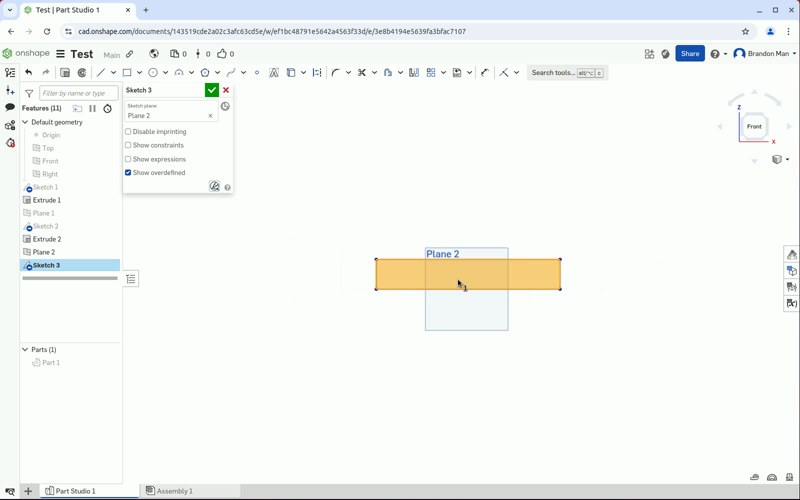
scroll(-6)
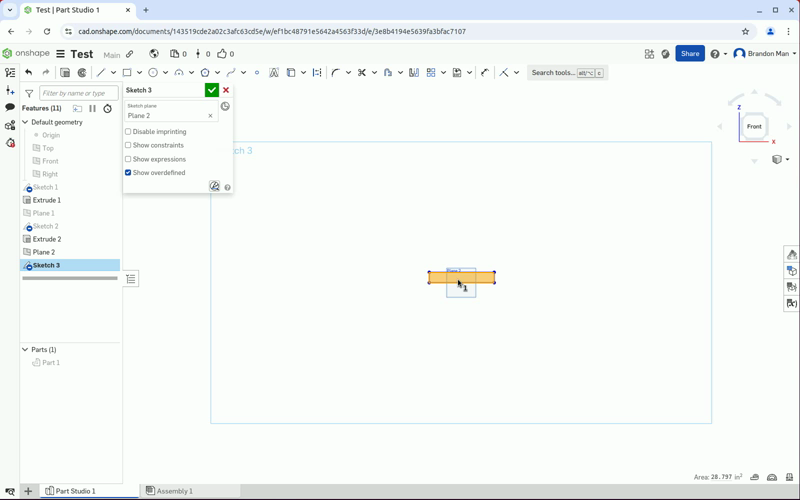
mouse_move(73, 352)
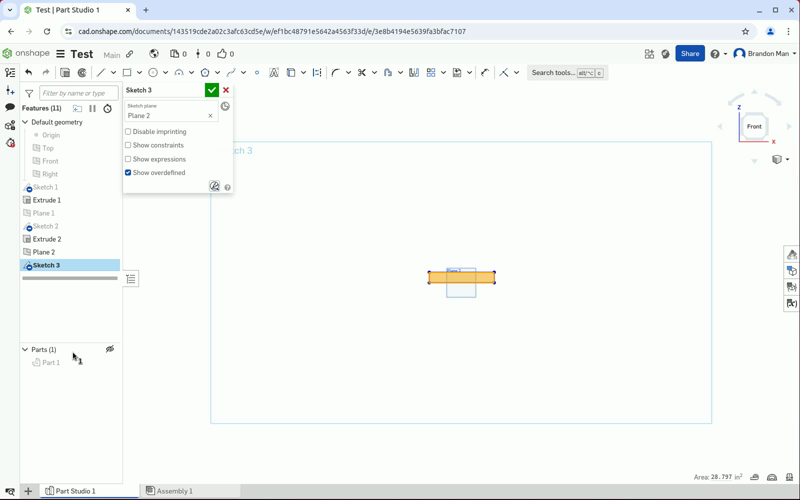
key(shift+y)
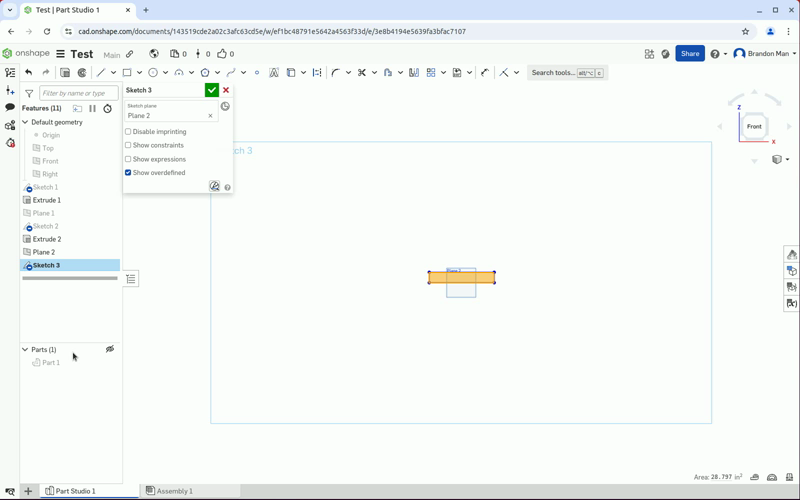
key(shift+e)
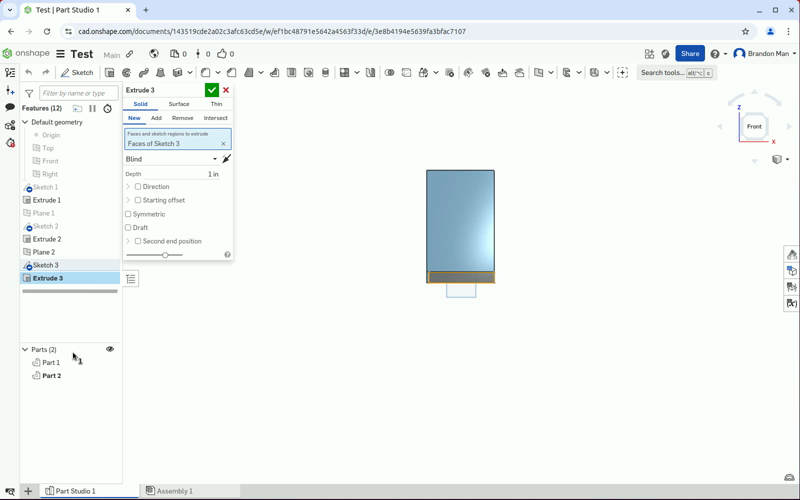
mouse_move(143, 106)
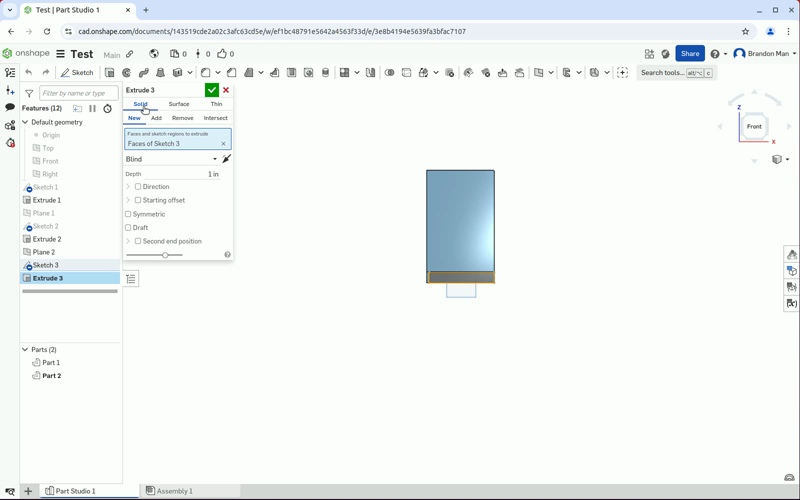
click(143, 106)
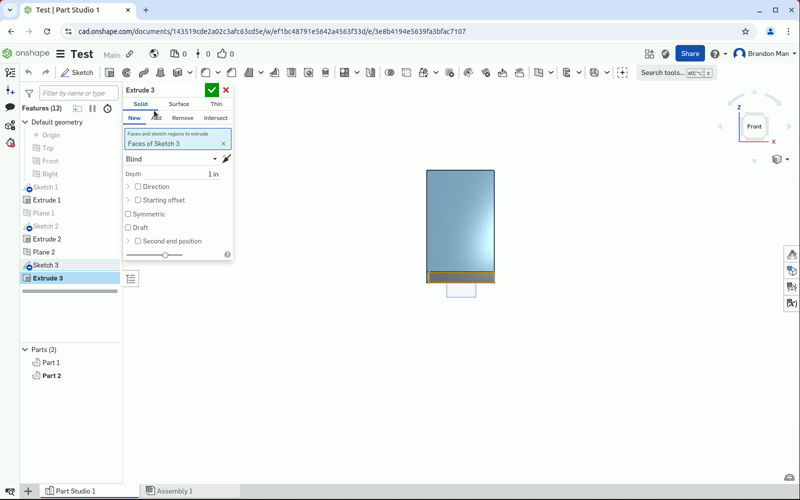
mouse_move(186, 120)
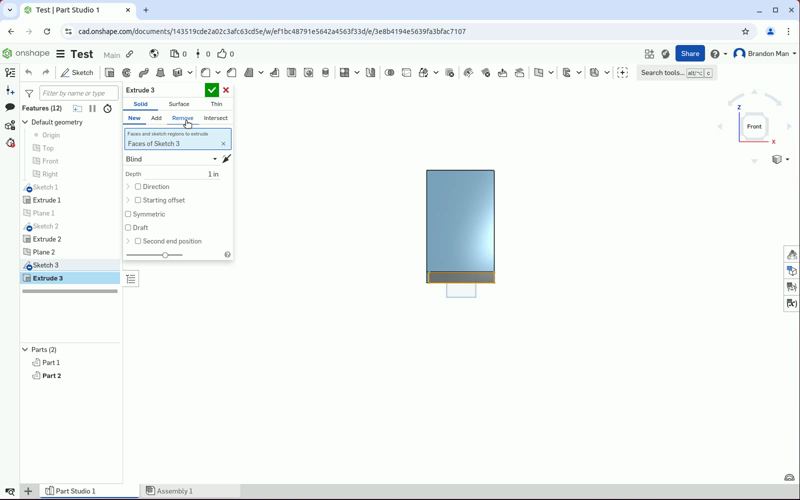
click(186, 120)
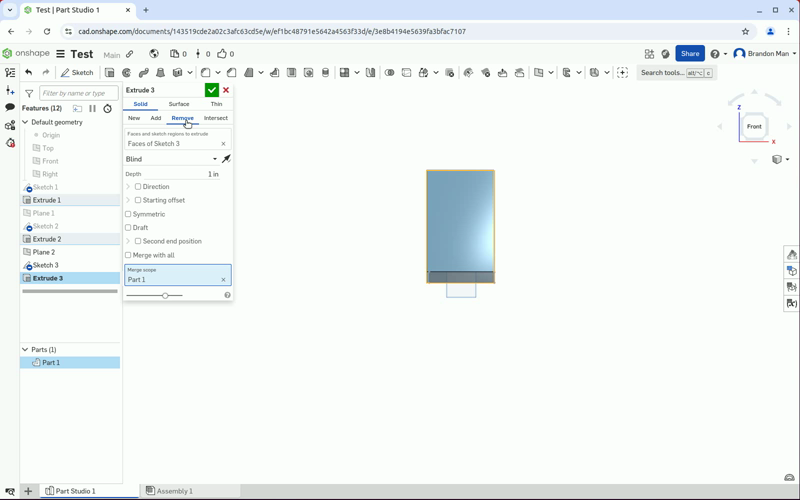
key(tab, 4)
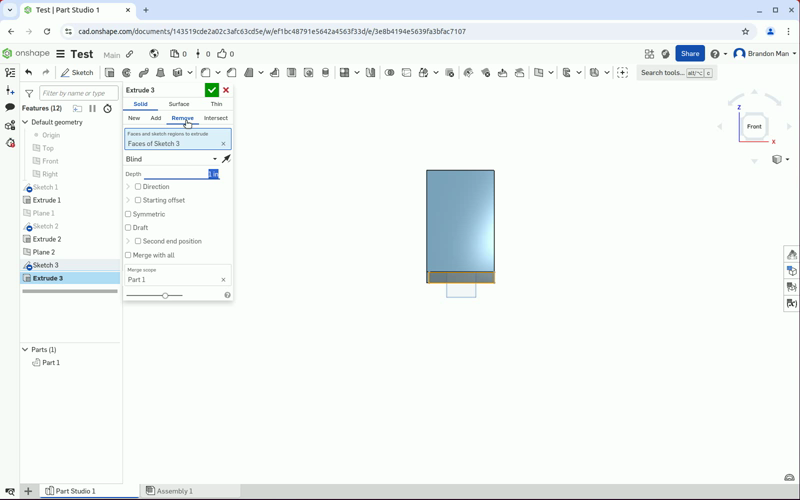
text(6.258)
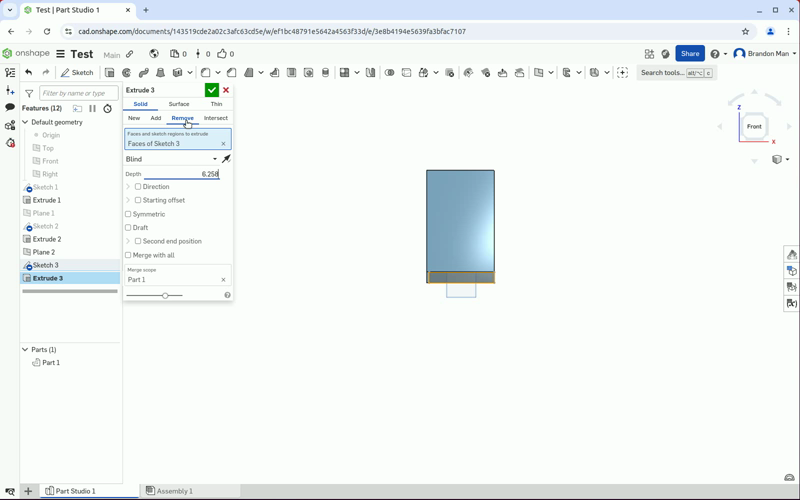
key(tab, 6)
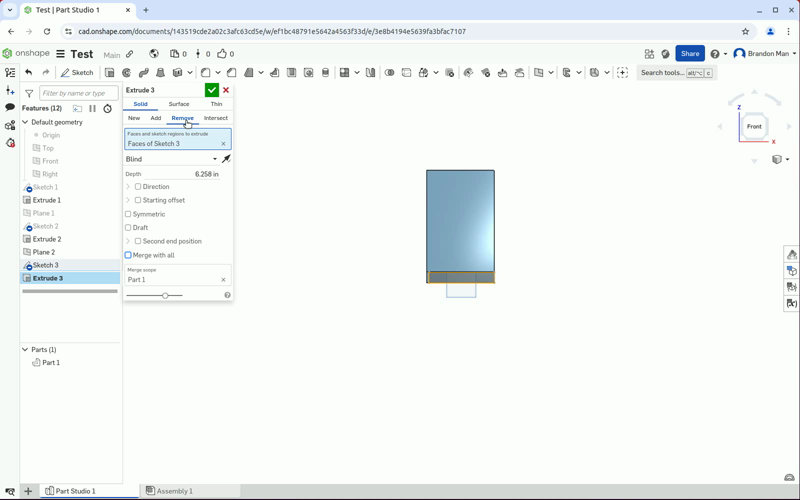
key(space)
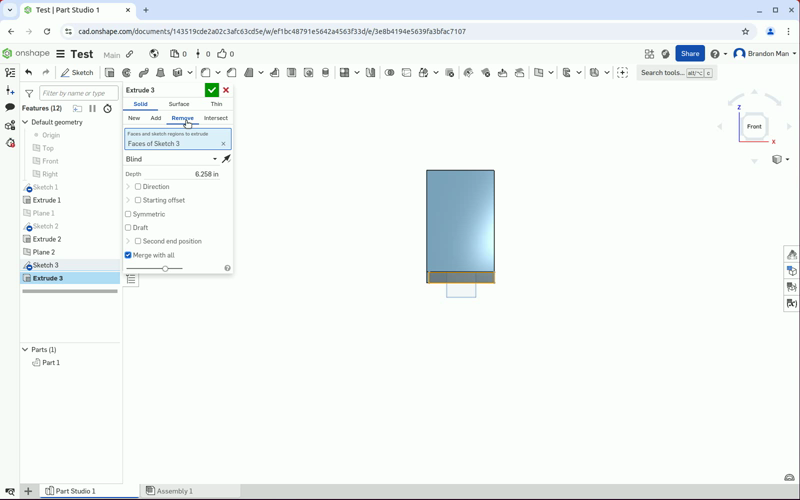
key(enter)
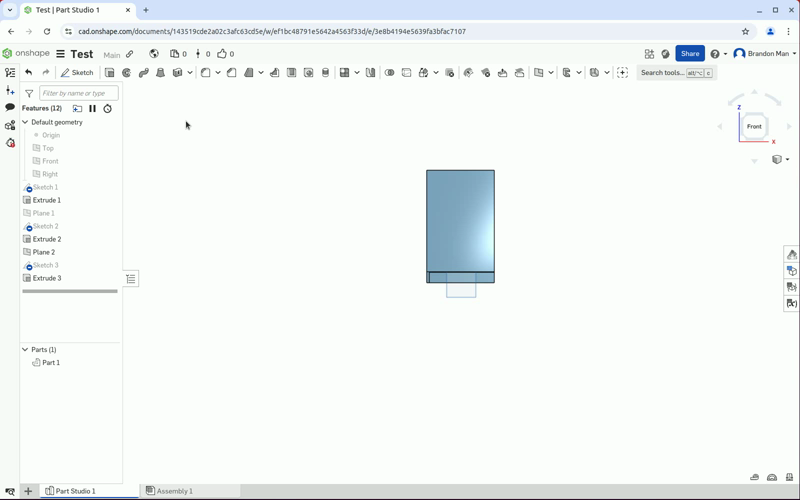
key(shift+h)
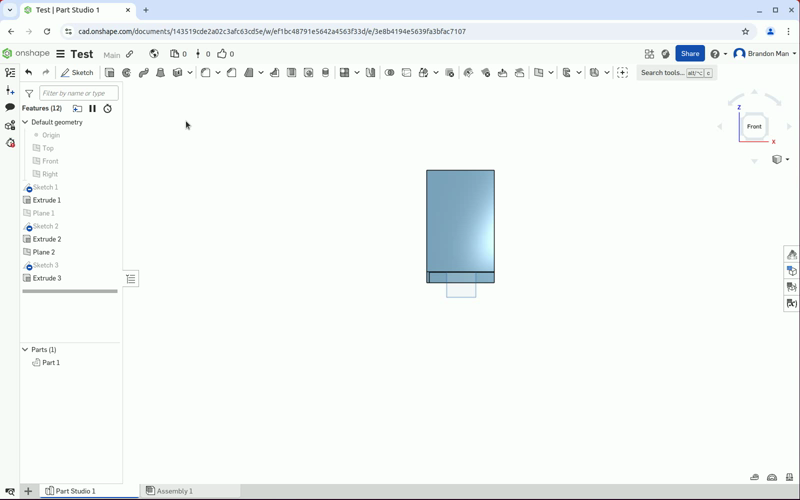
key(shift+h)
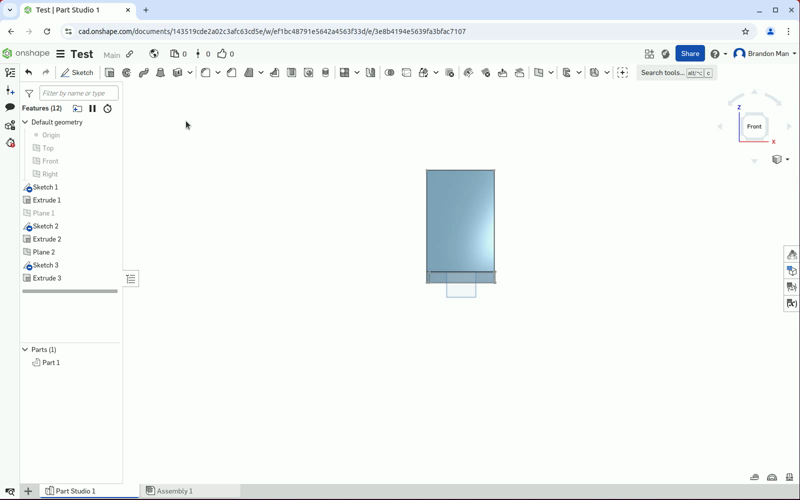
key(shift+7)
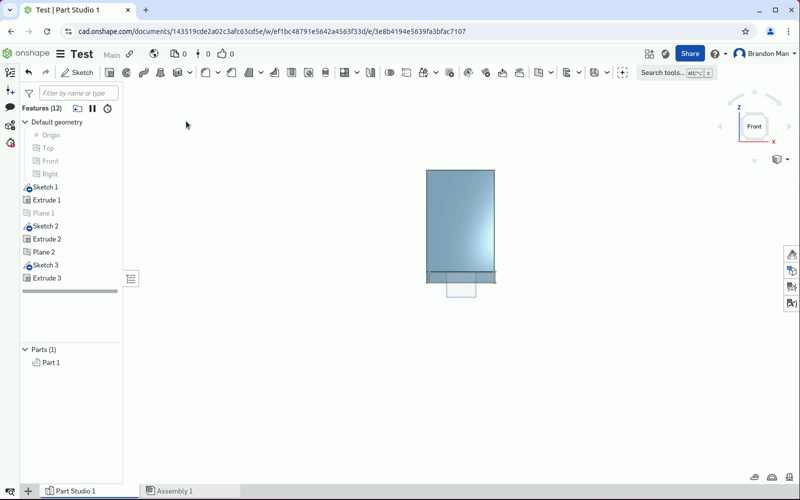
key(left, 2)
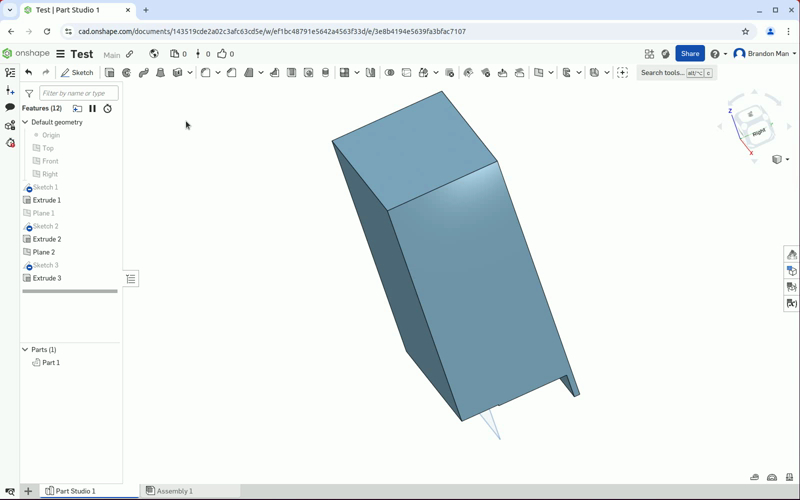
key(down, 2)
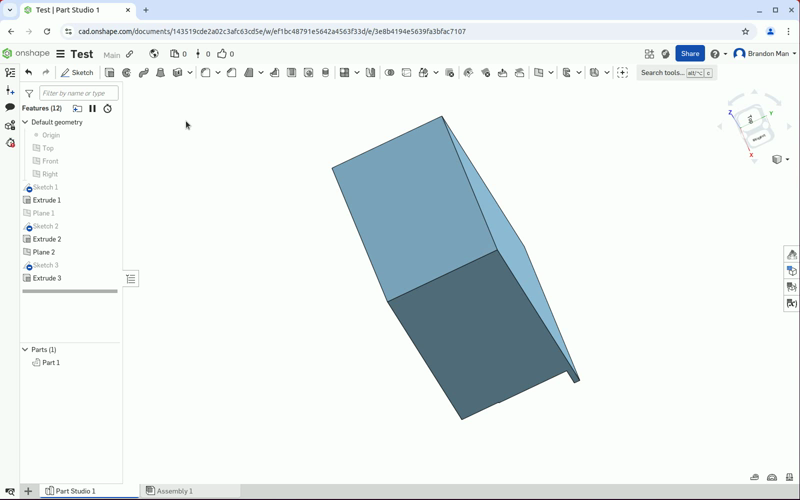
key(up, 2)
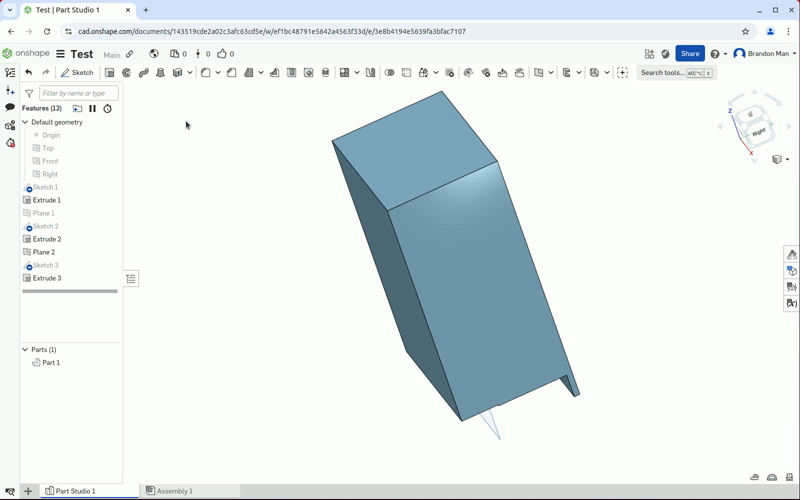
key(right, 2)
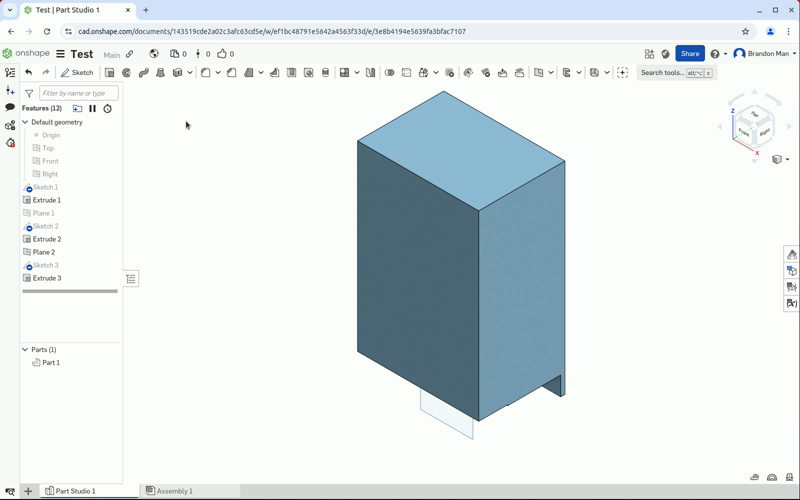
mouse_move(73, 189)
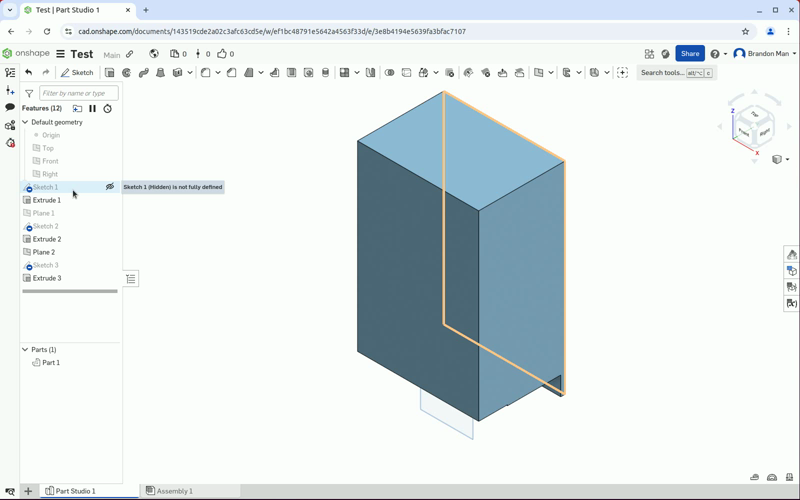
click(73, 189)